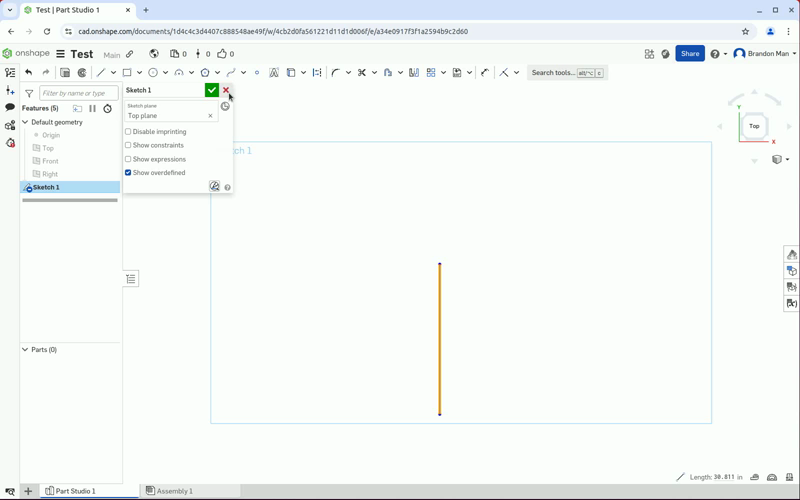
key(shift+h)
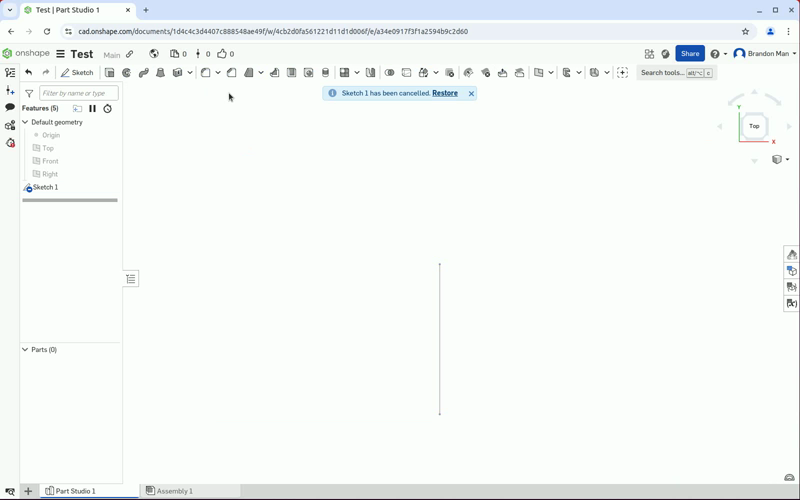
key(shift+s)
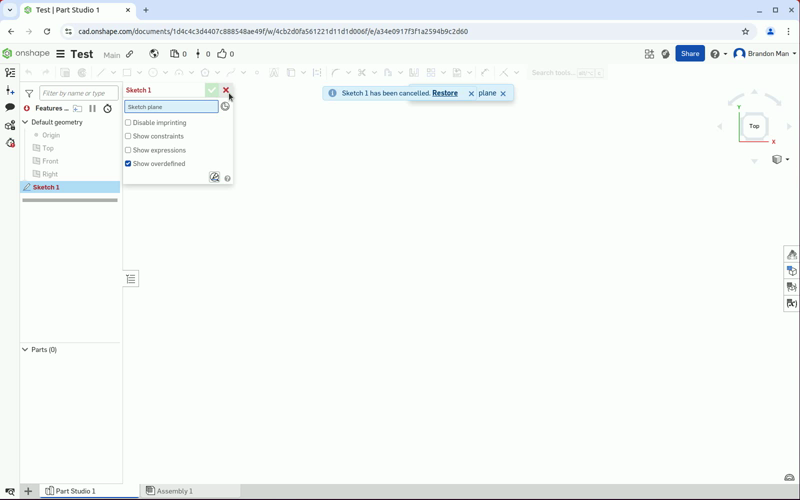
mouse_move(73, 150)
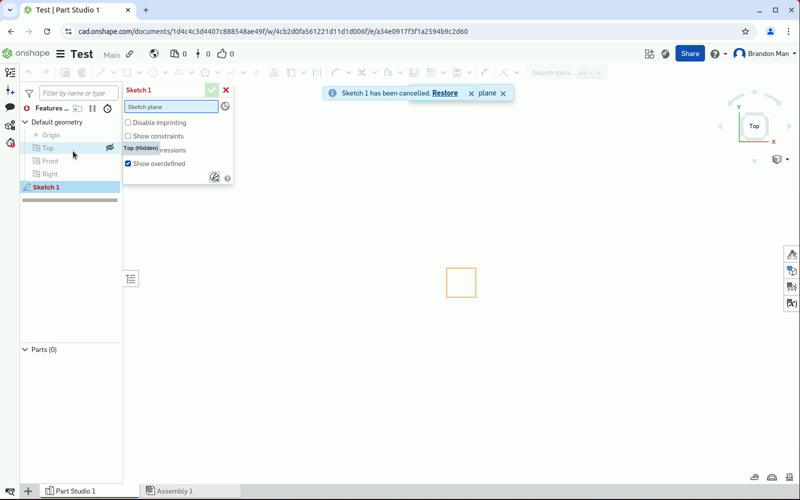
click(73, 150)
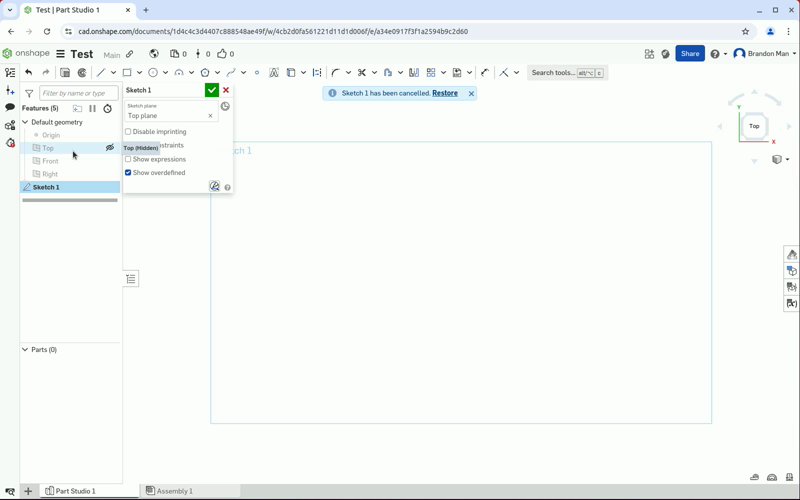
mouse_move(73, 352)
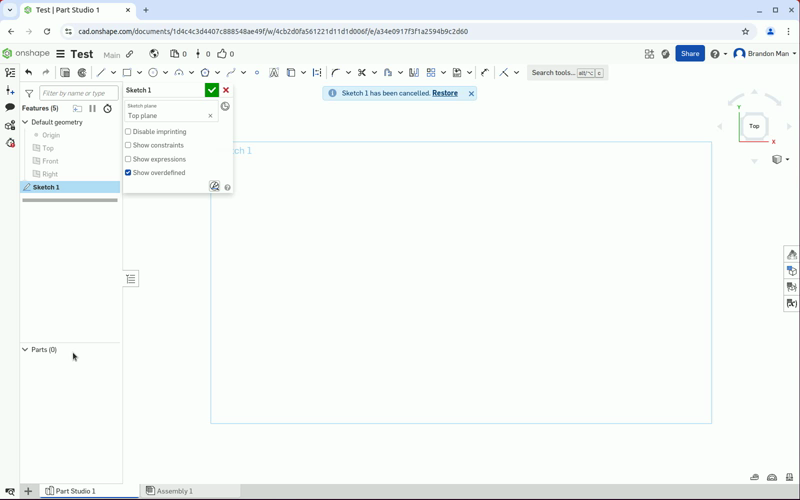
key(y)
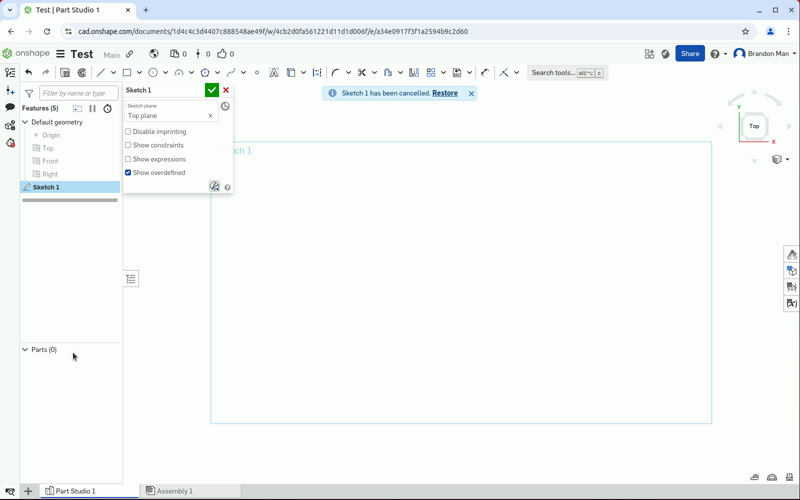
key(a)
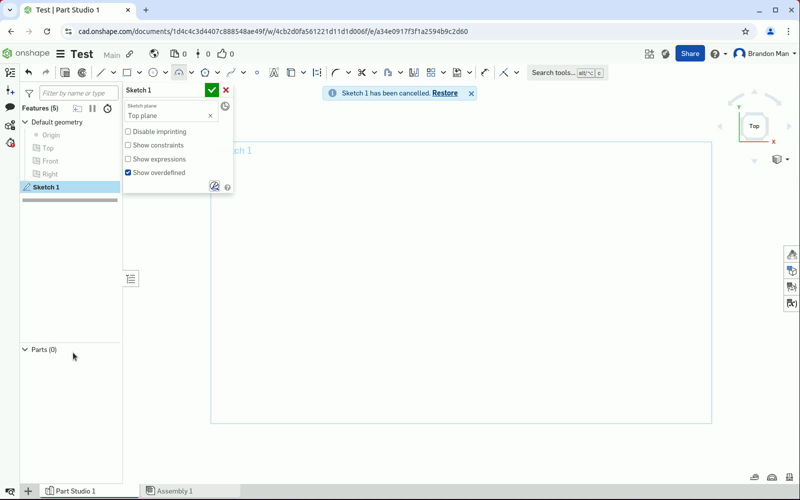
key_down(shift)
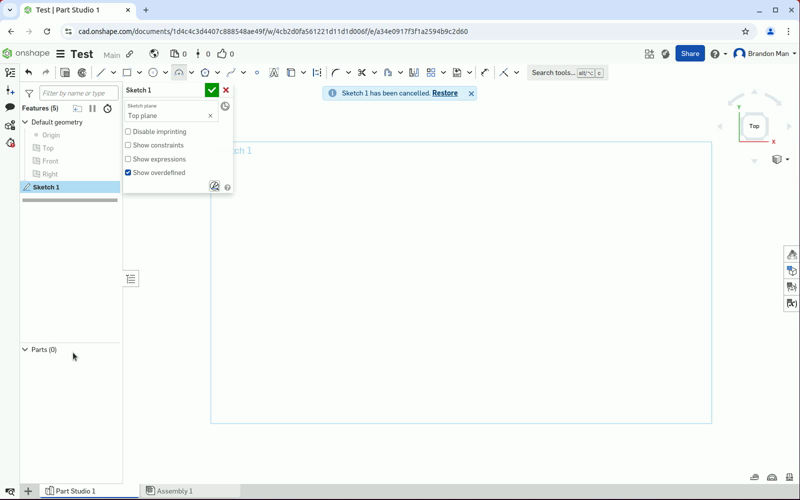
mouse_move(414, 365)
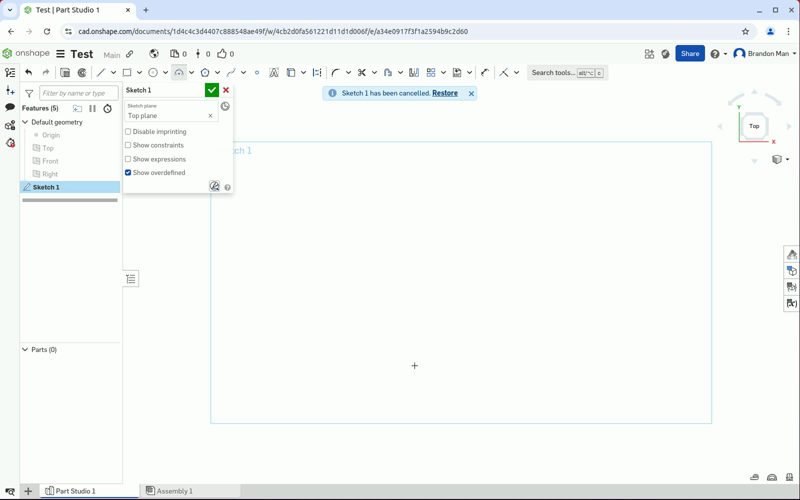
click(414, 365)
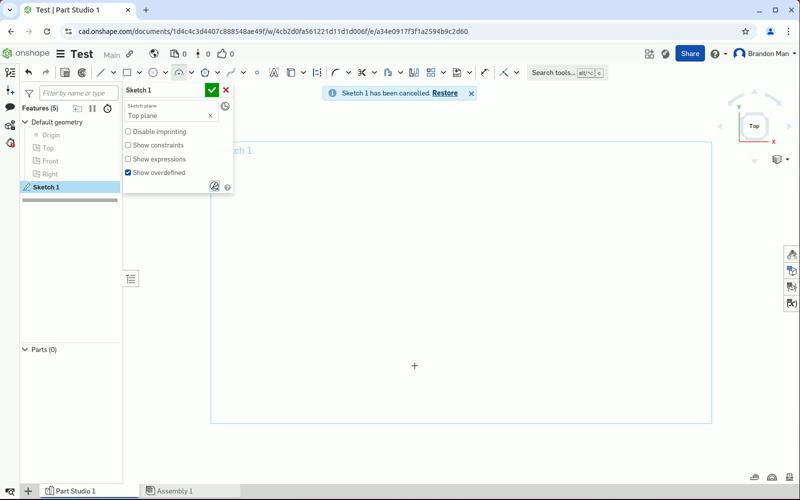
key_up(shift)
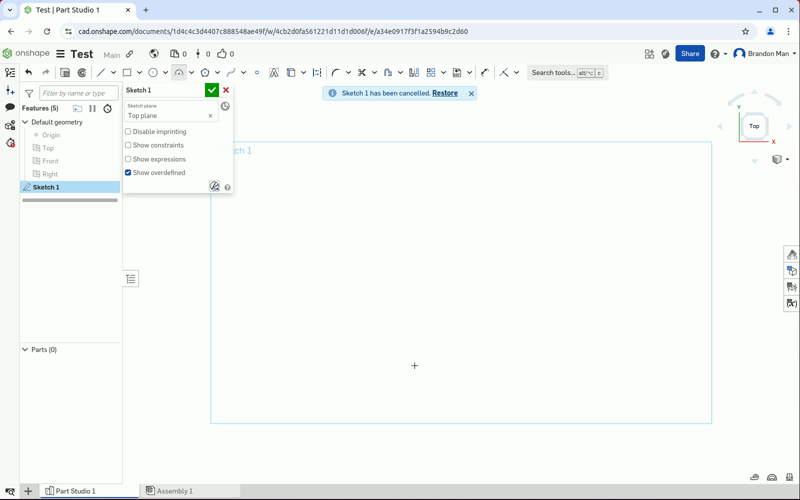
key_down(shift)
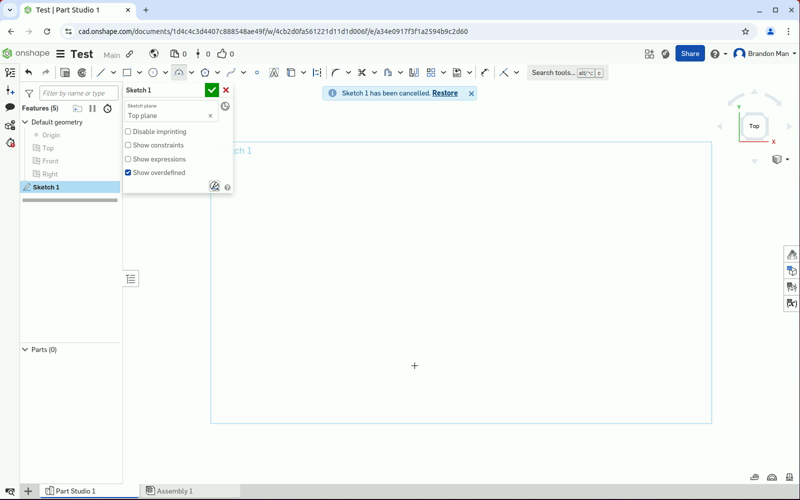
mouse_move(420, 370)
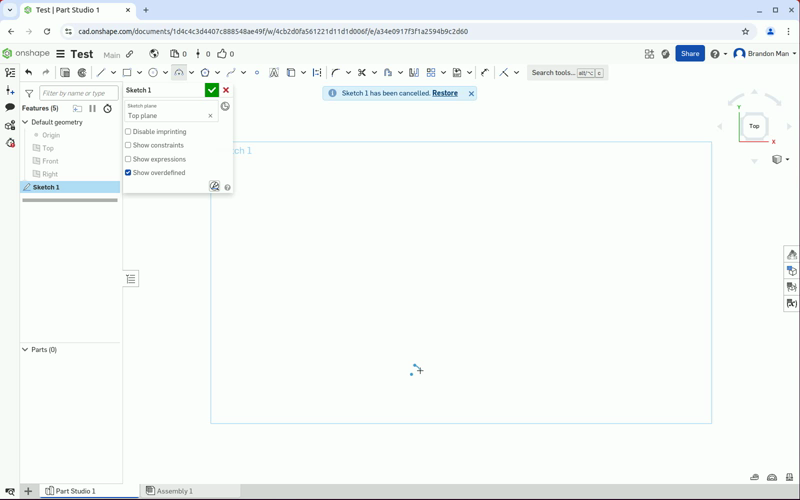
scroll(6)
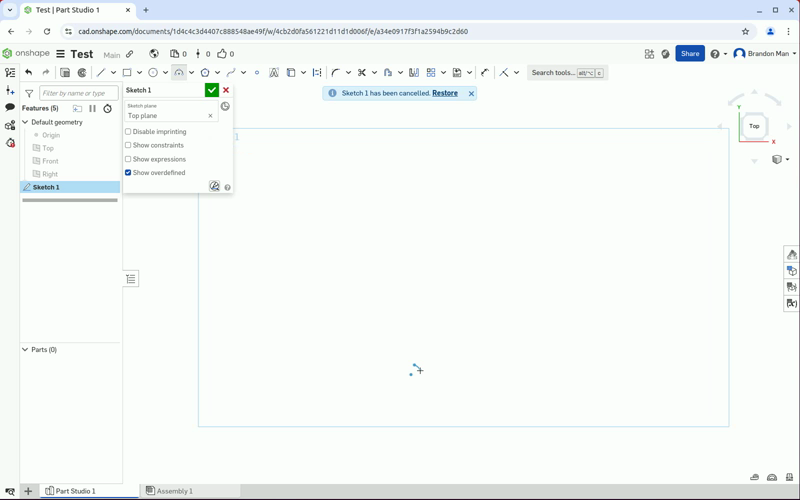
scroll(6)
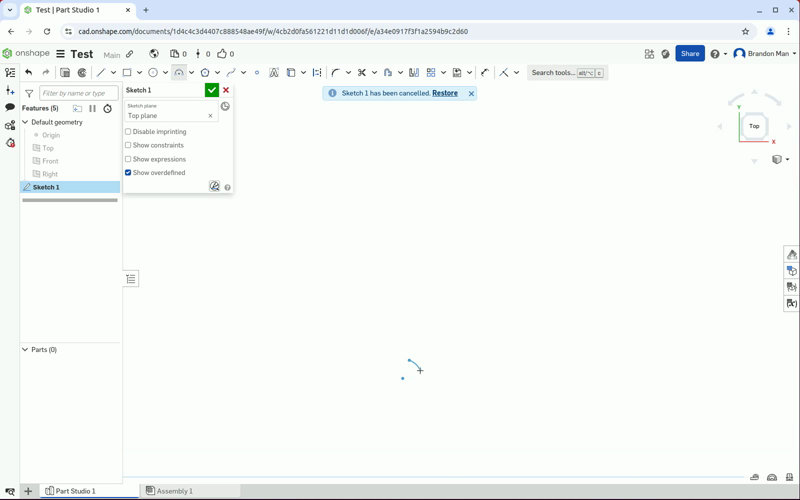
scroll(6)
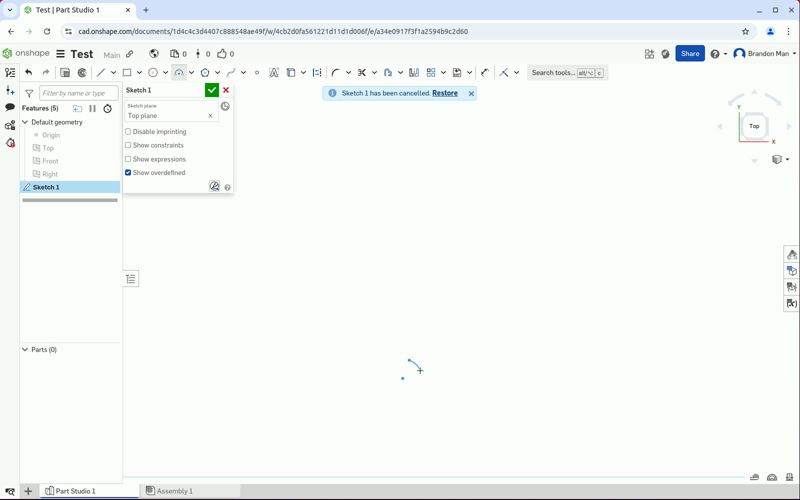
scroll(6)
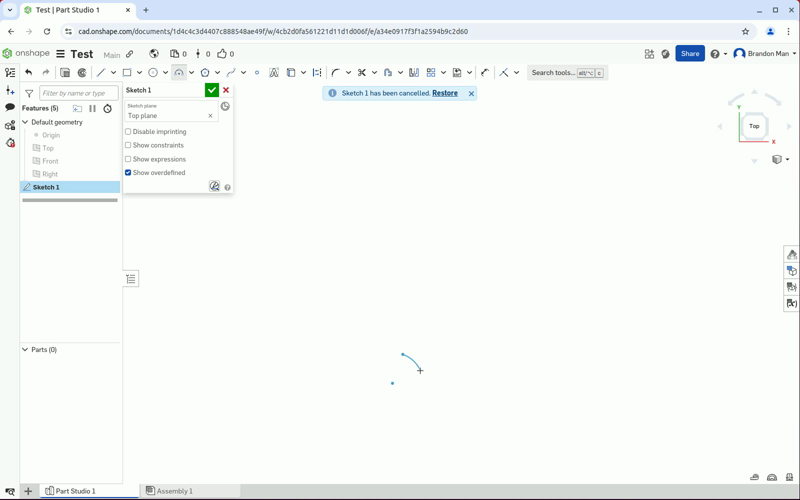
scroll(6)
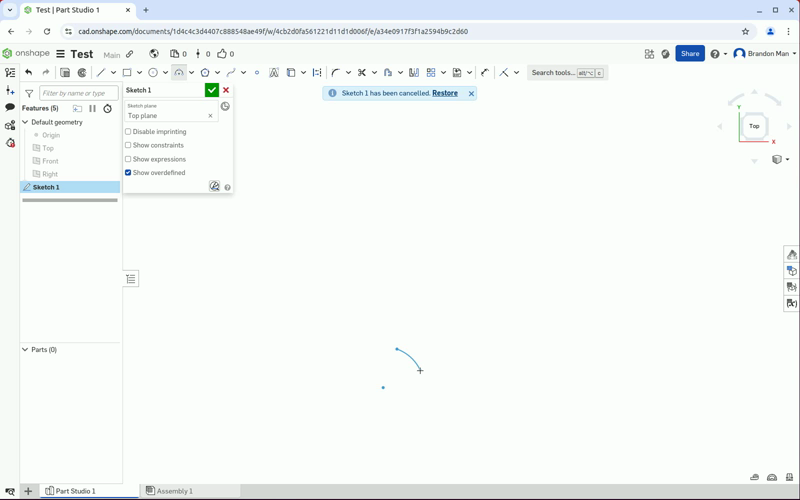
scroll(6)
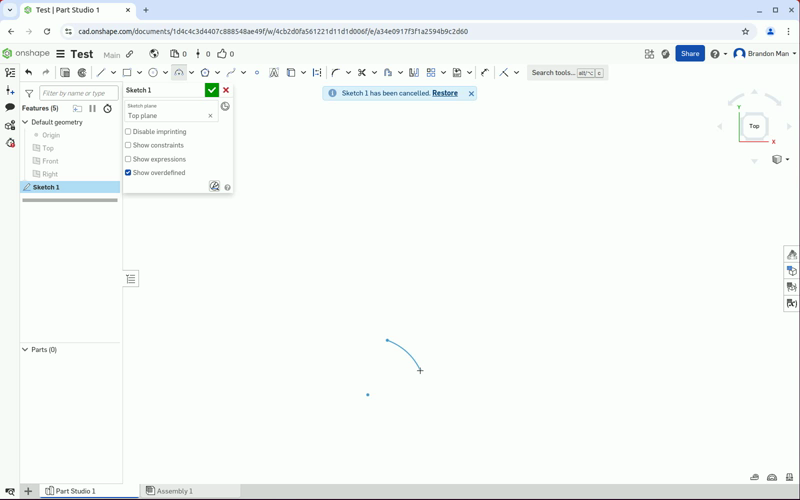
scroll(6)
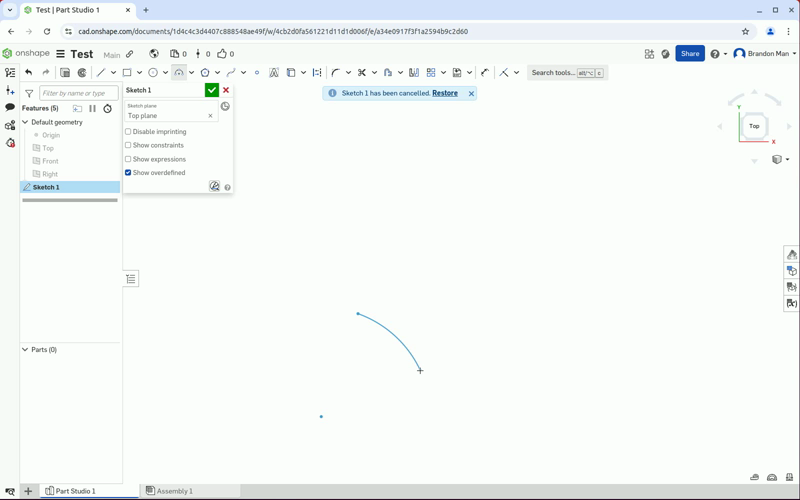
click(420, 370)
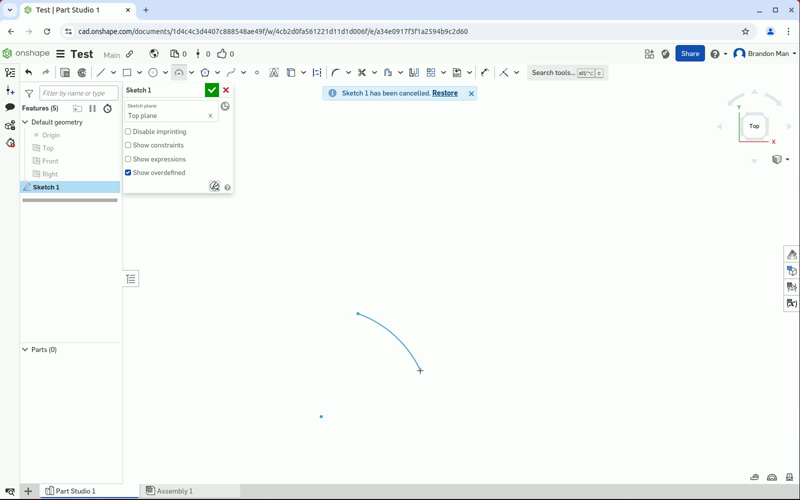
scroll(-6)
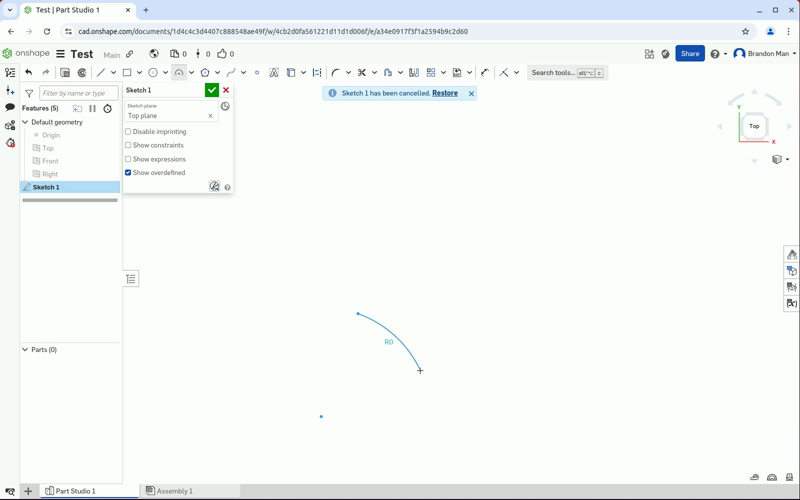
scroll(-6)
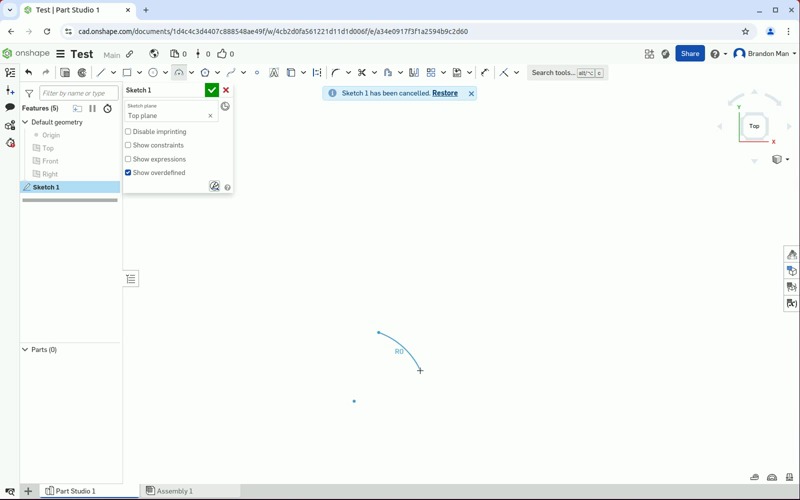
scroll(-6)
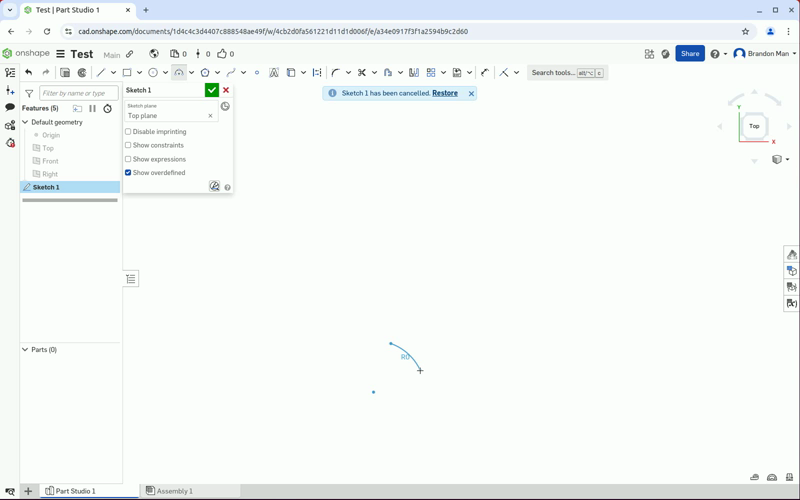
scroll(-6)
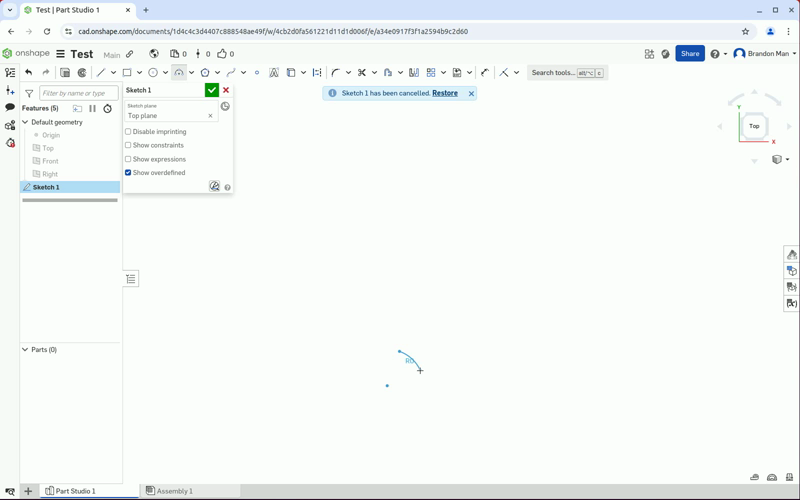
scroll(-6)
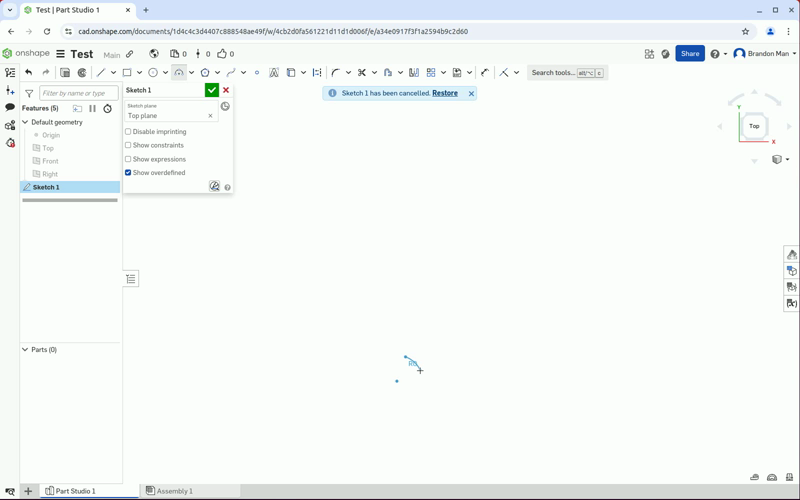
scroll(-6)
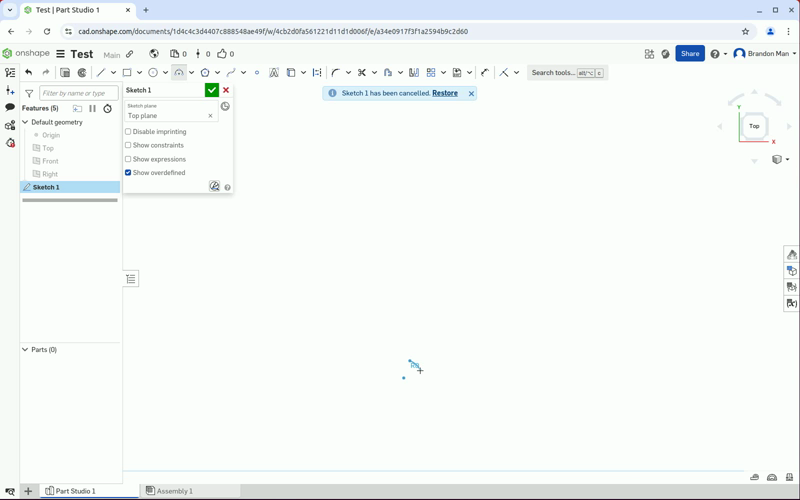
scroll(-6)
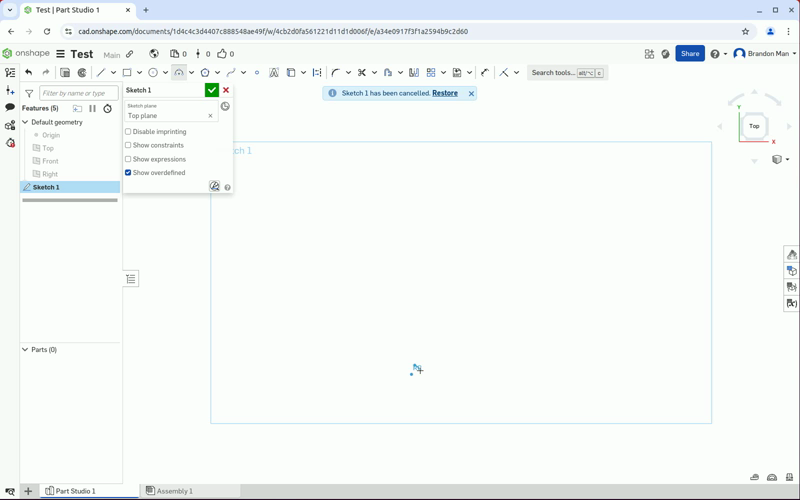
mouse_move(416, 368)
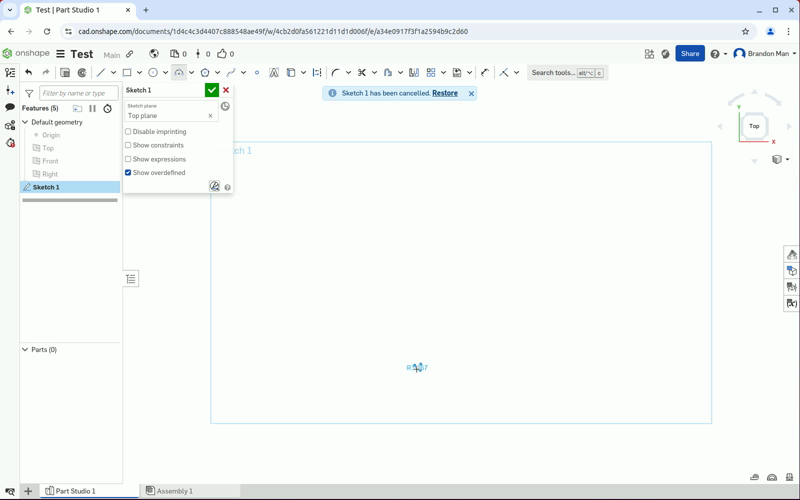
scroll(6)
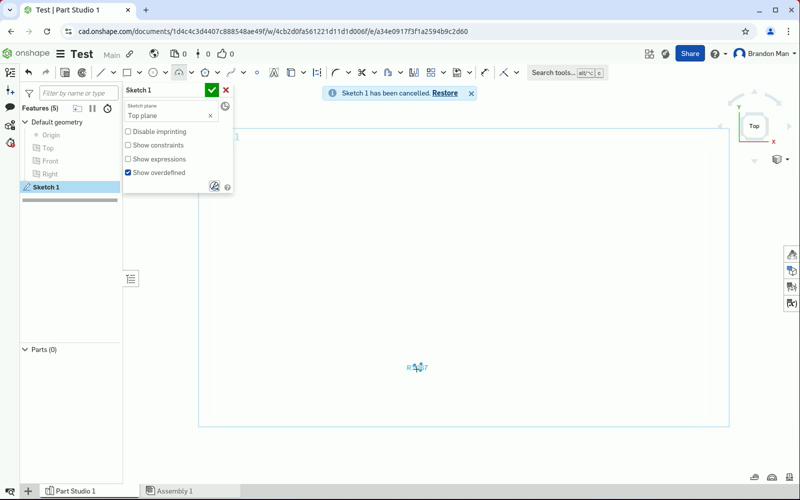
scroll(6)
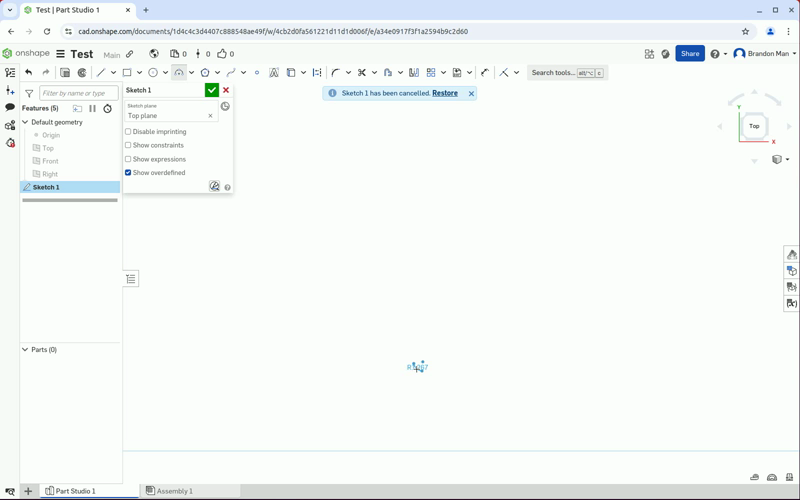
scroll(6)
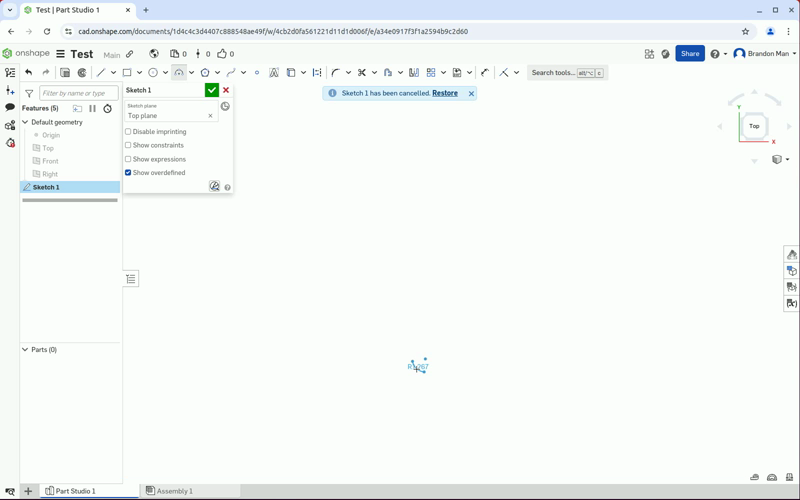
scroll(6)
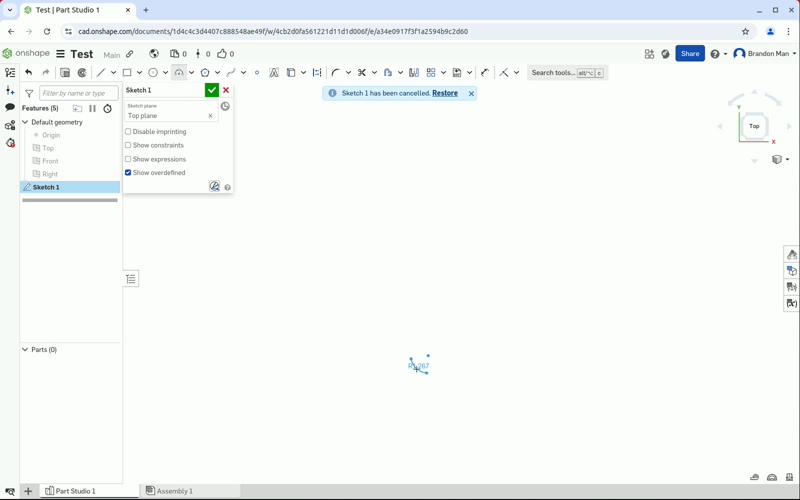
scroll(6)
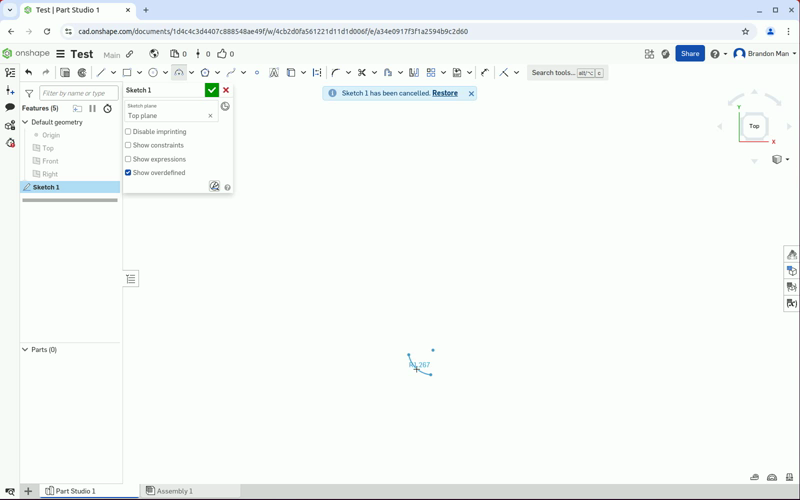
scroll(6)
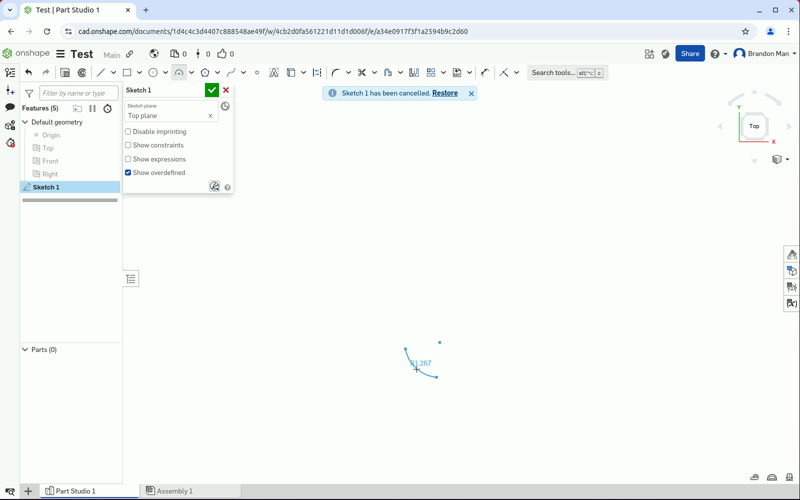
scroll(6)
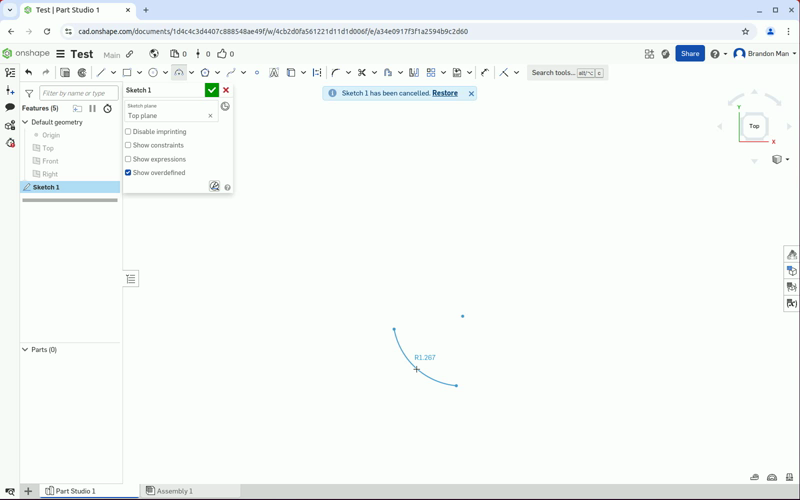
click(416, 368)
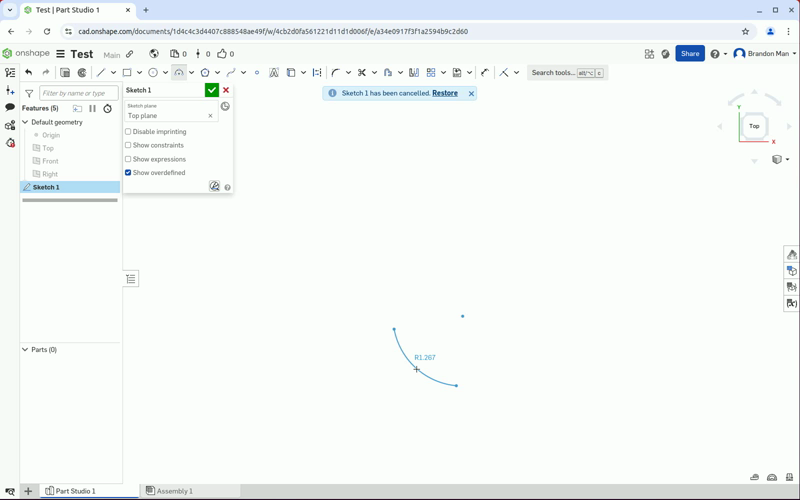
scroll(-6)
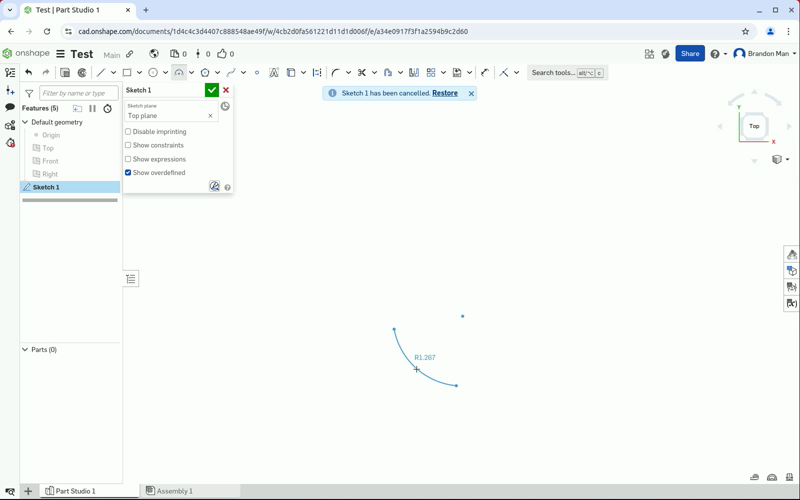
scroll(-6)
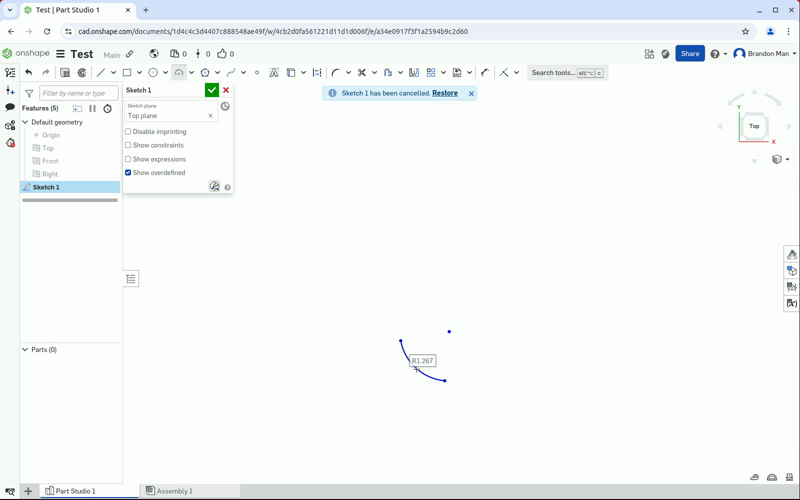
scroll(-6)
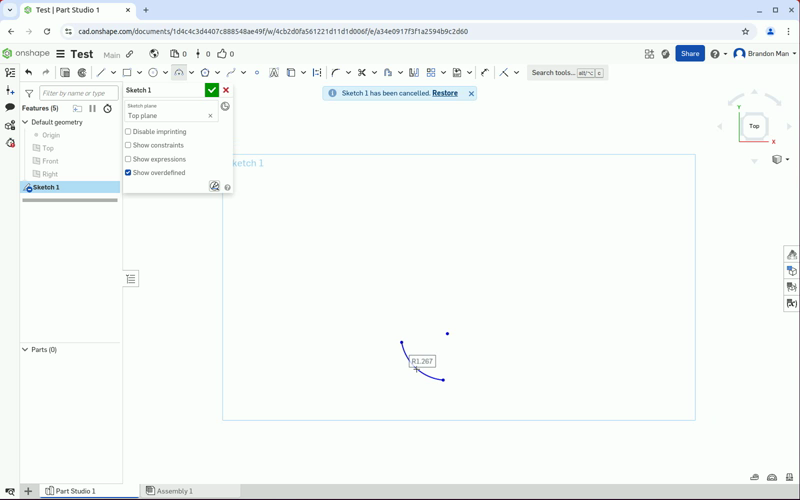
scroll(-6)
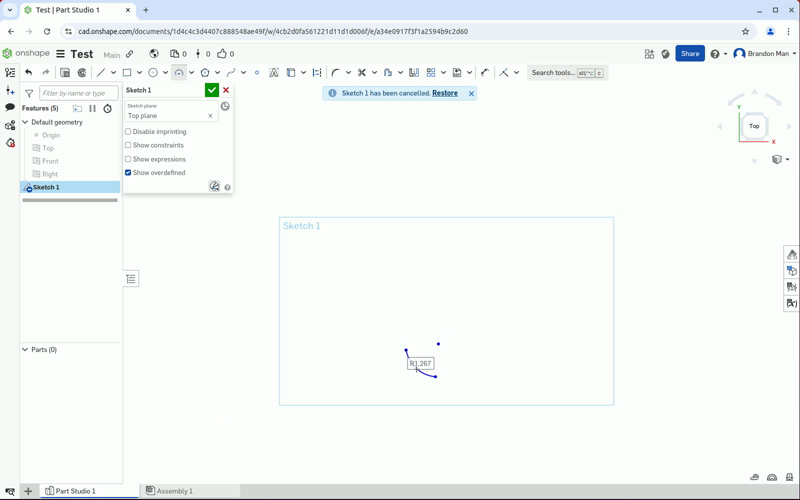
scroll(-6)
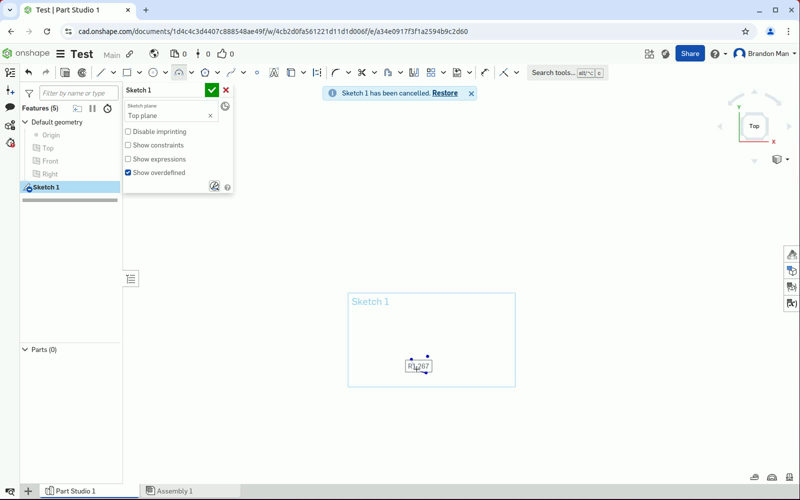
scroll(-6)
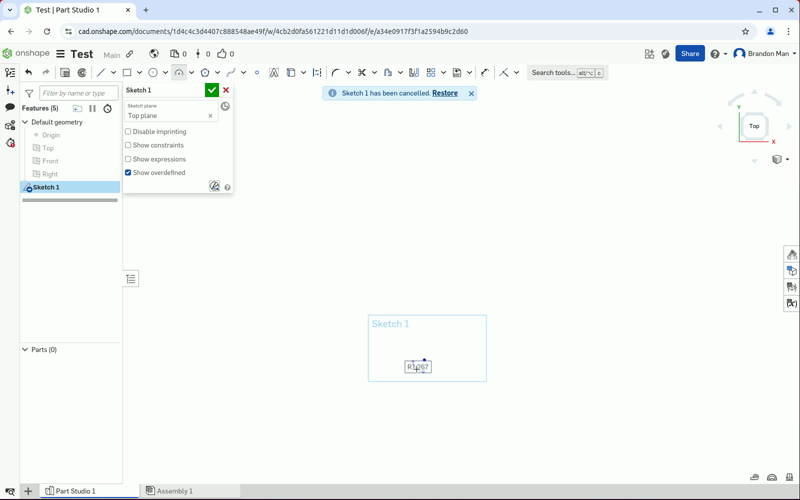
scroll(-6)
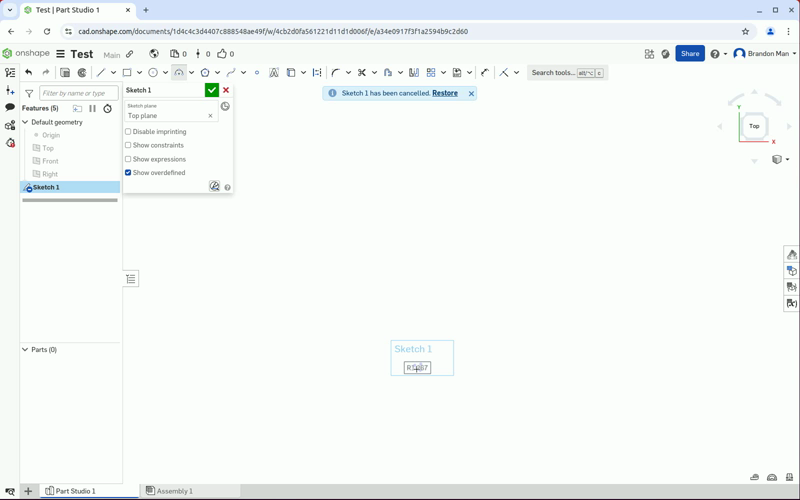
key_up(shift)
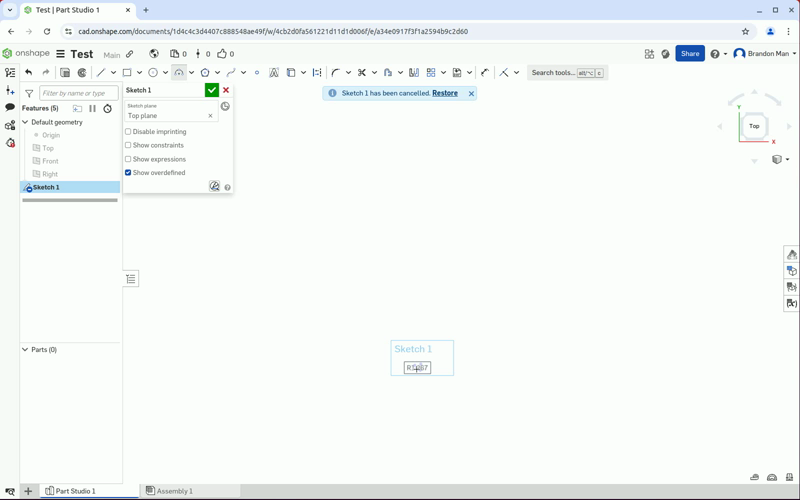
key(esc)
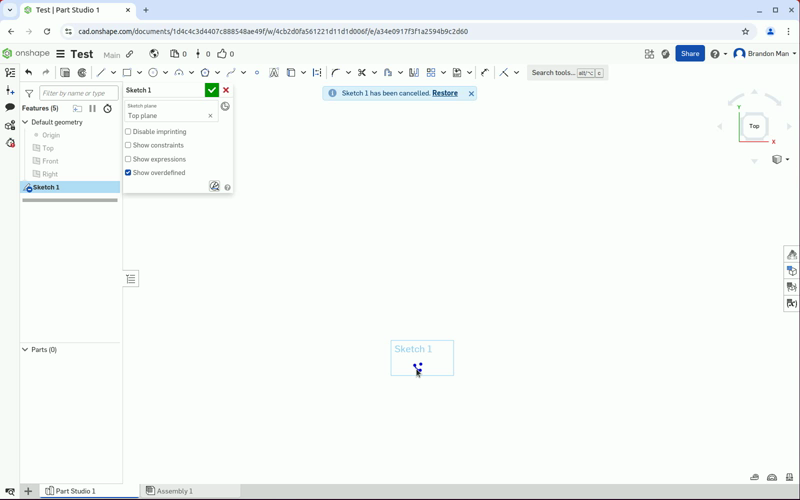
key(l)
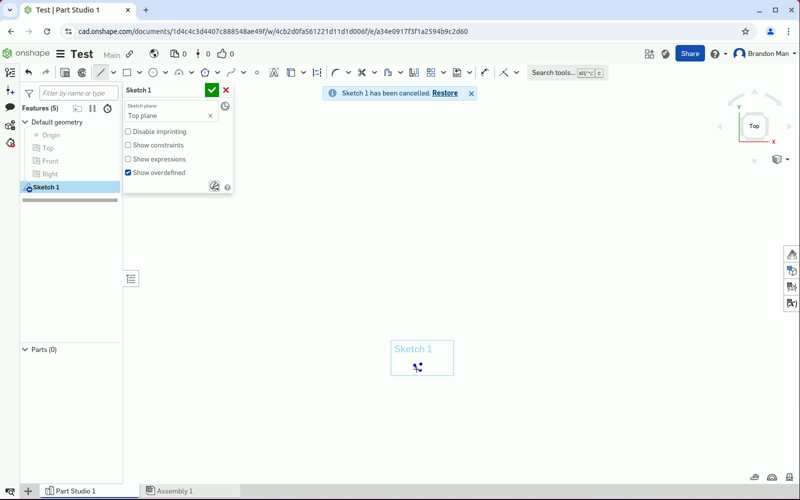
mouse_move(420, 370)
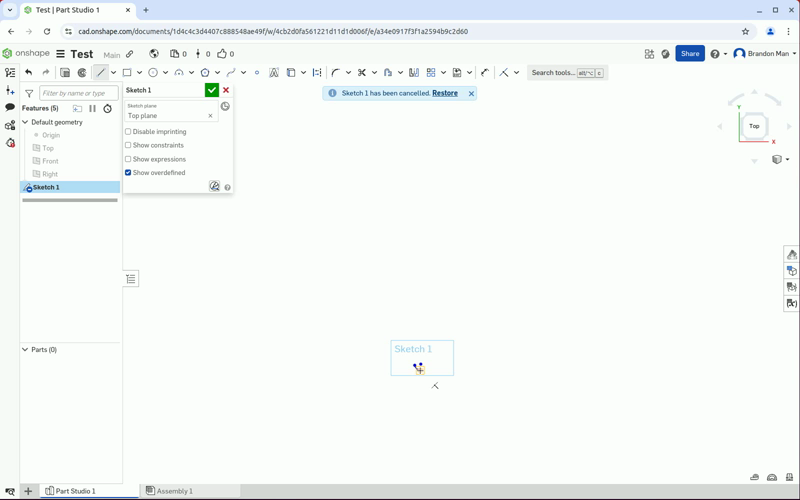
scroll(6)
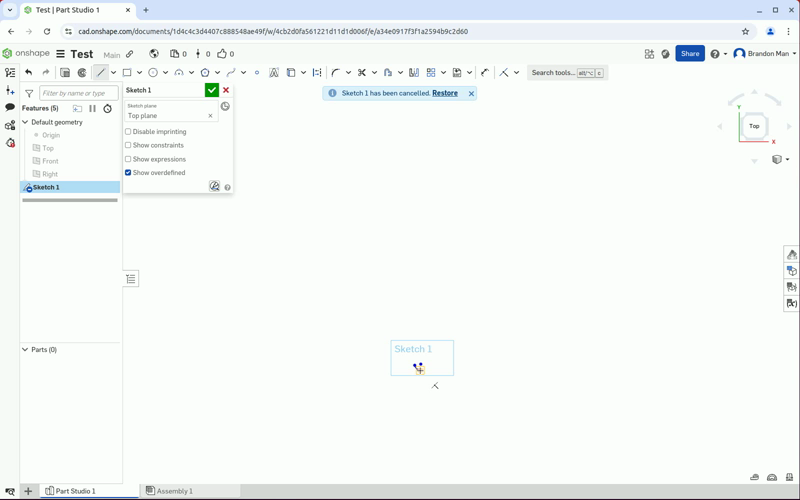
scroll(6)
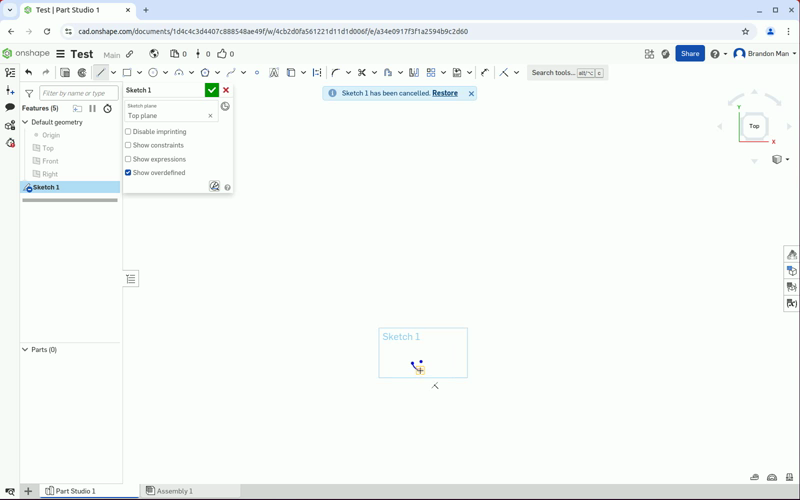
scroll(6)
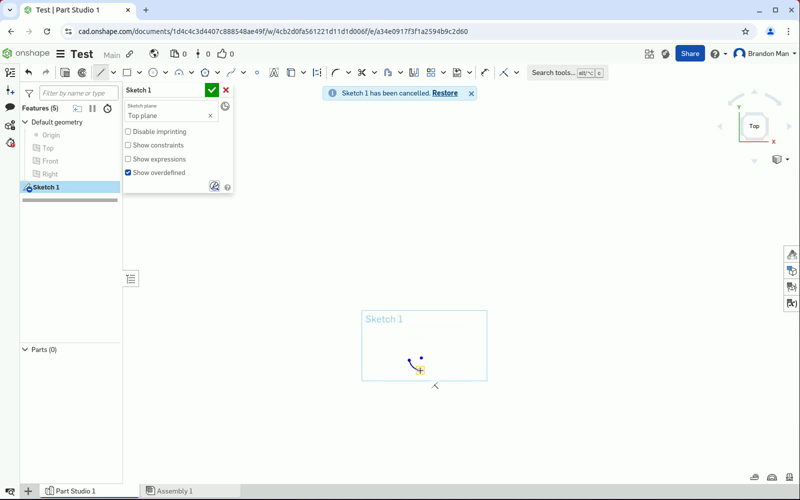
scroll(6)
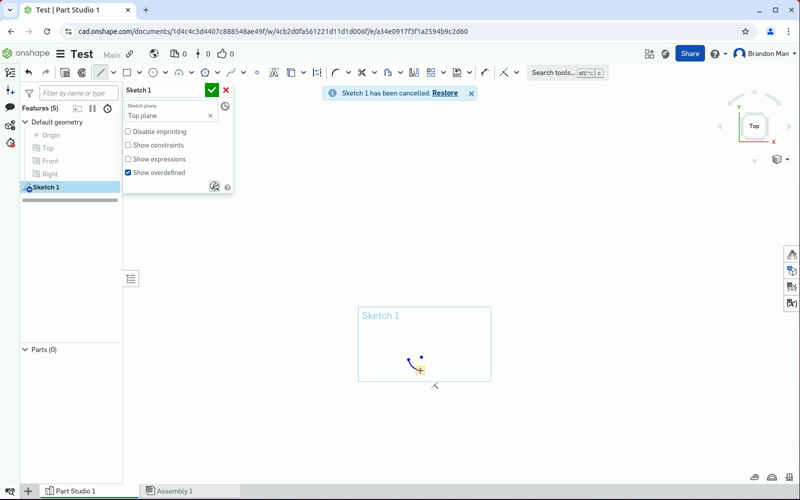
scroll(6)
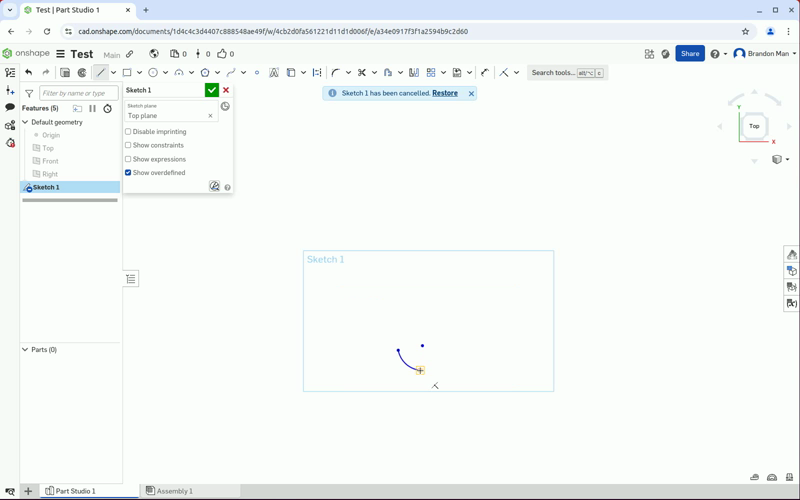
scroll(6)
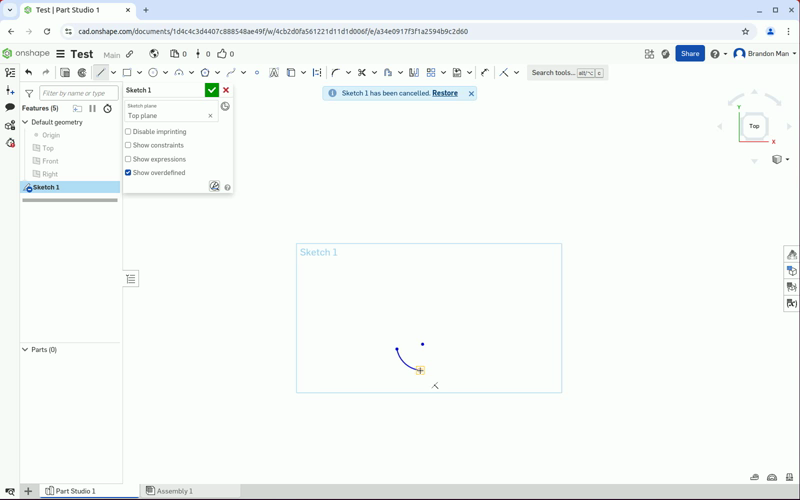
scroll(6)
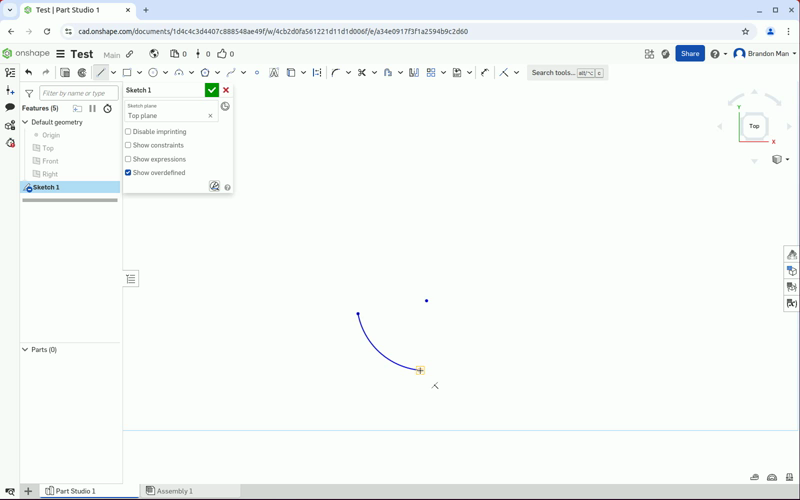
click(420, 370)
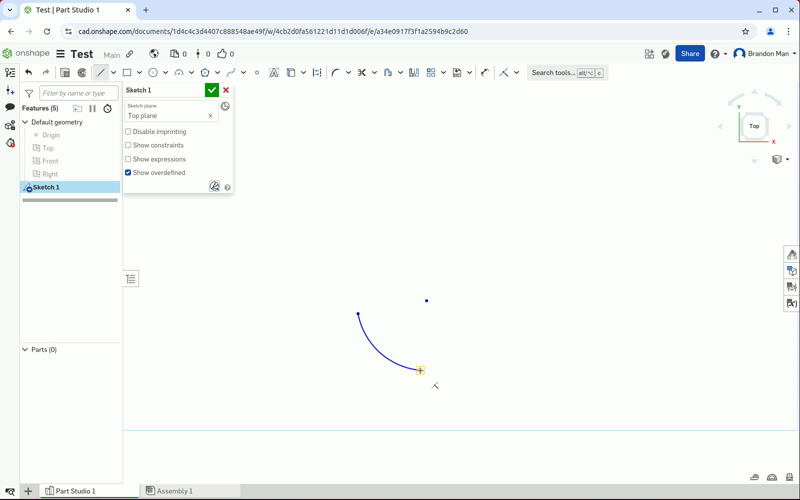
scroll(-6)
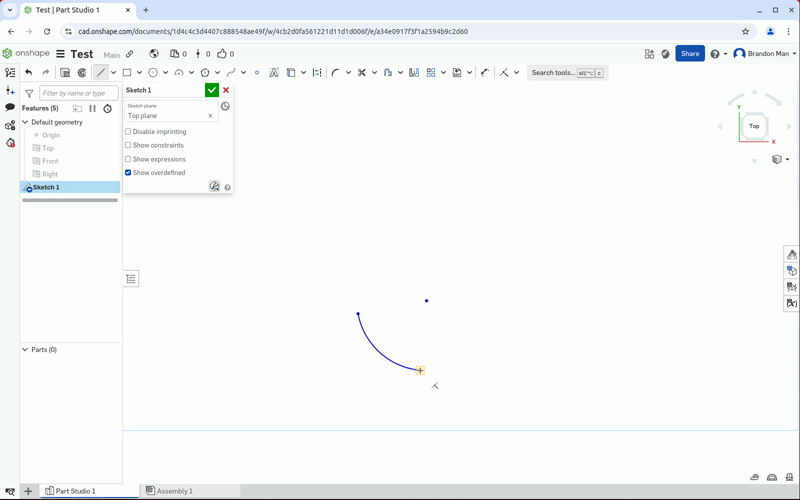
scroll(-6)
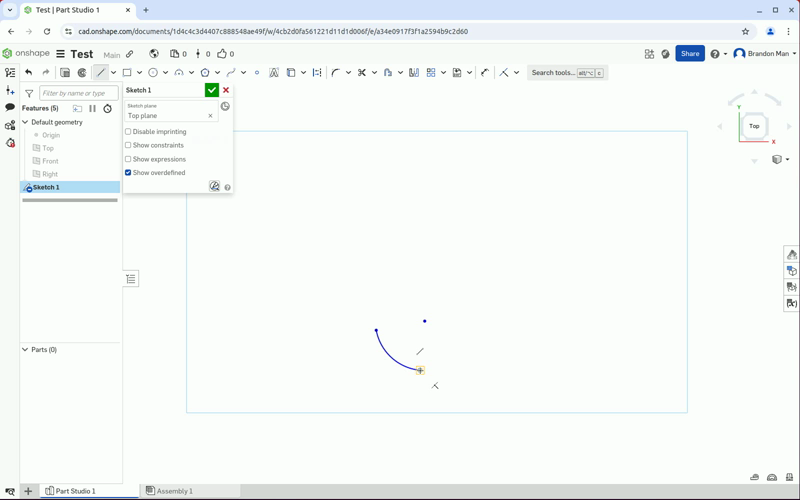
scroll(-6)
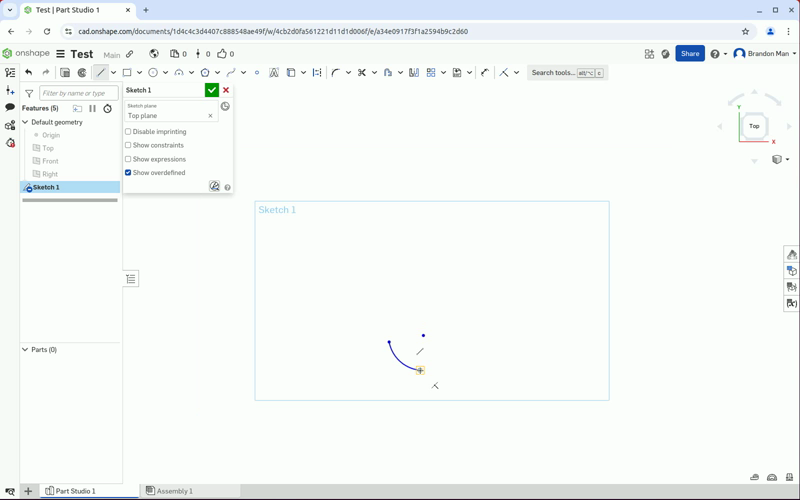
scroll(-6)
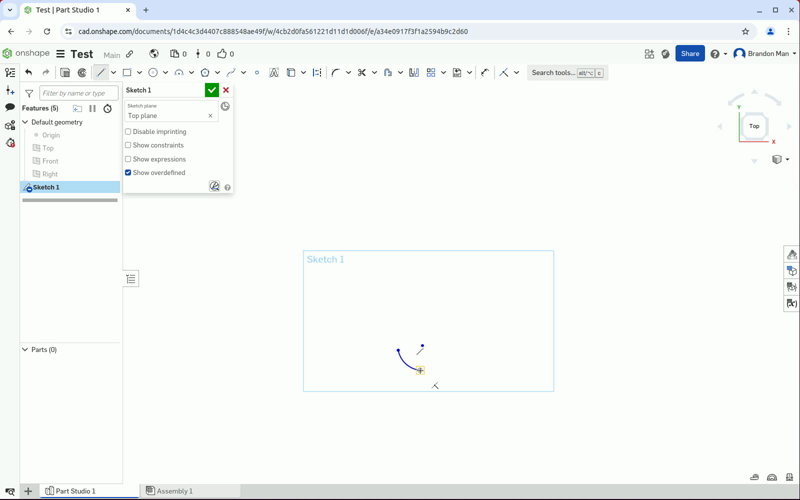
scroll(-6)
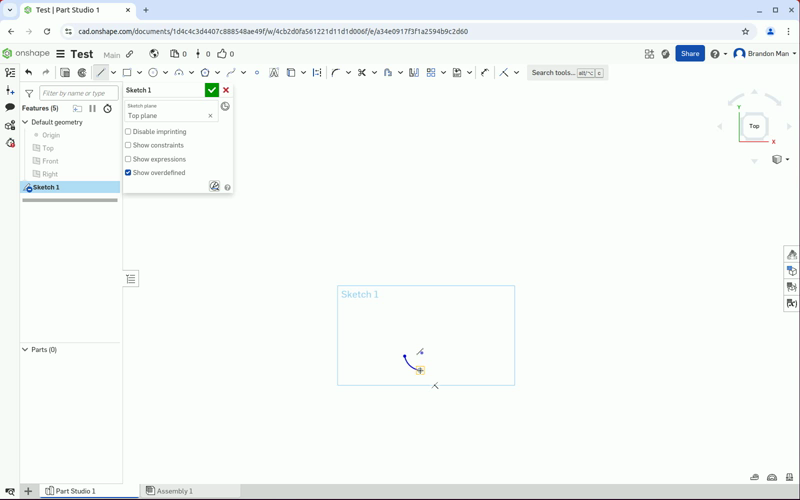
scroll(-6)
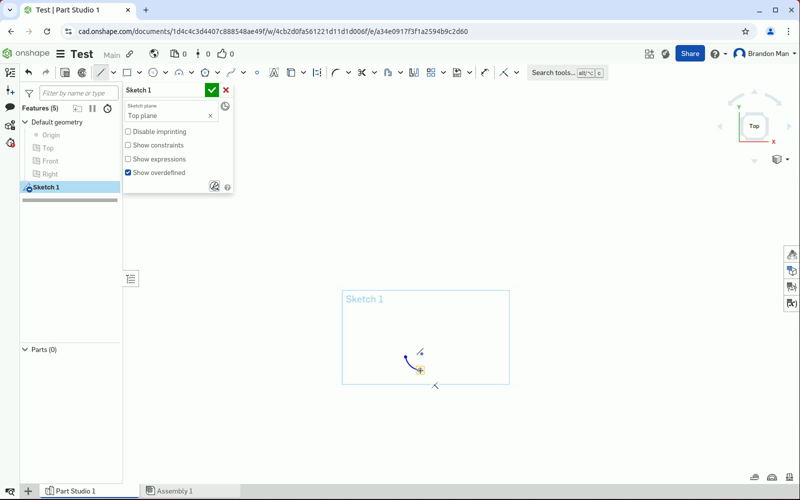
scroll(-6)
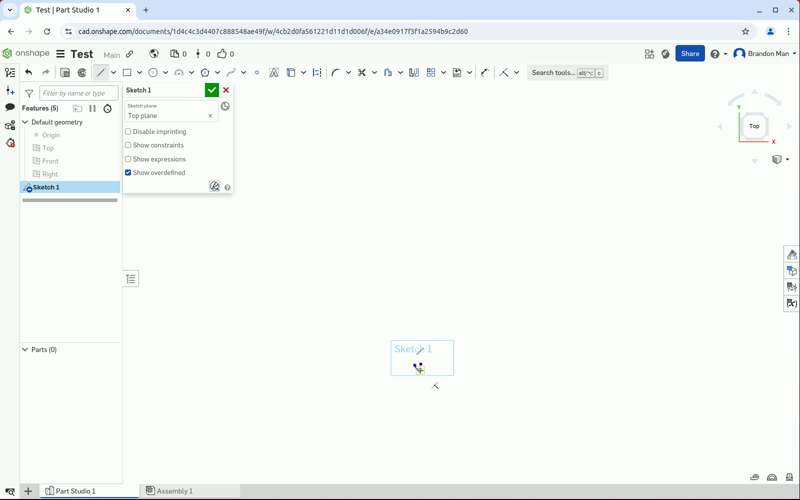
key_down(shift)
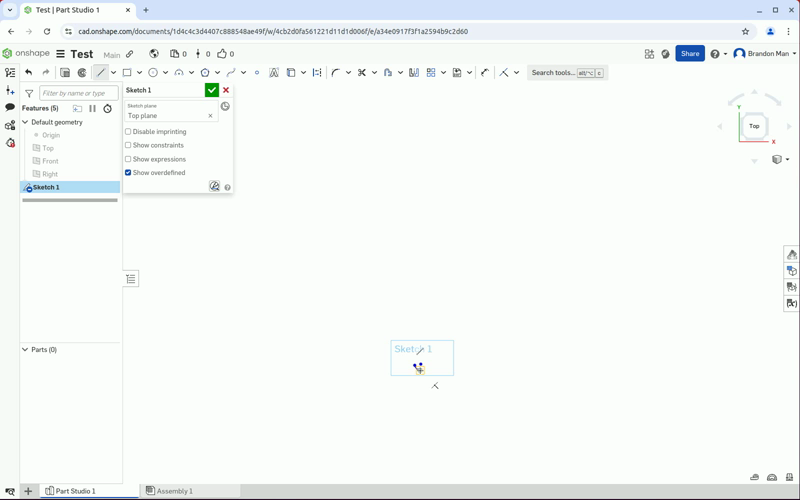
mouse_move(500, 370)
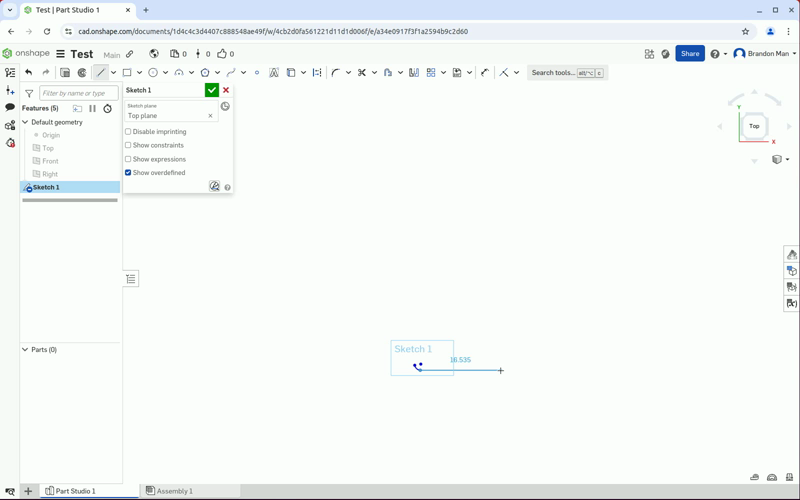
click(500, 370)
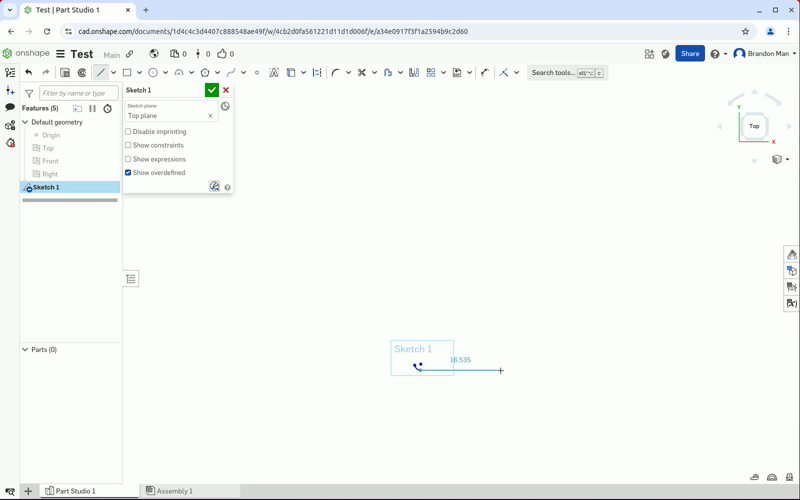
key_up(shift)
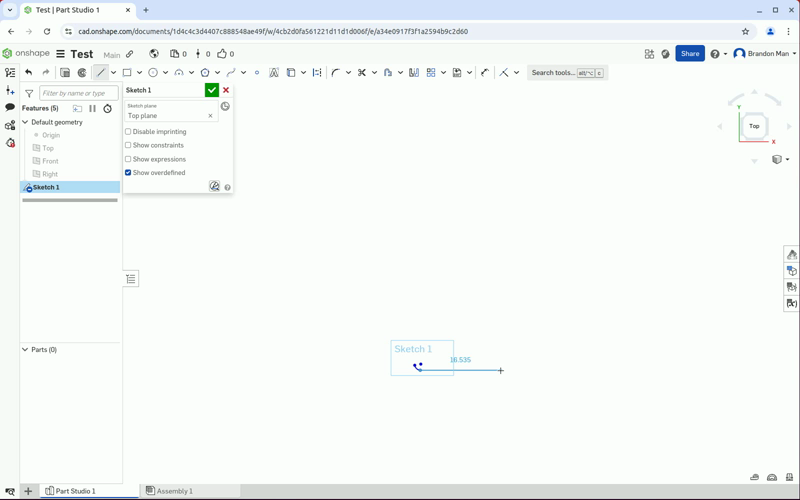
key(esc)
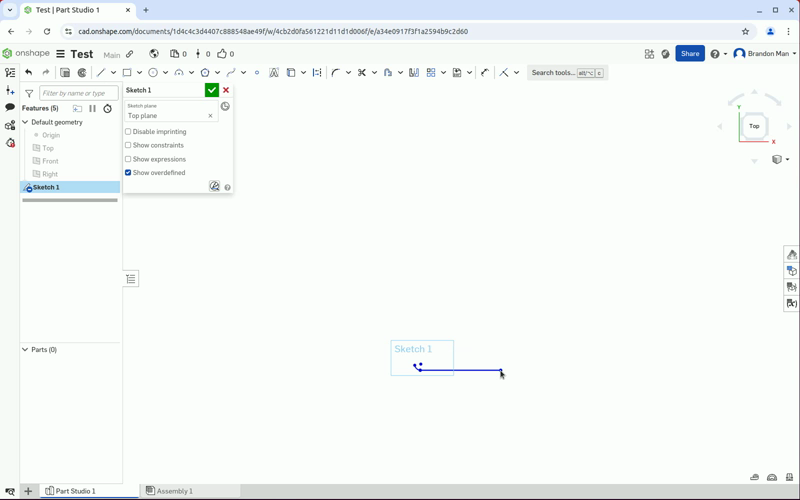
key(a)
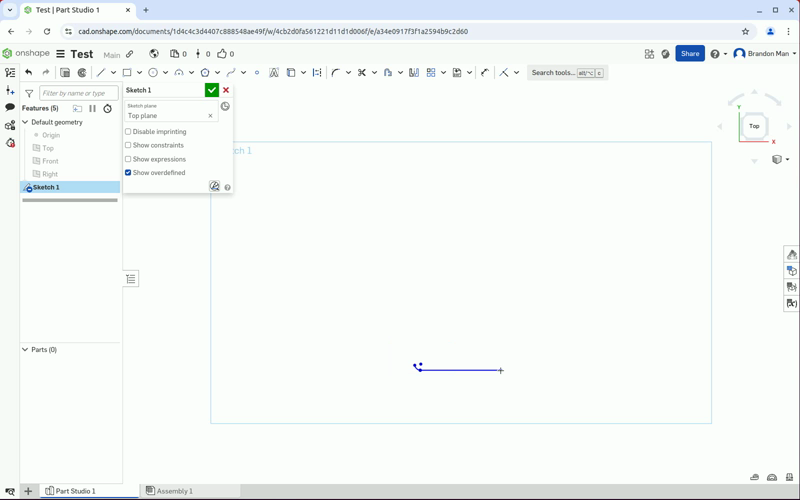
mouse_move(500, 370)
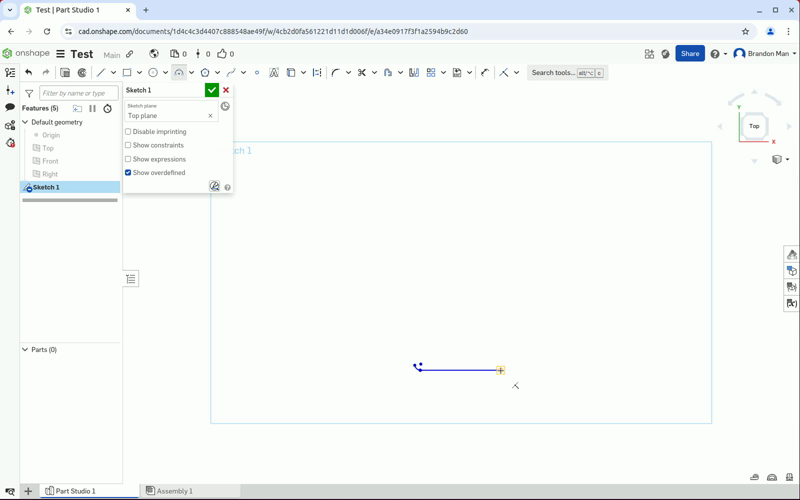
click(500, 370)
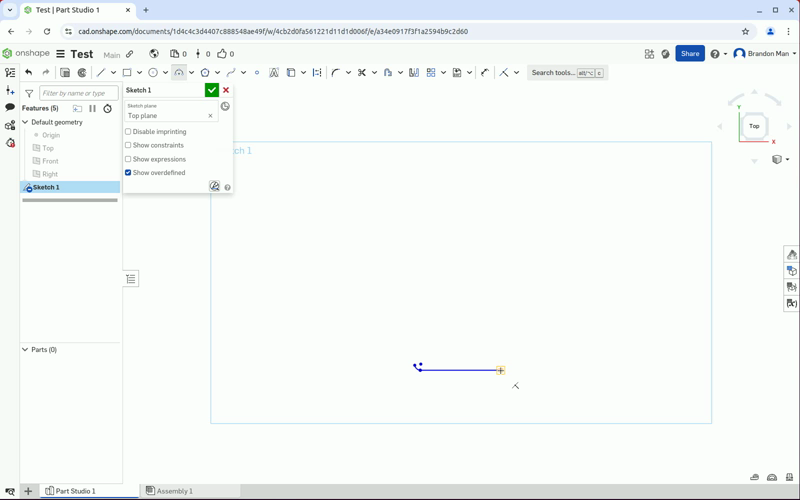
key_down(shift)
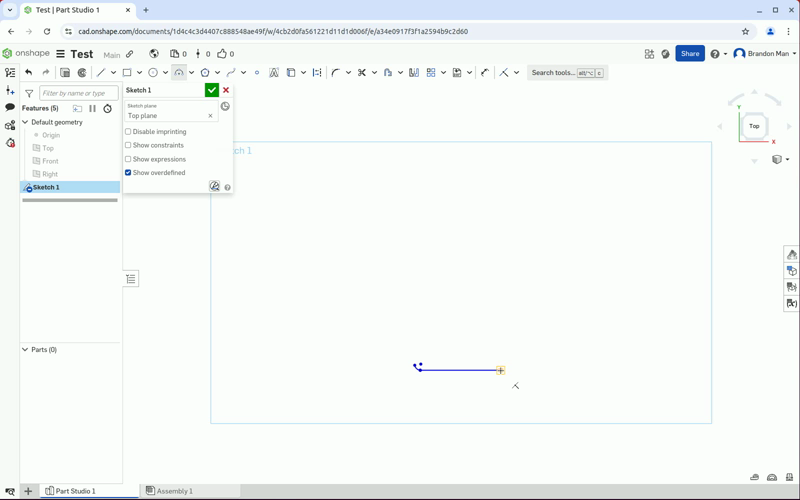
mouse_move(505, 365)
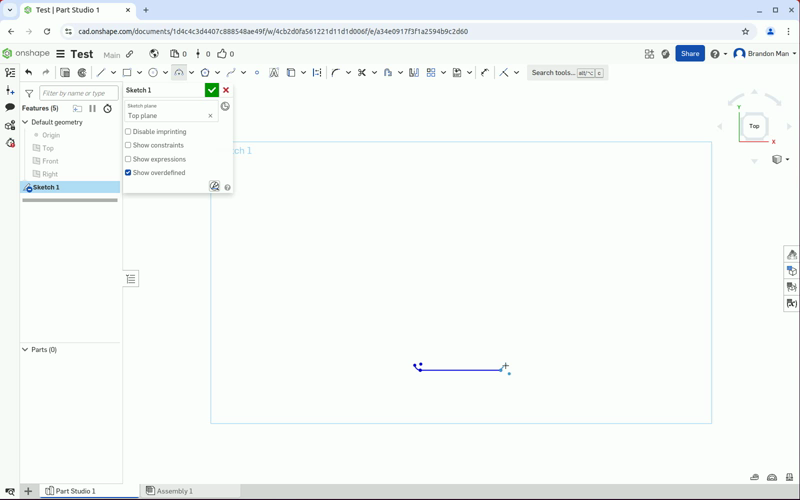
scroll(6)
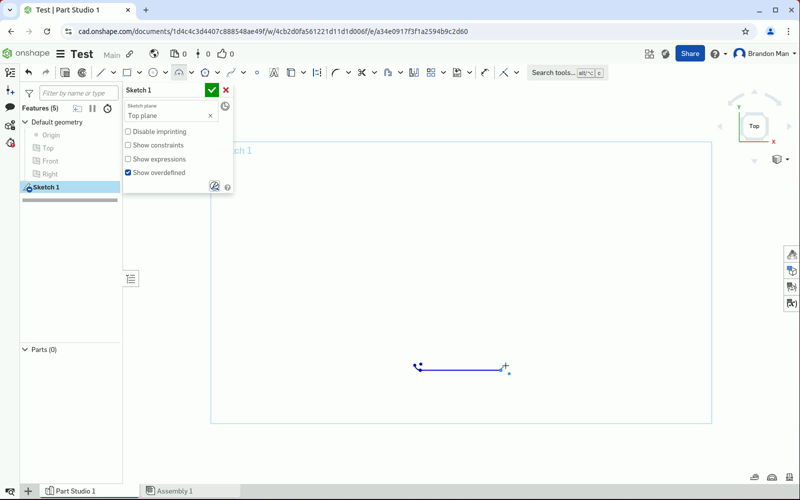
scroll(6)
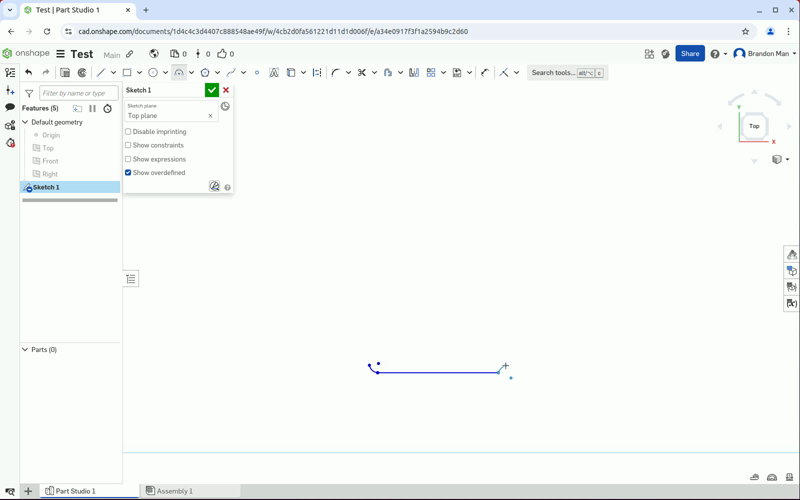
scroll(6)
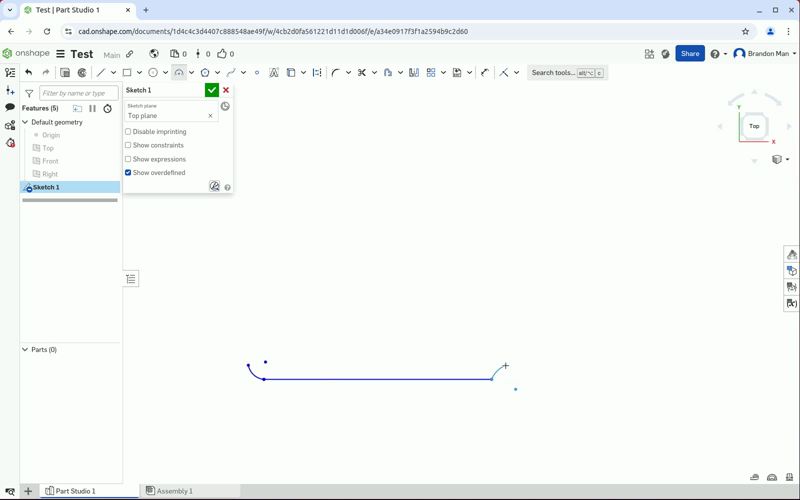
scroll(6)
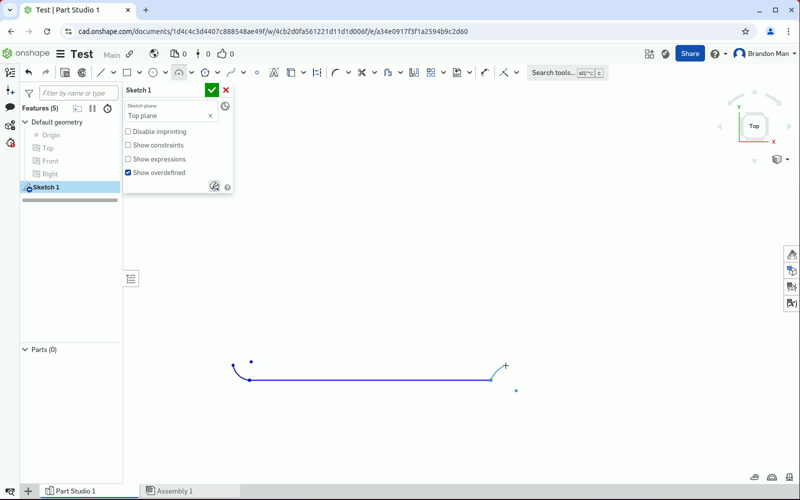
scroll(6)
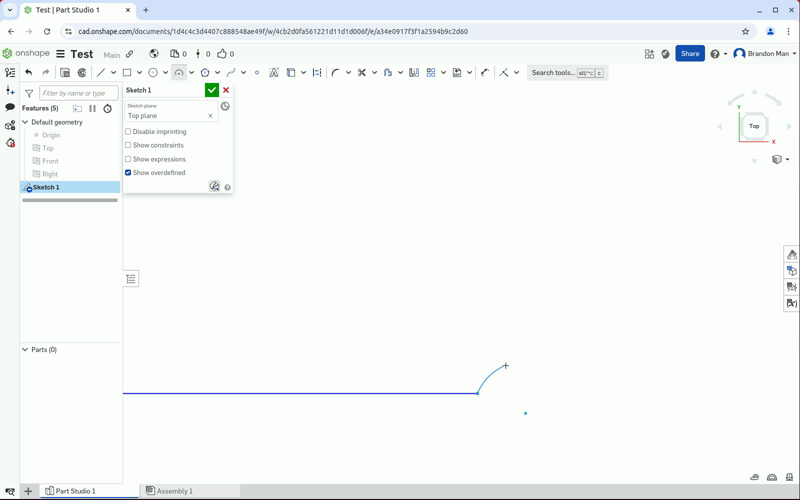
scroll(6)
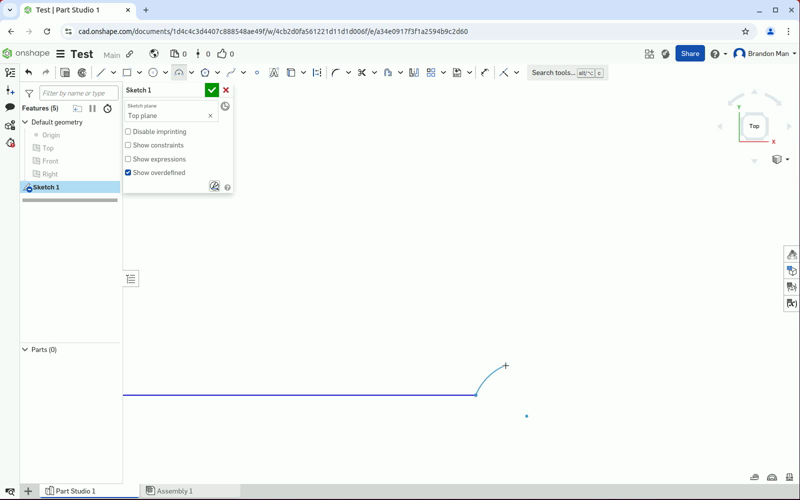
scroll(6)
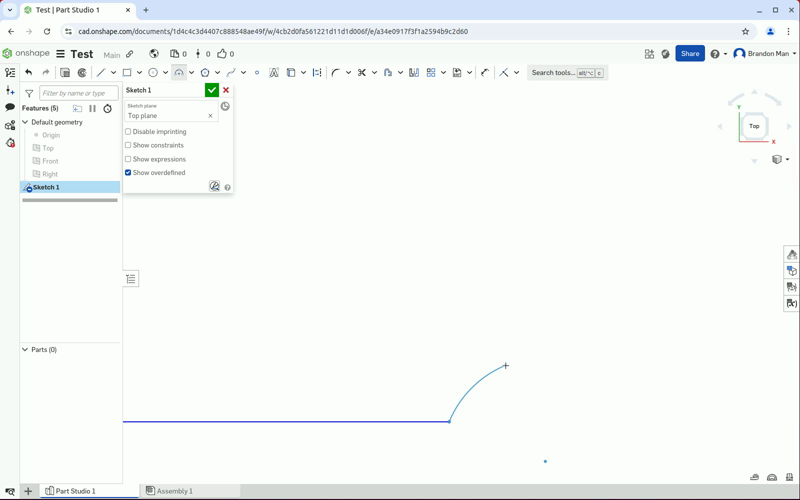
click(505, 365)
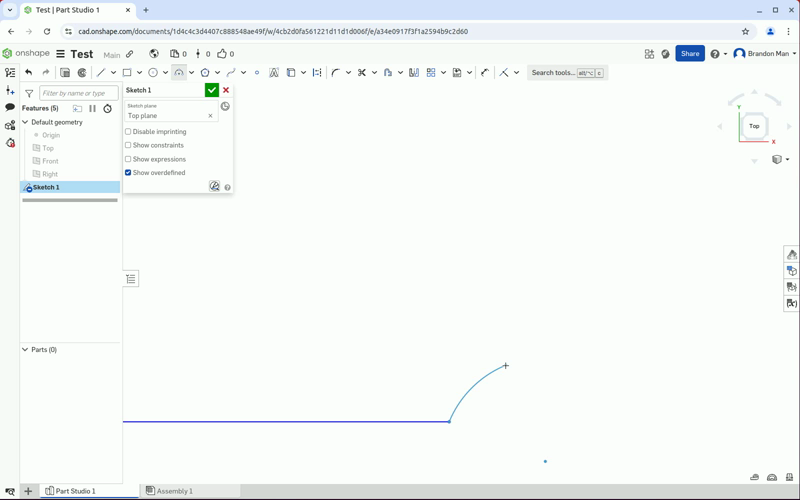
scroll(-6)
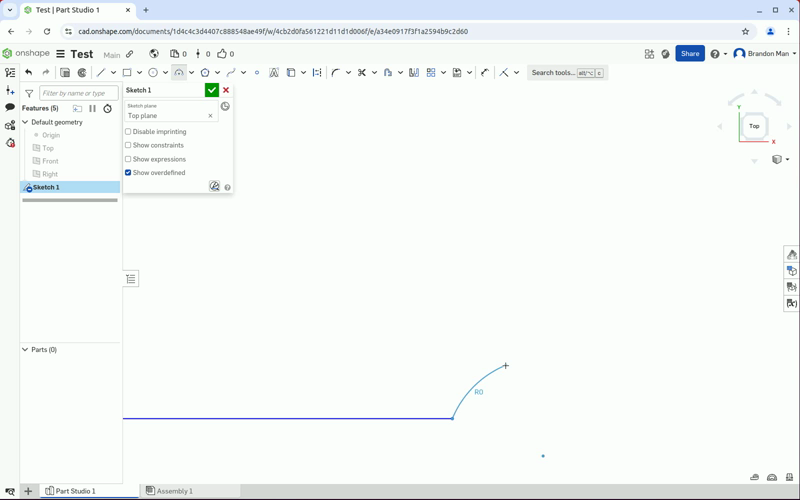
scroll(-6)
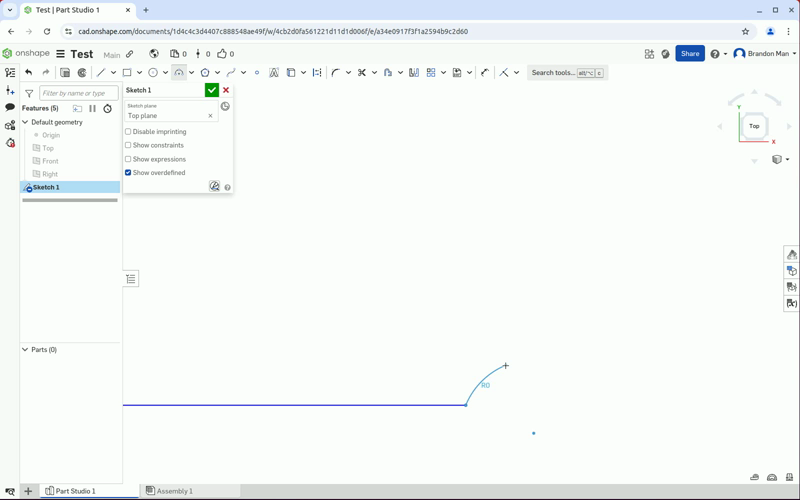
scroll(-6)
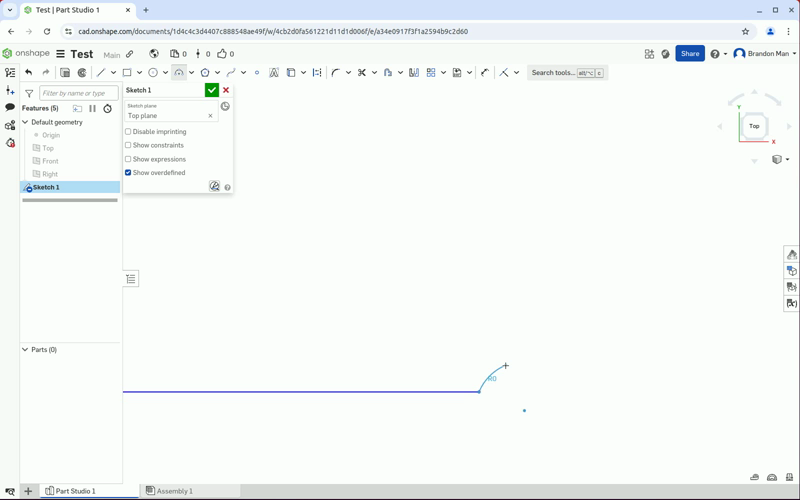
scroll(-6)
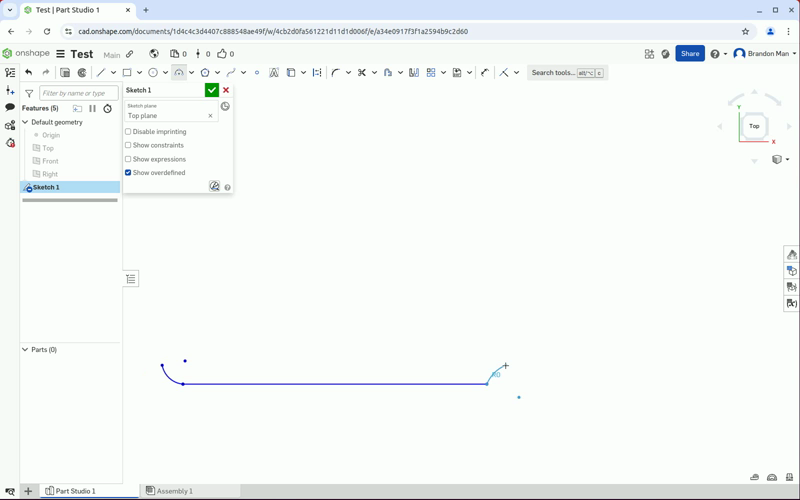
scroll(-6)
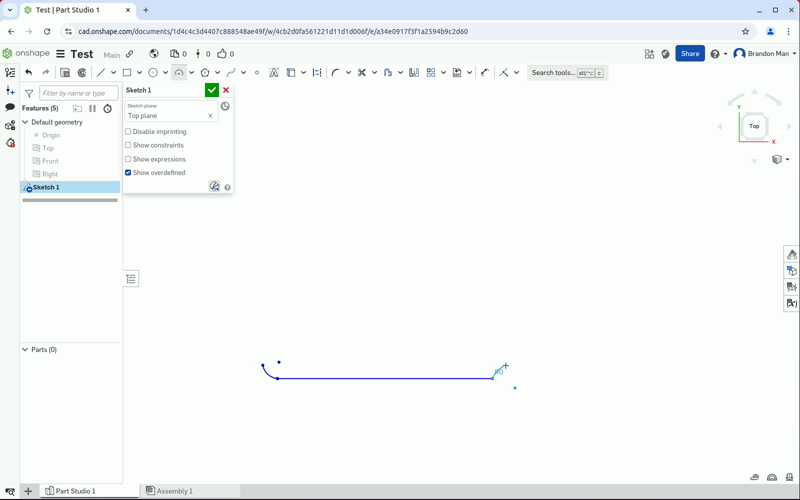
scroll(-6)
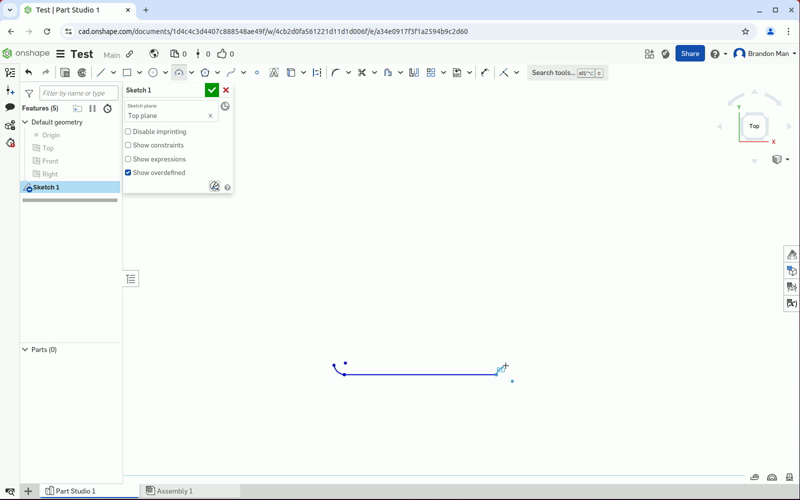
scroll(-6)
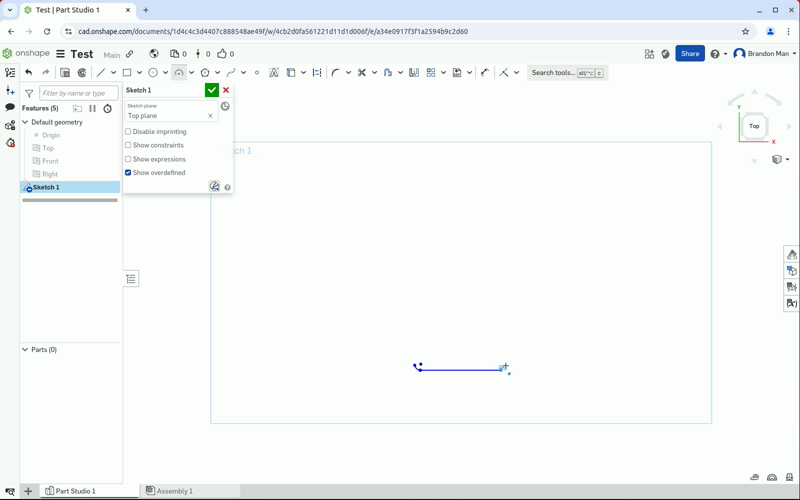
mouse_move(504, 368)
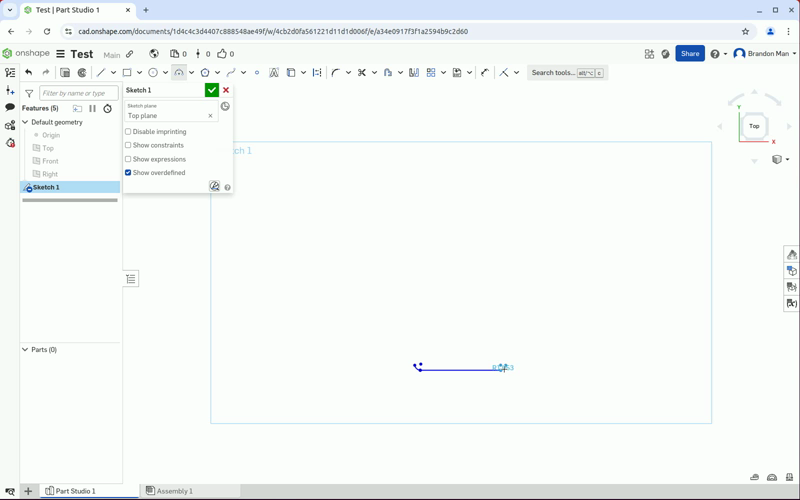
scroll(6)
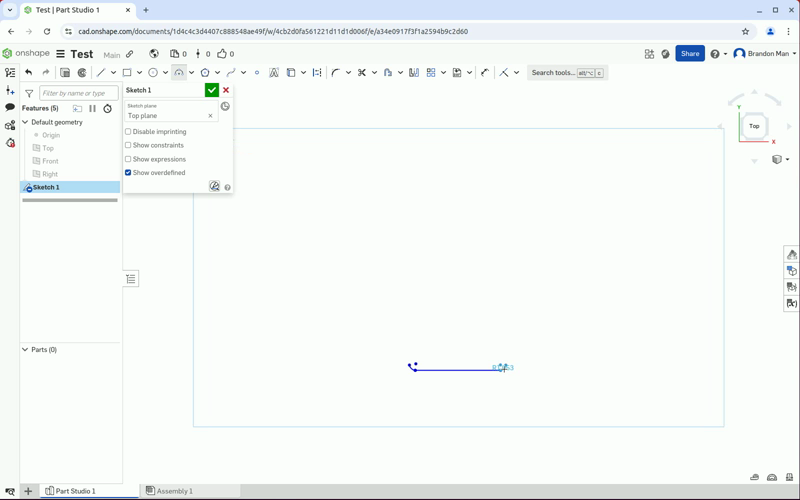
scroll(6)
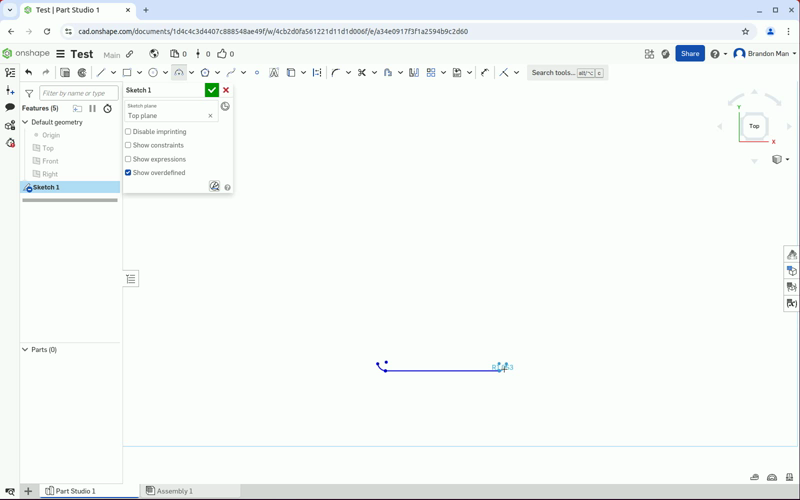
scroll(6)
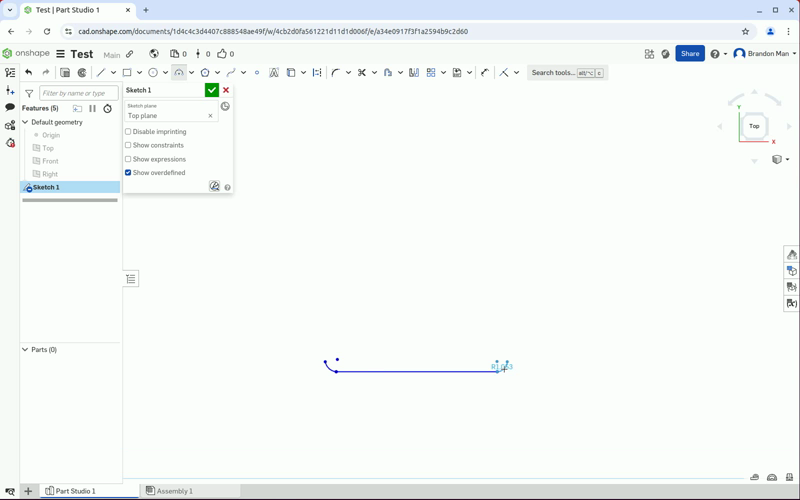
scroll(6)
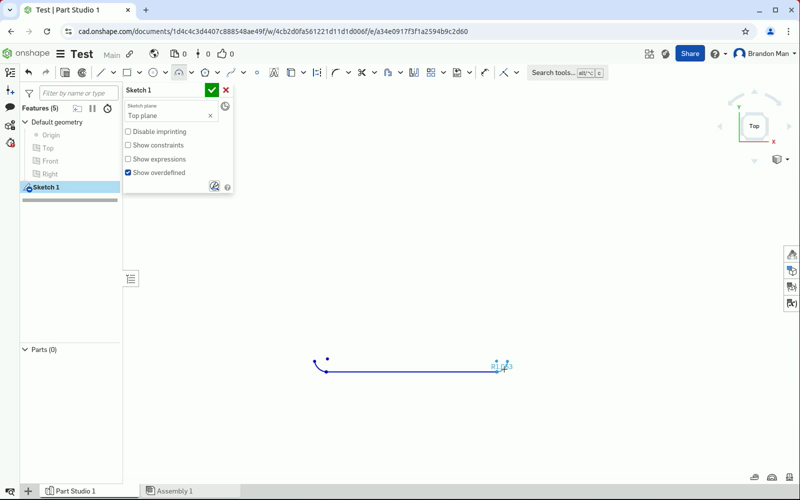
scroll(6)
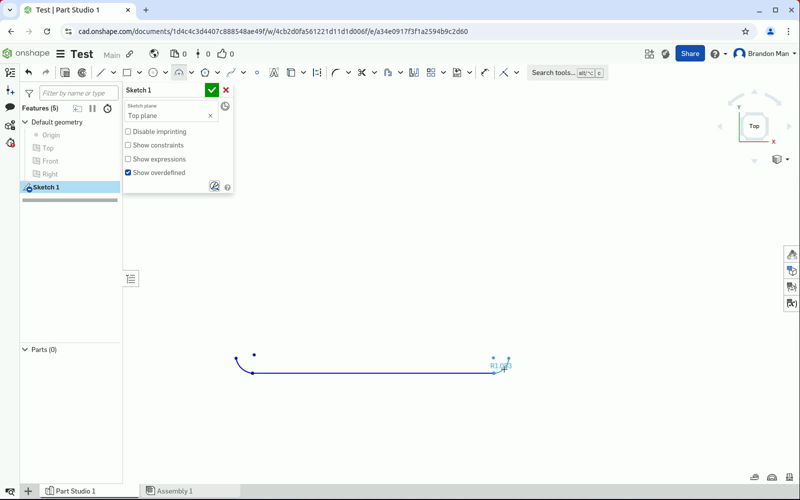
scroll(6)
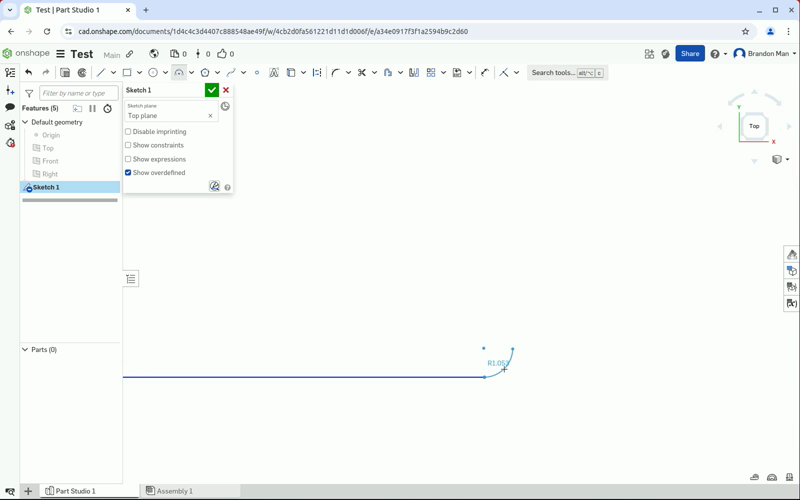
scroll(6)
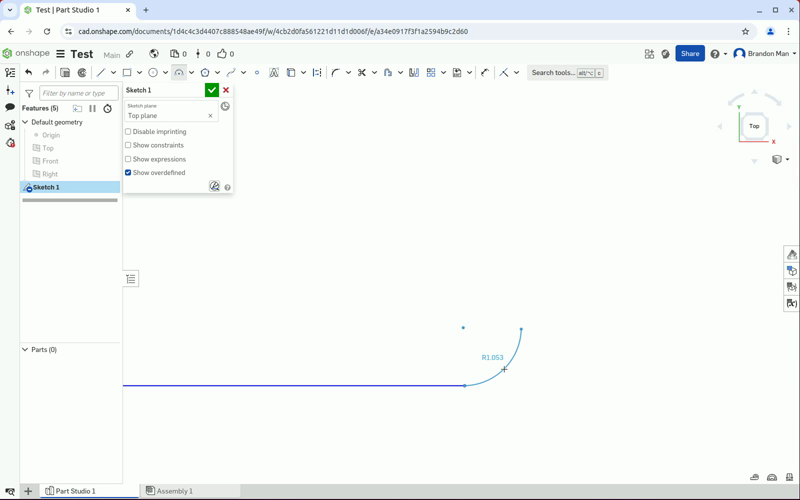
click(504, 368)
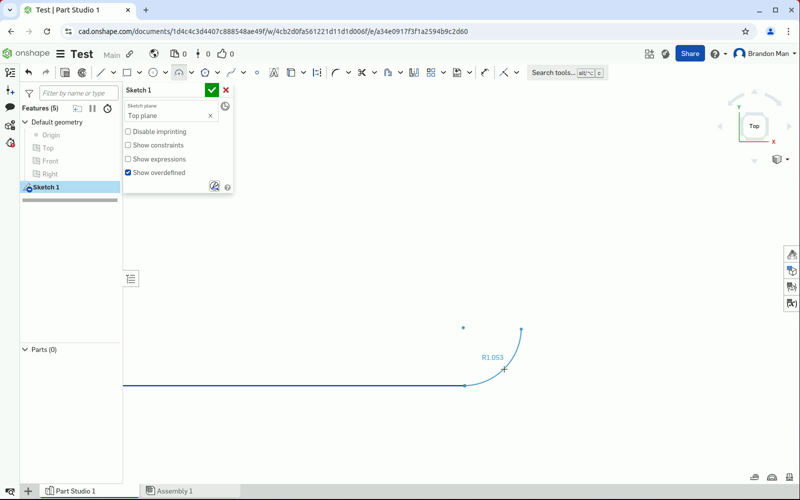
scroll(-6)
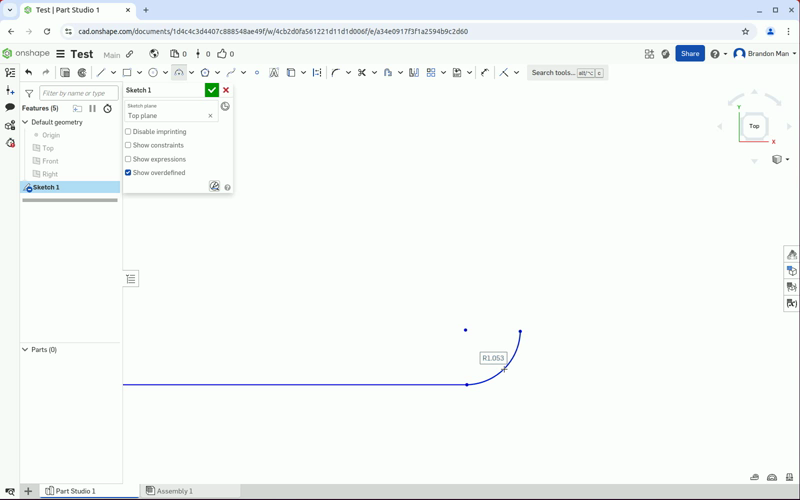
scroll(-6)
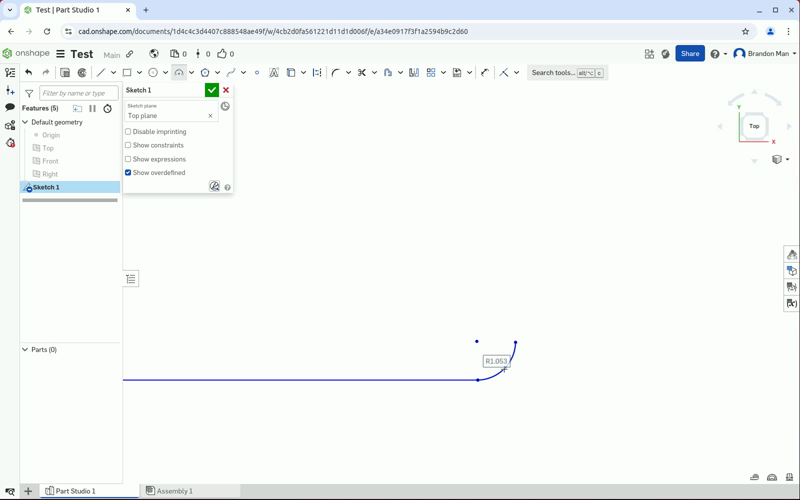
scroll(-6)
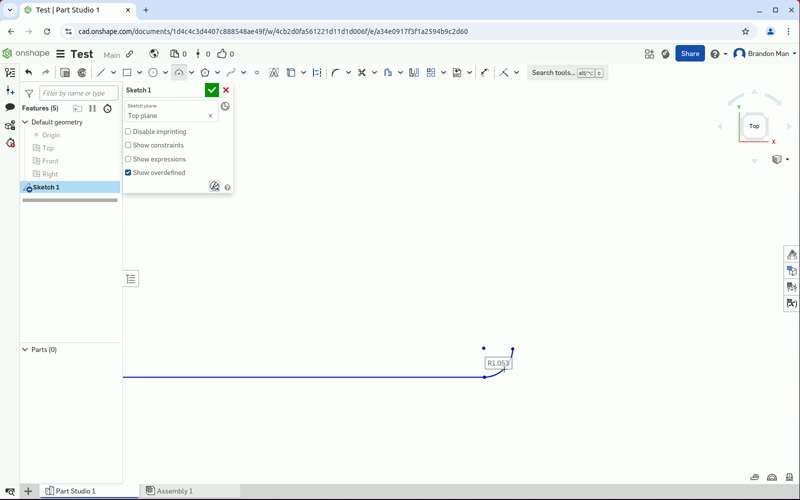
scroll(-6)
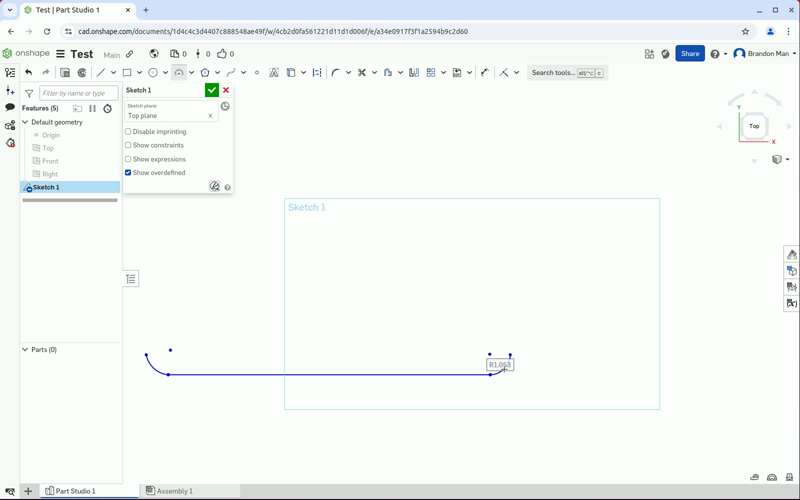
scroll(-6)
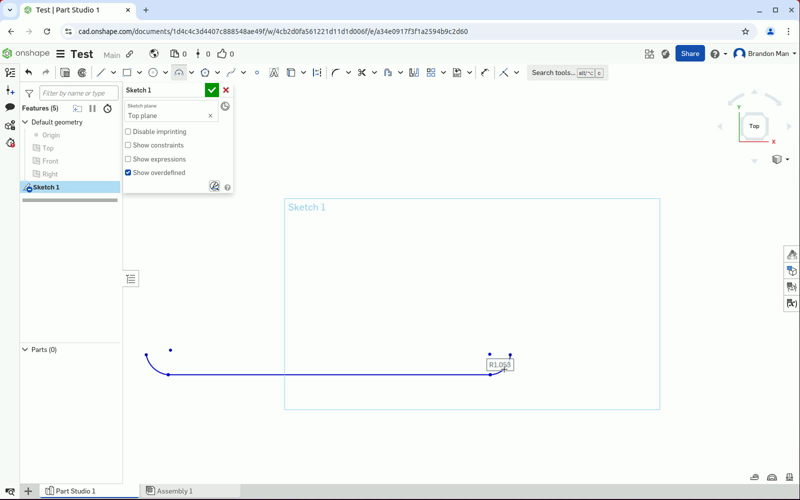
scroll(-6)
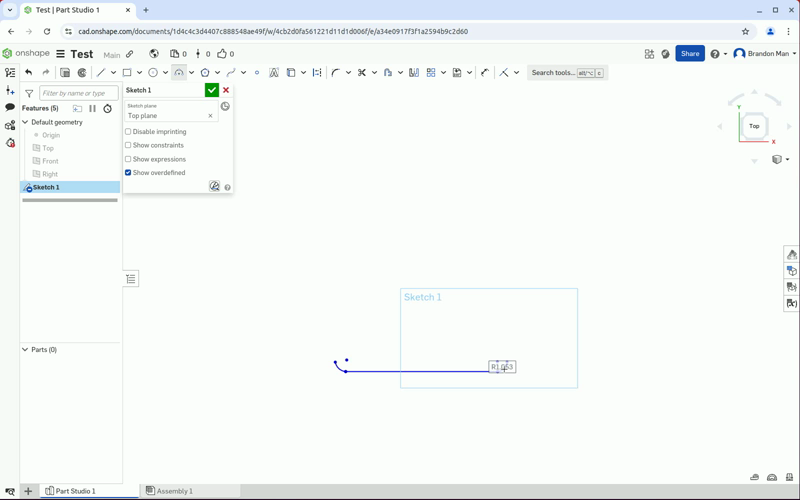
scroll(-6)
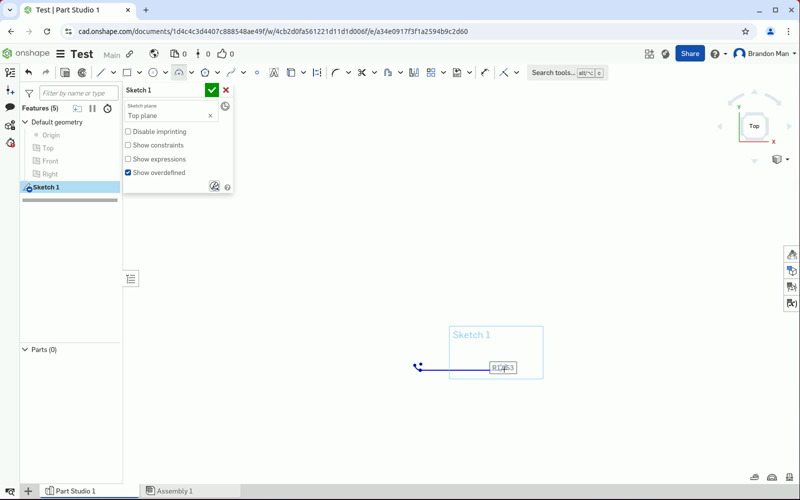
key_up(shift)
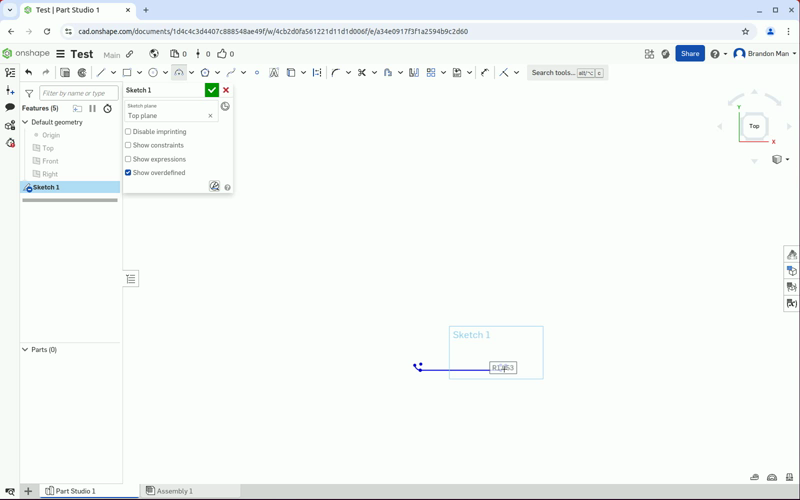
key(esc)
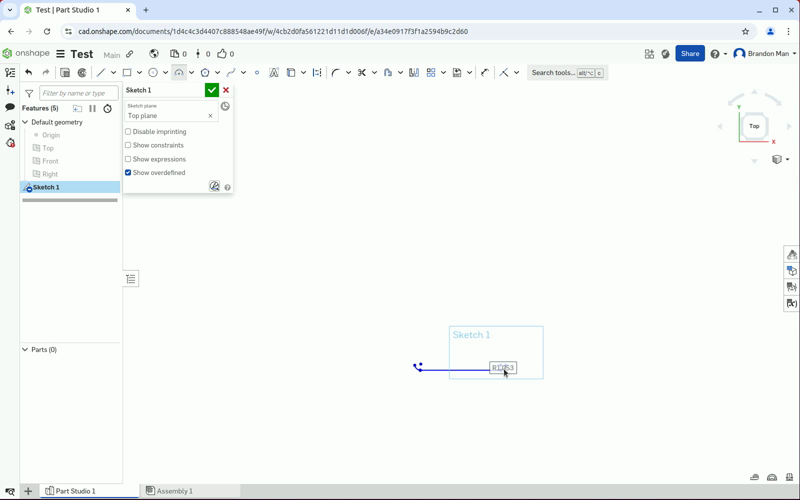
key(l)
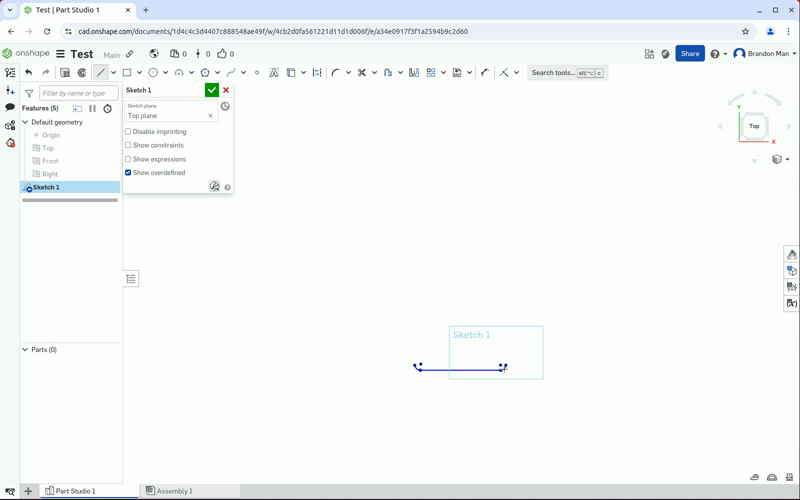
mouse_move(505, 365)
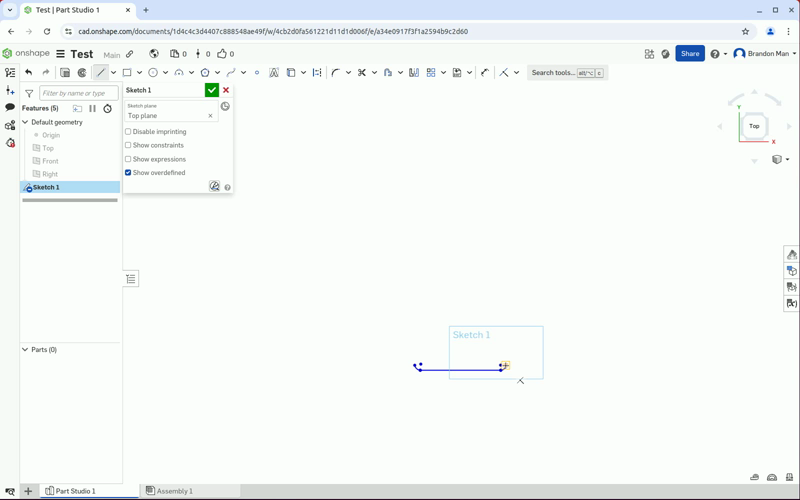
scroll(6)
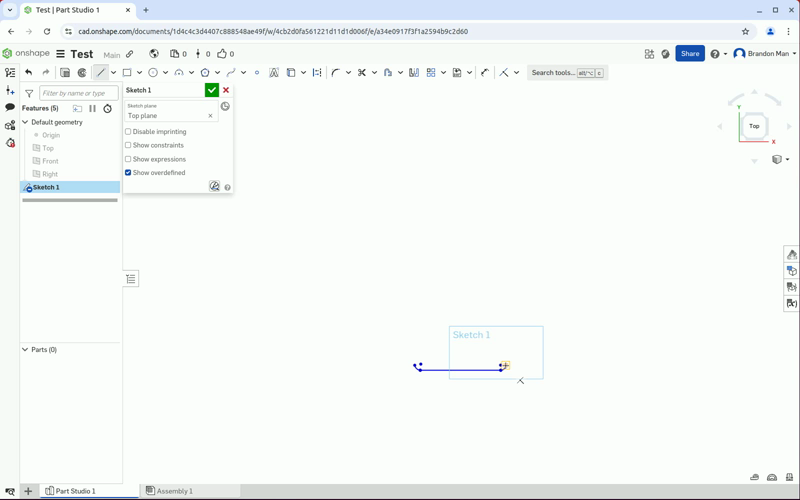
scroll(6)
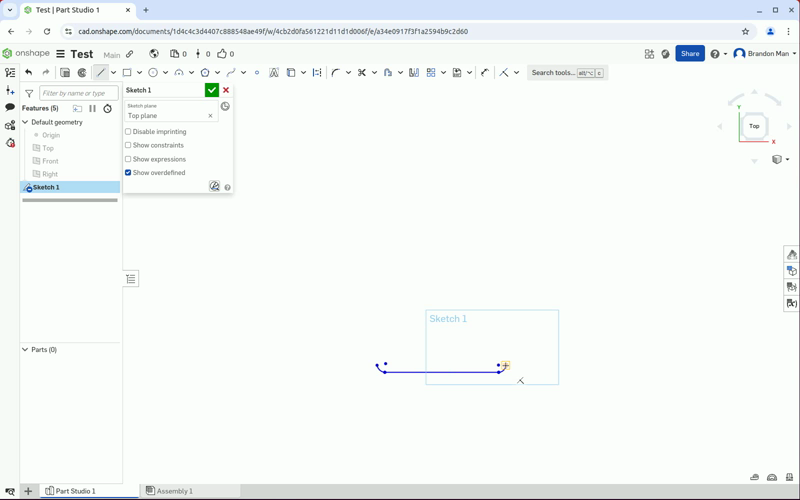
scroll(6)
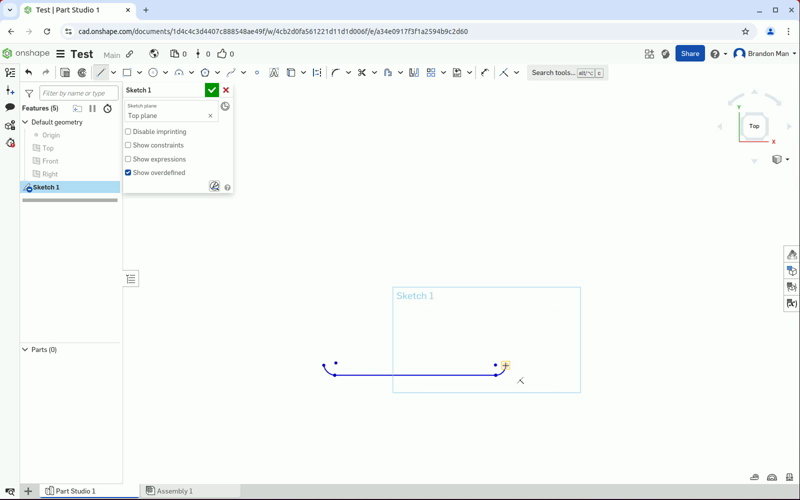
scroll(6)
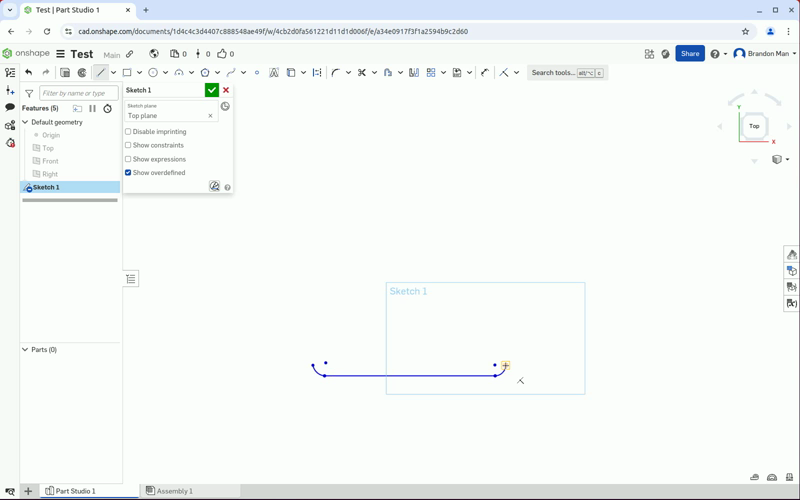
scroll(6)
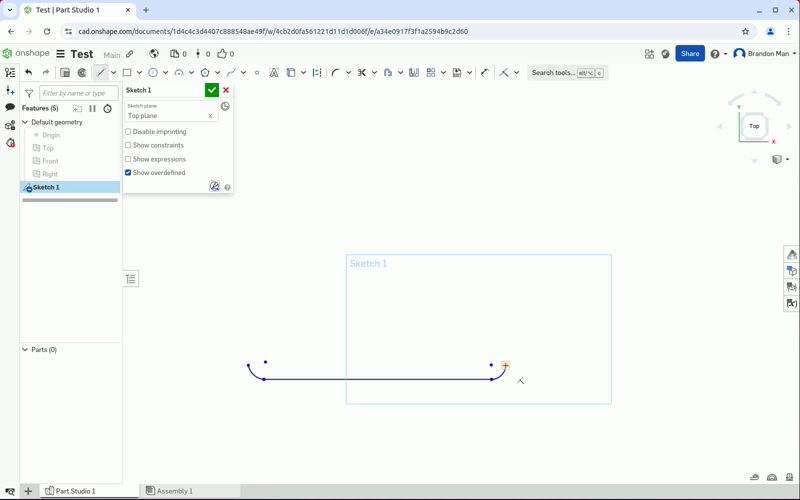
scroll(6)
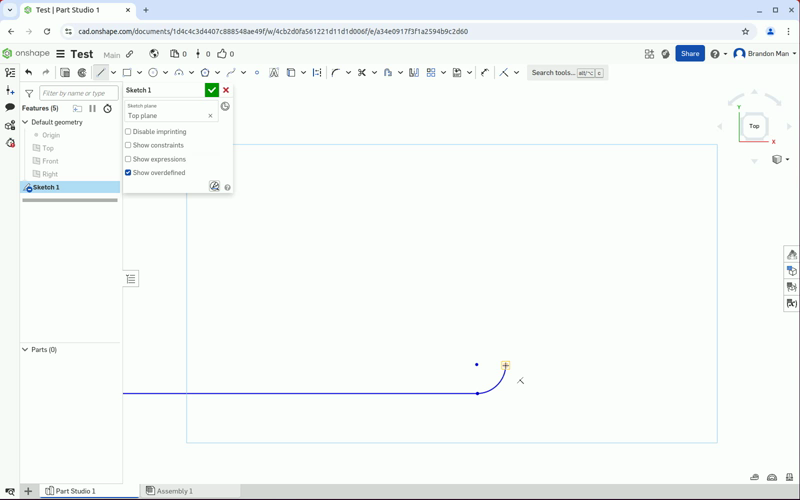
scroll(6)
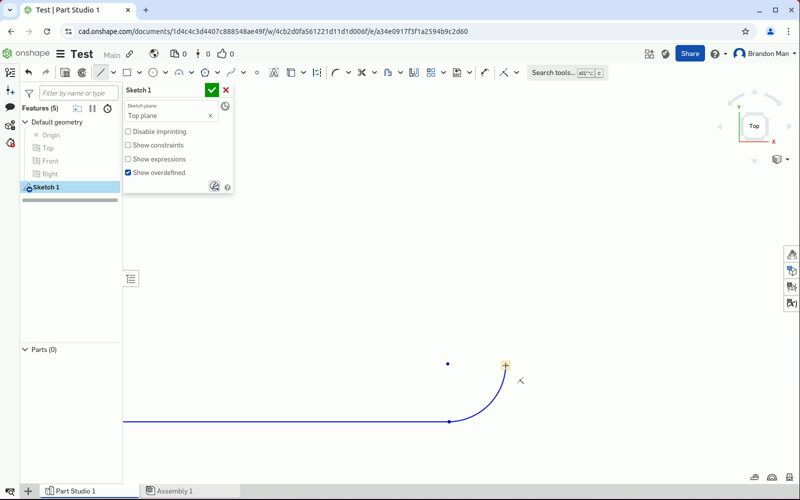
click(505, 365)
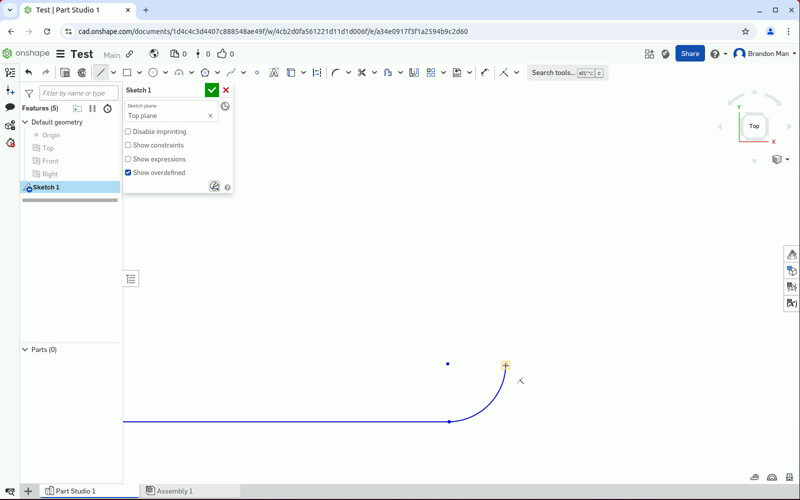
scroll(-6)
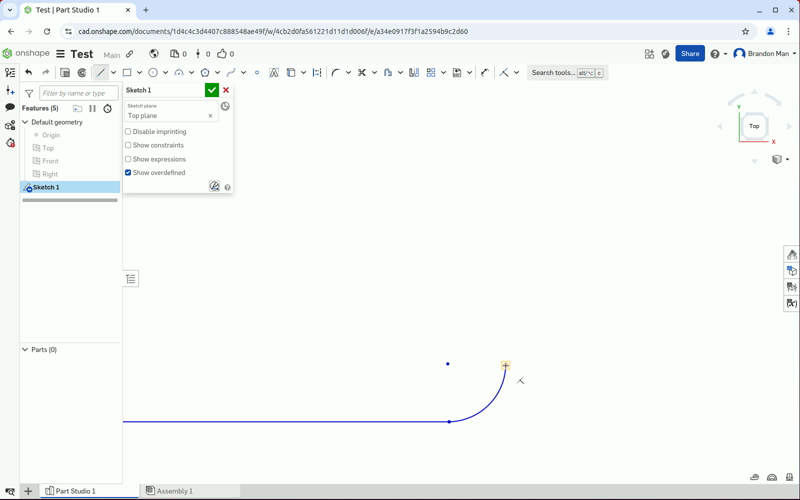
scroll(-6)
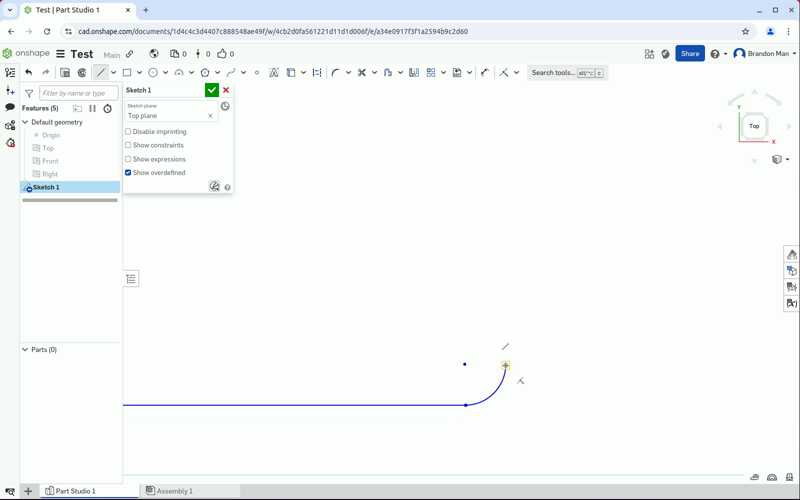
scroll(-6)
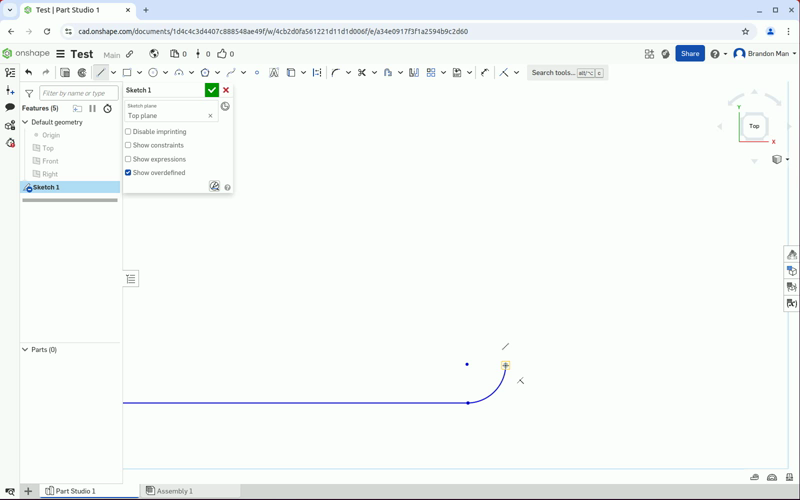
scroll(-6)
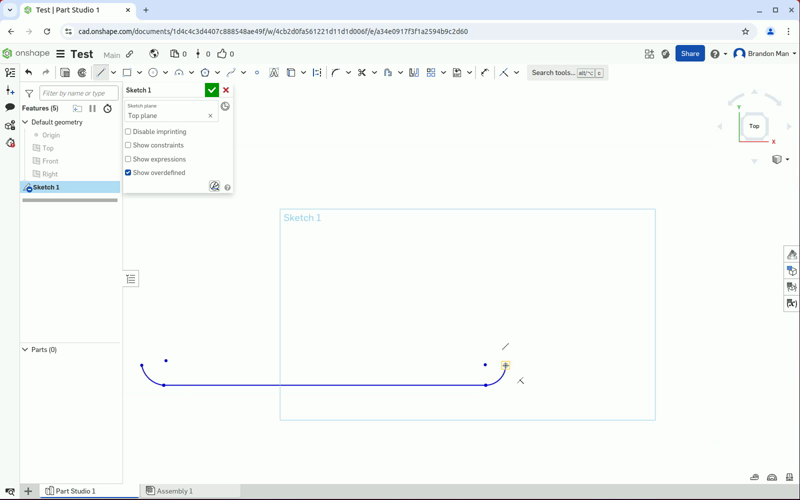
scroll(-6)
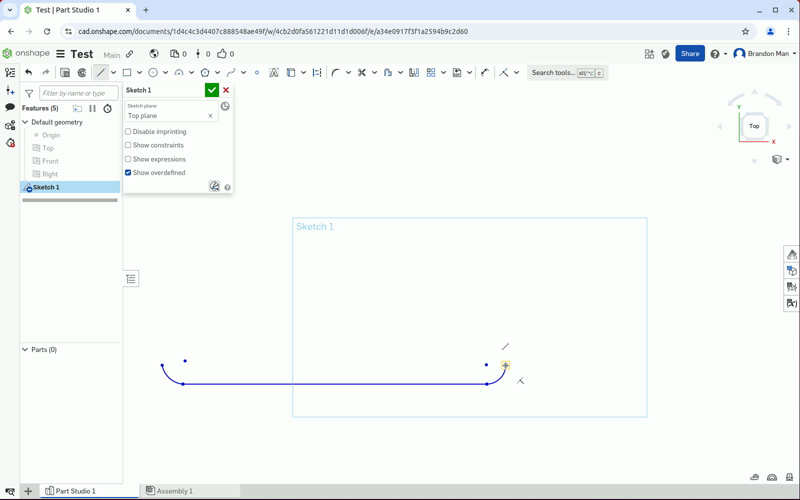
scroll(-6)
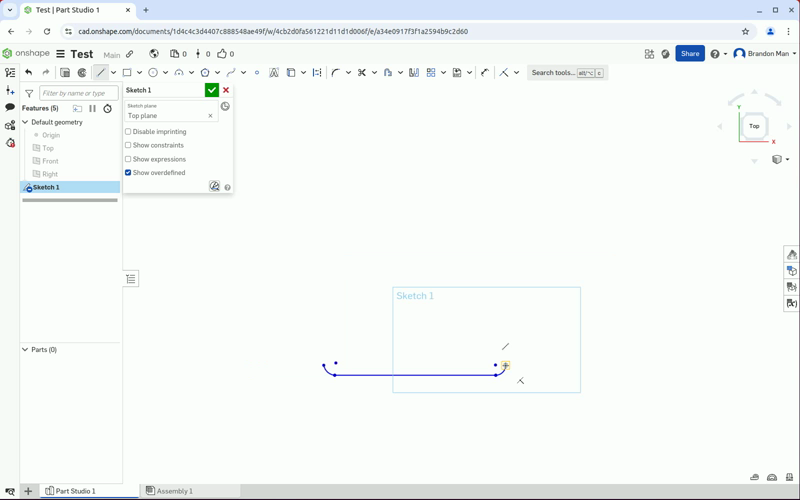
scroll(-6)
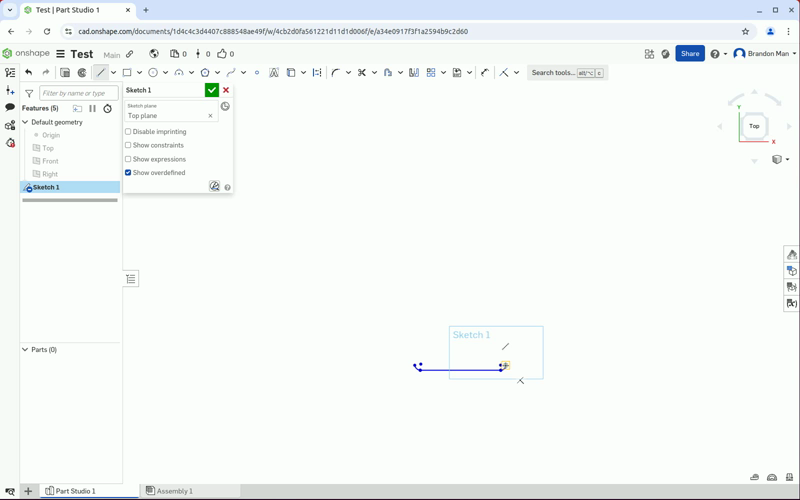
key_down(shift)
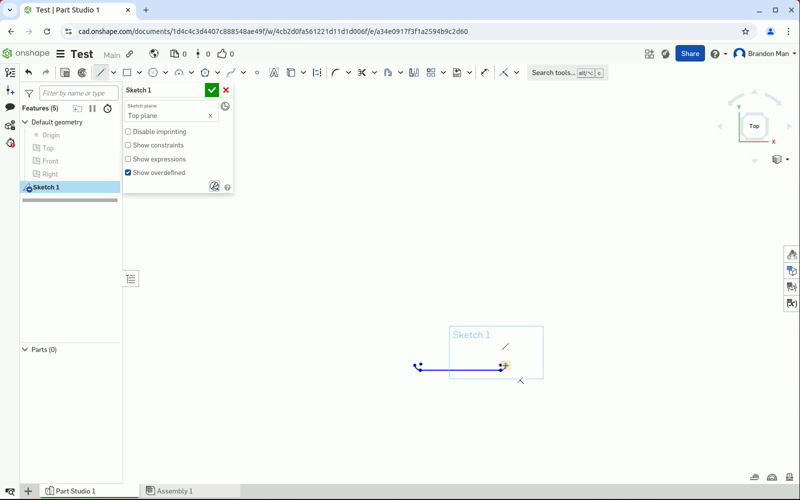
mouse_move(505, 201)
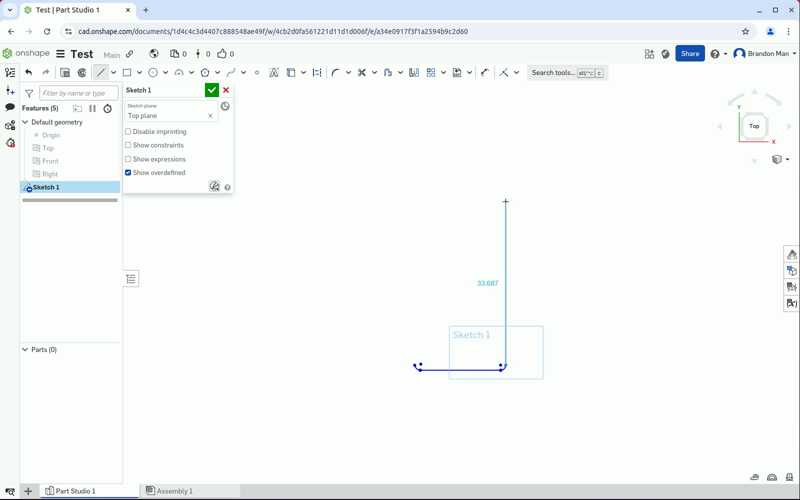
click(505, 201)
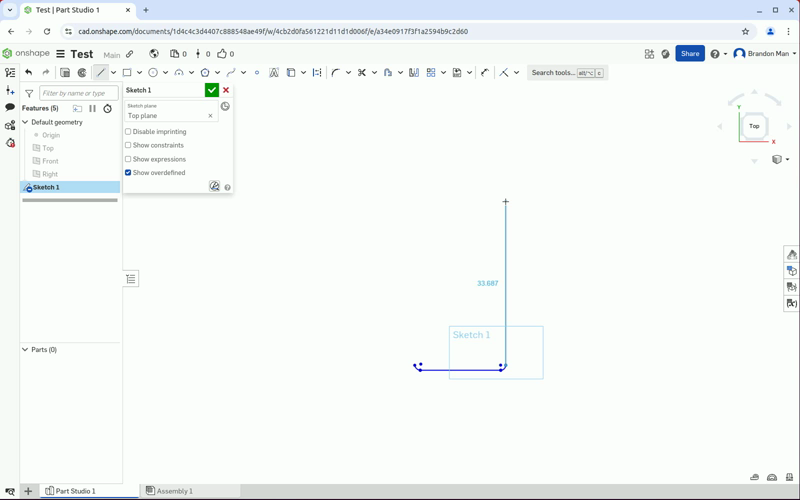
key_up(shift)
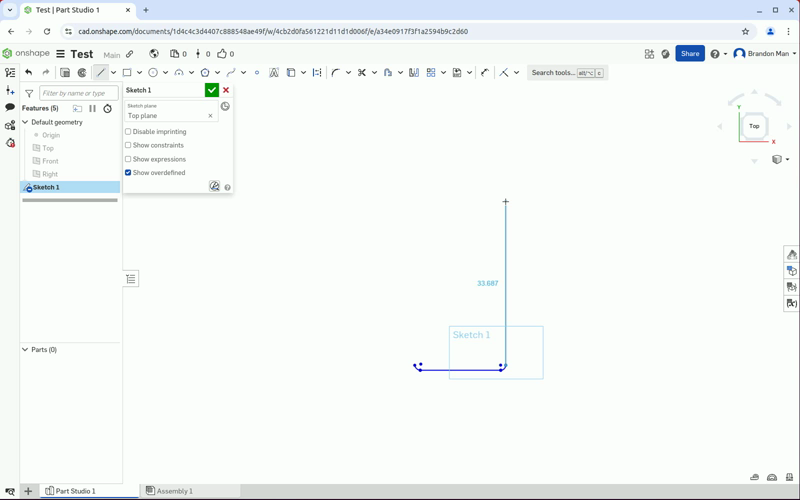
key(esc)
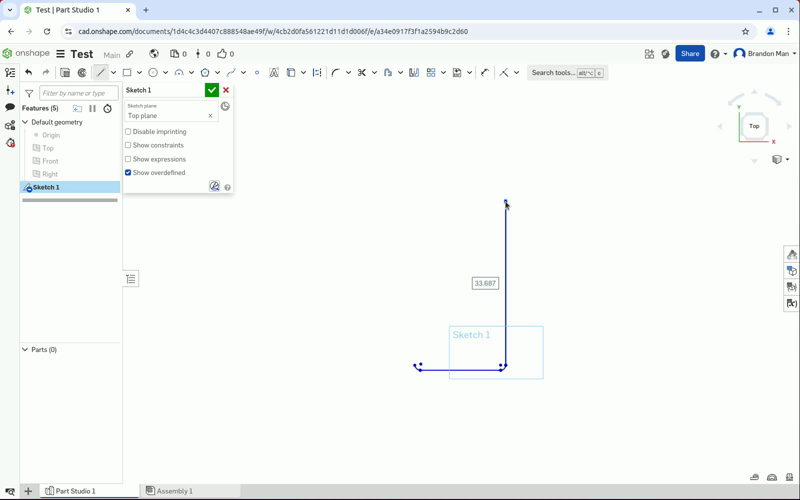
key(a)
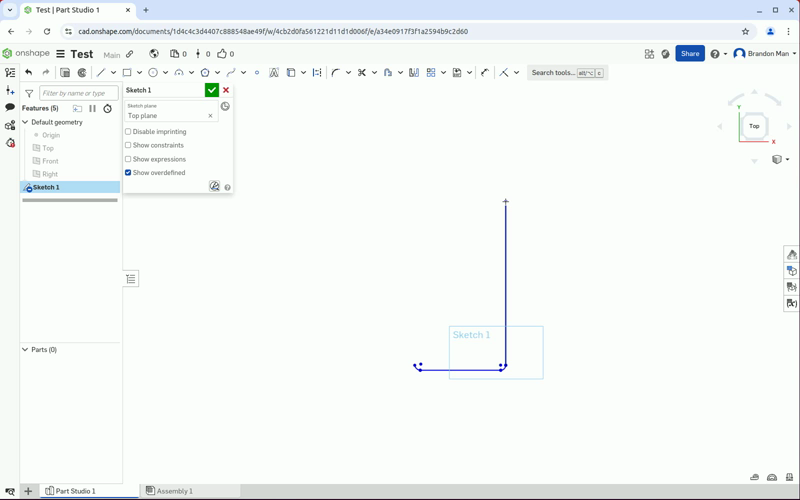
mouse_move(505, 201)
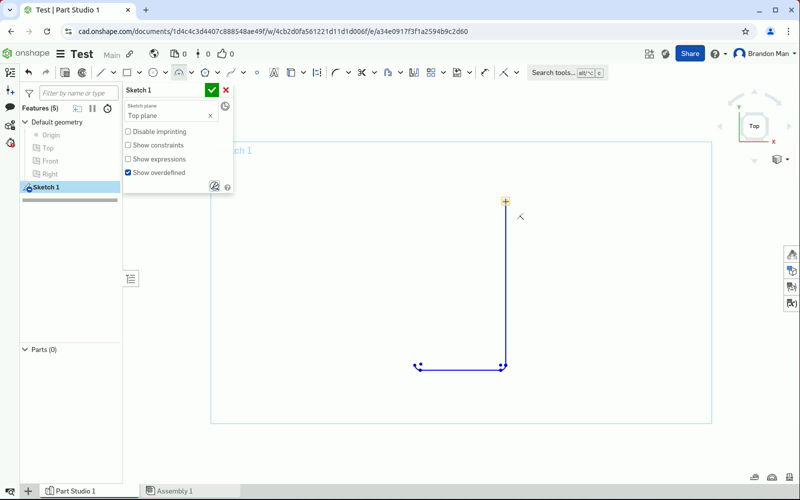
click(505, 201)
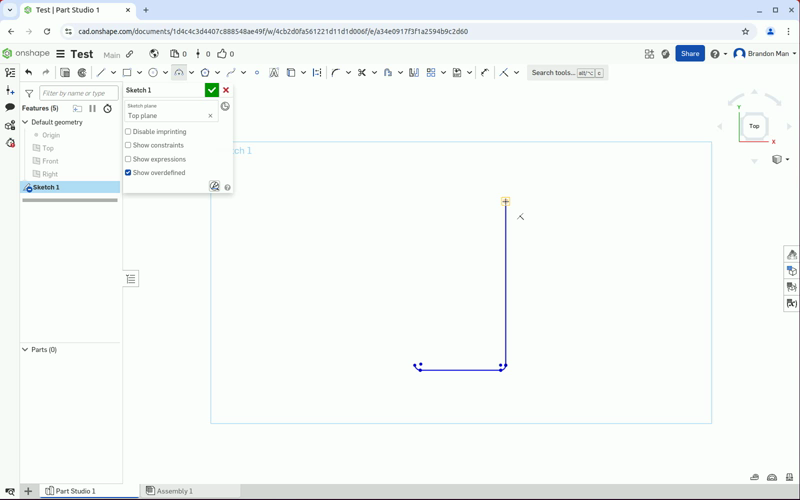
key_down(shift)
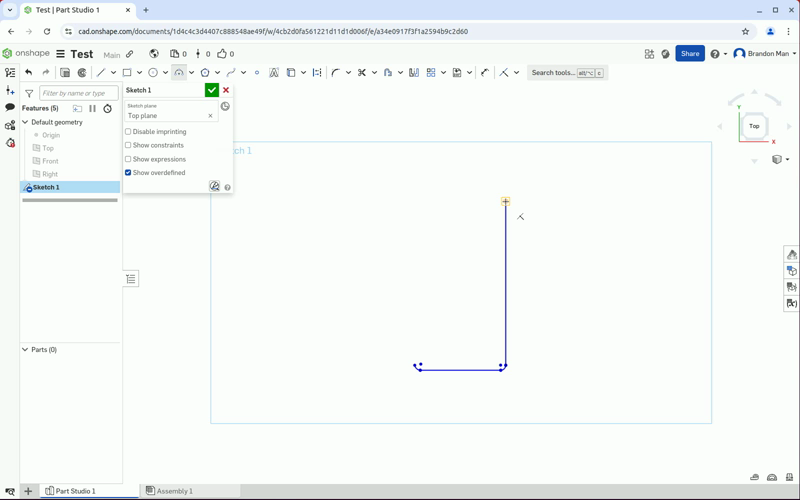
mouse_move(500, 195)
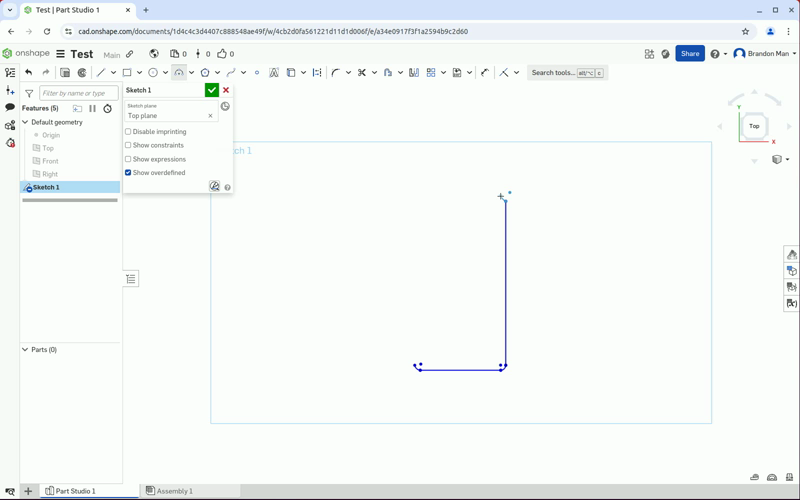
scroll(6)
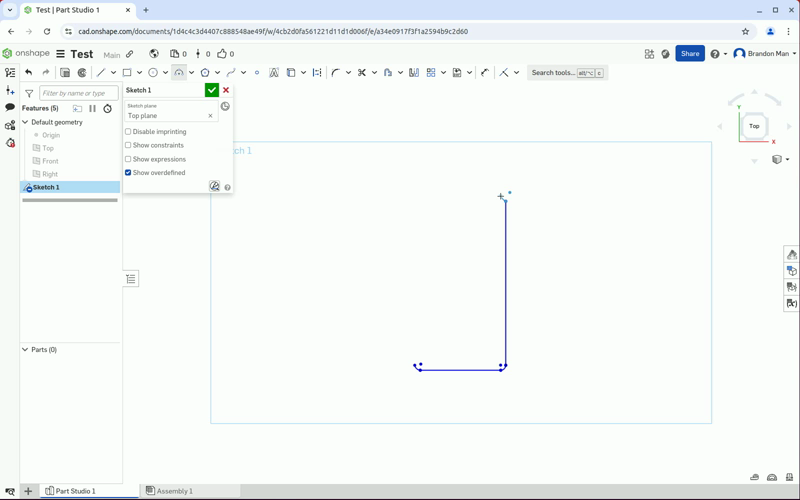
scroll(6)
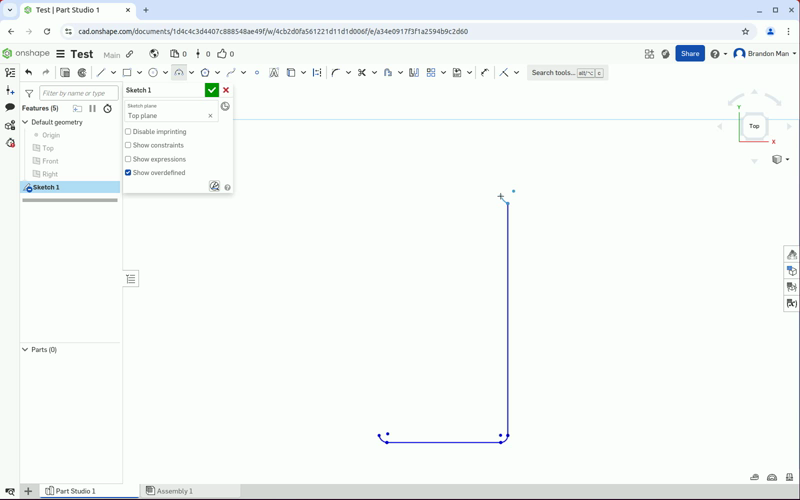
scroll(6)
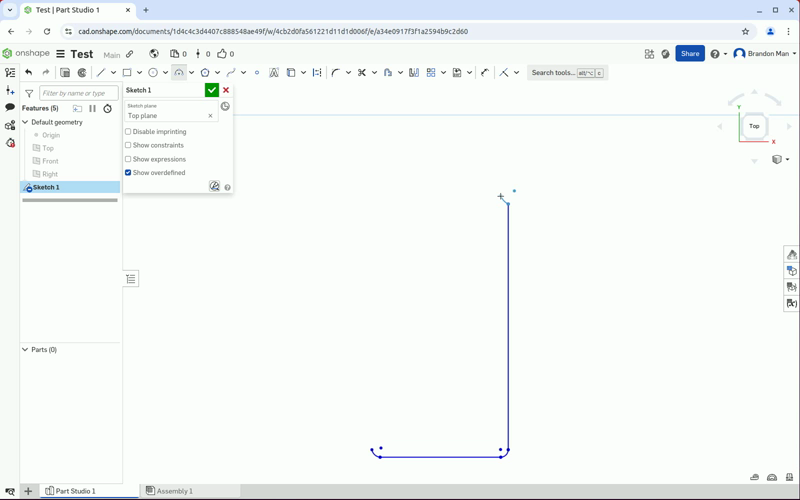
scroll(6)
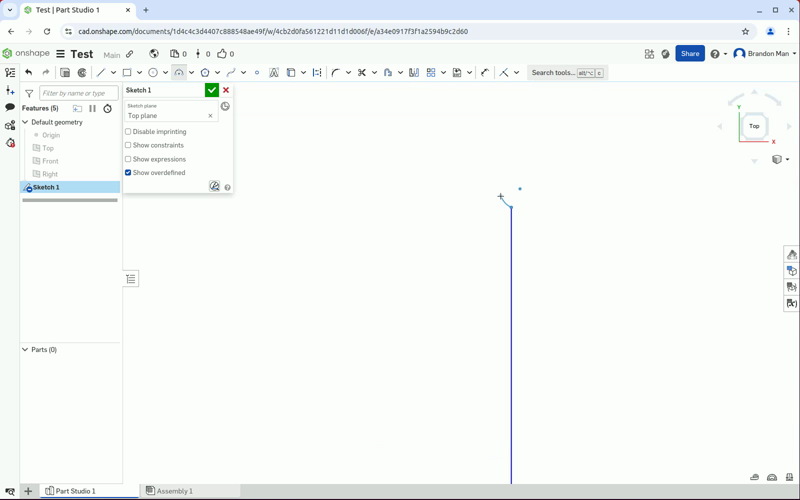
scroll(6)
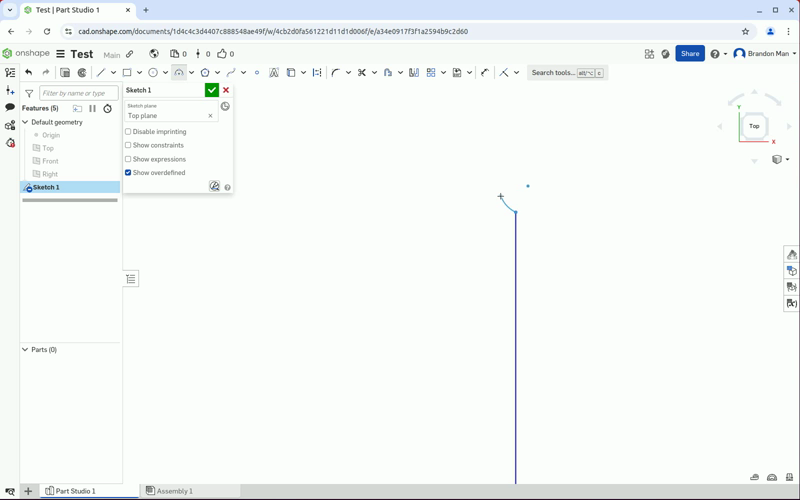
scroll(6)
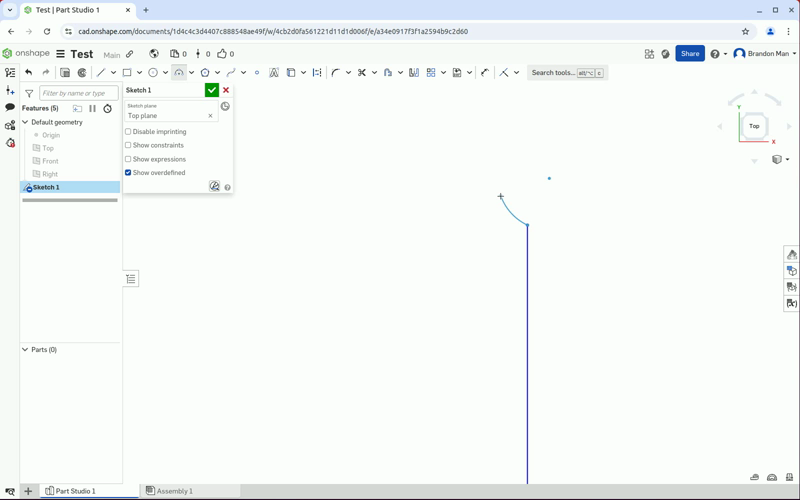
scroll(6)
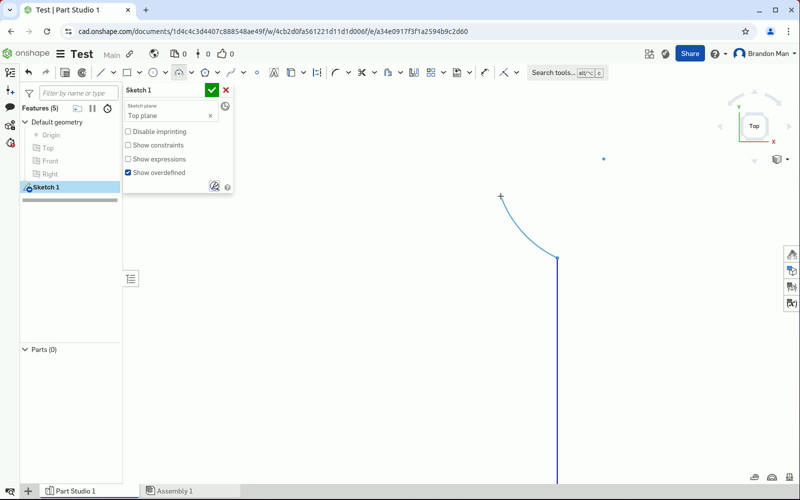
click(500, 195)
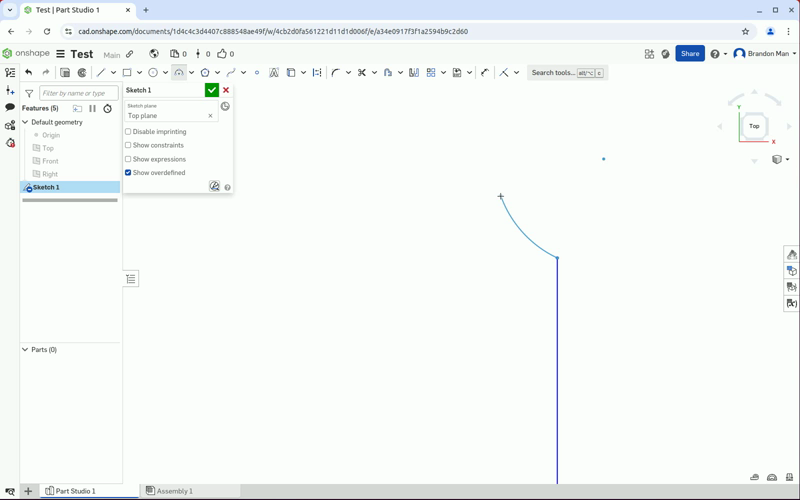
scroll(-6)
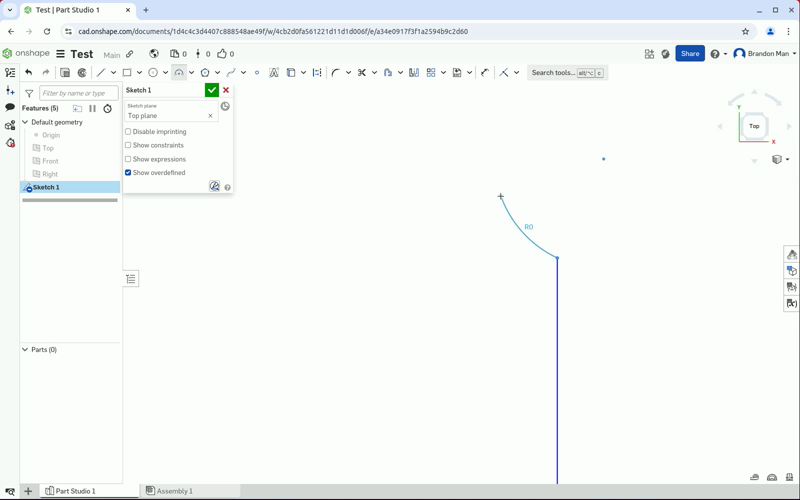
scroll(-6)
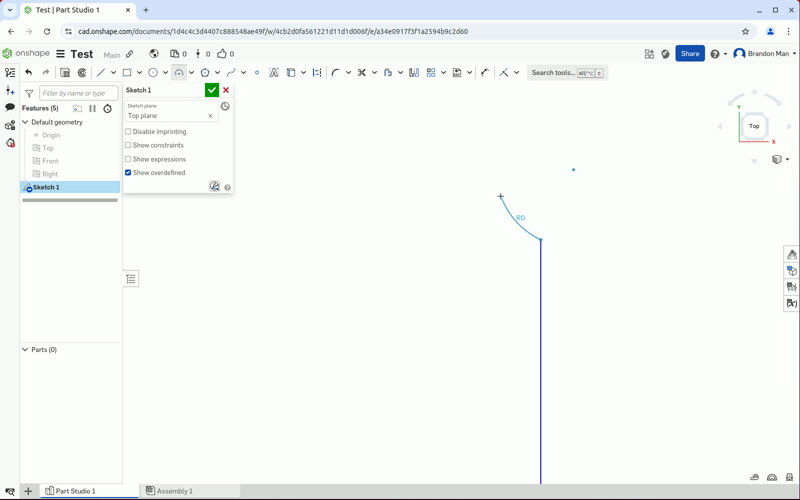
scroll(-6)
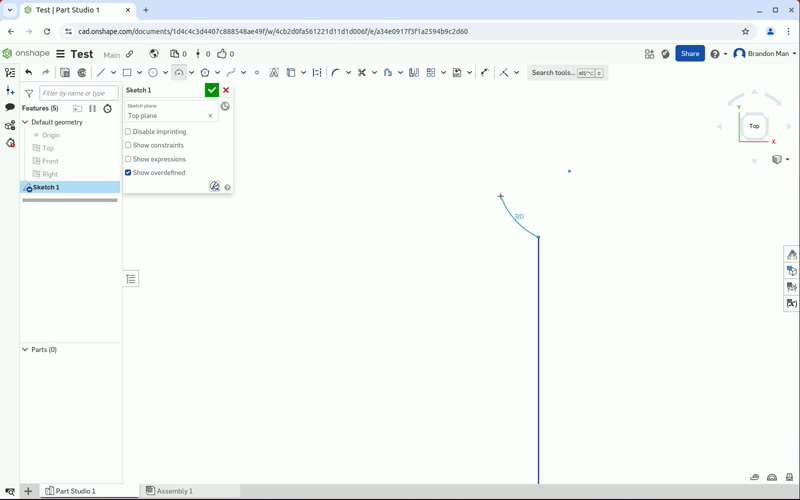
scroll(-6)
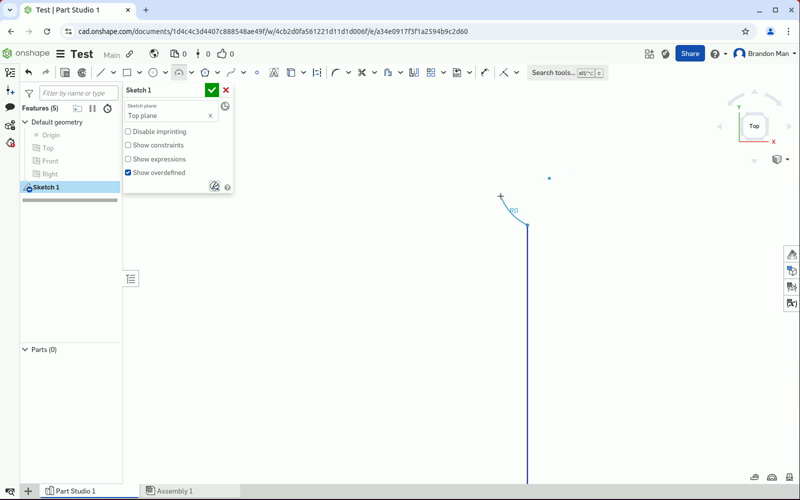
scroll(-6)
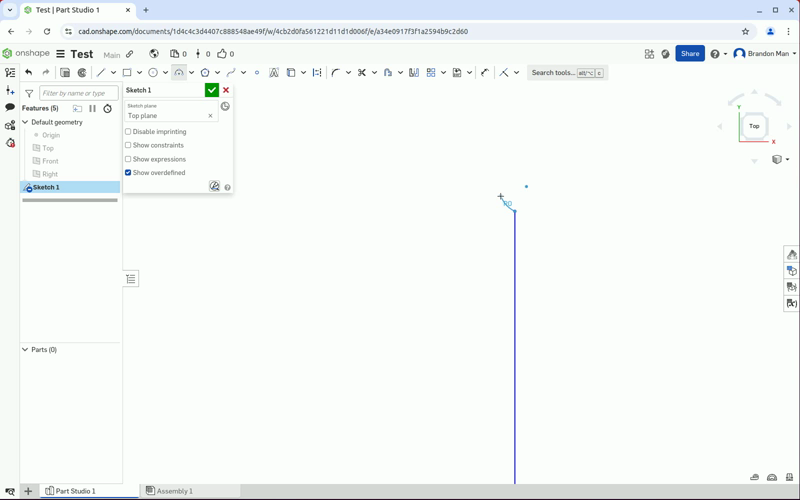
scroll(-6)
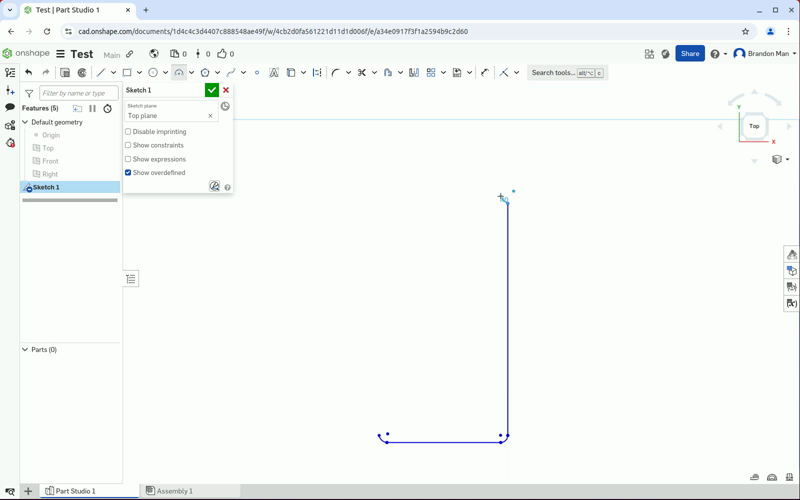
scroll(-6)
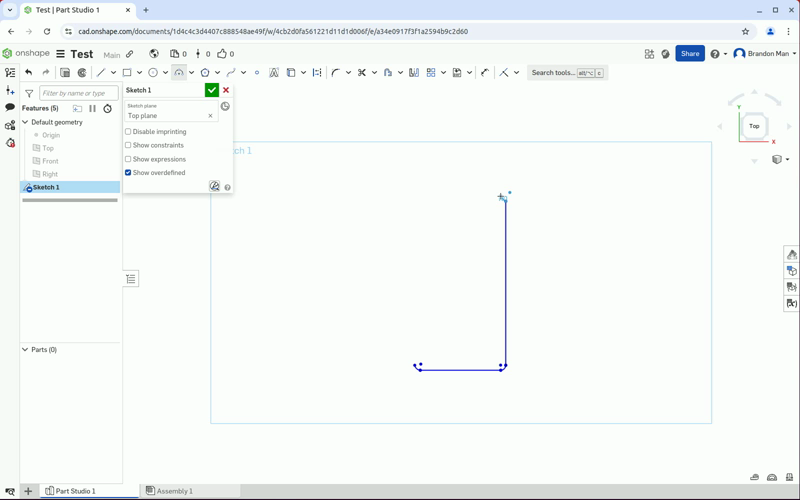
mouse_move(504, 197)
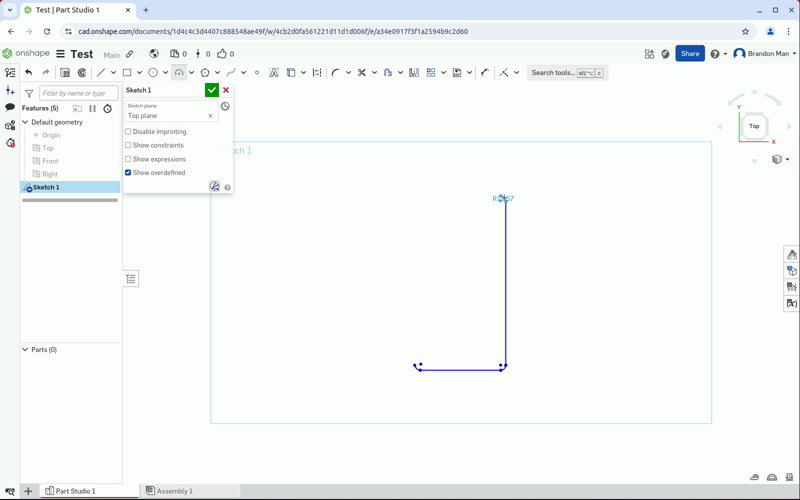
scroll(6)
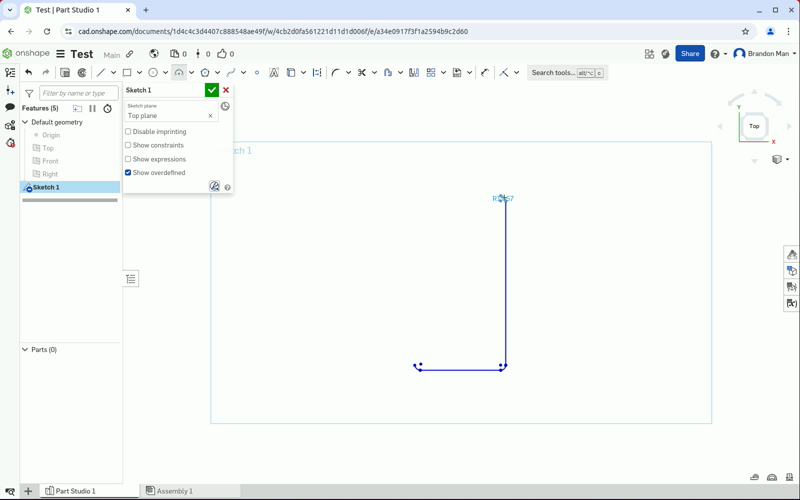
scroll(6)
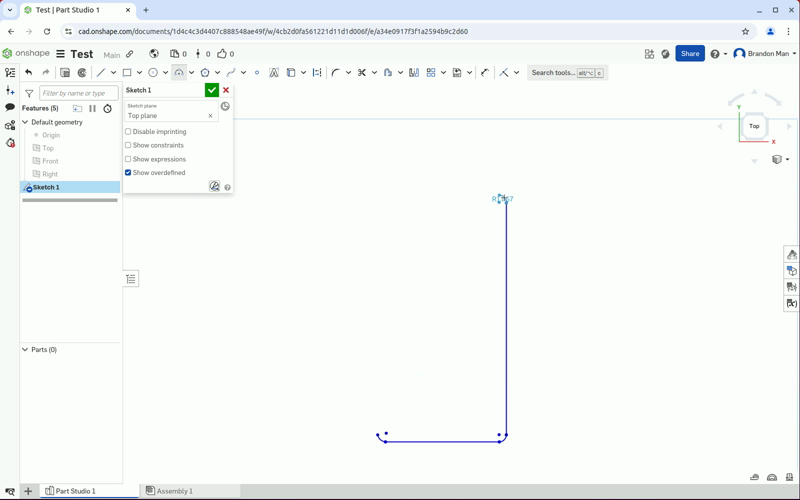
scroll(6)
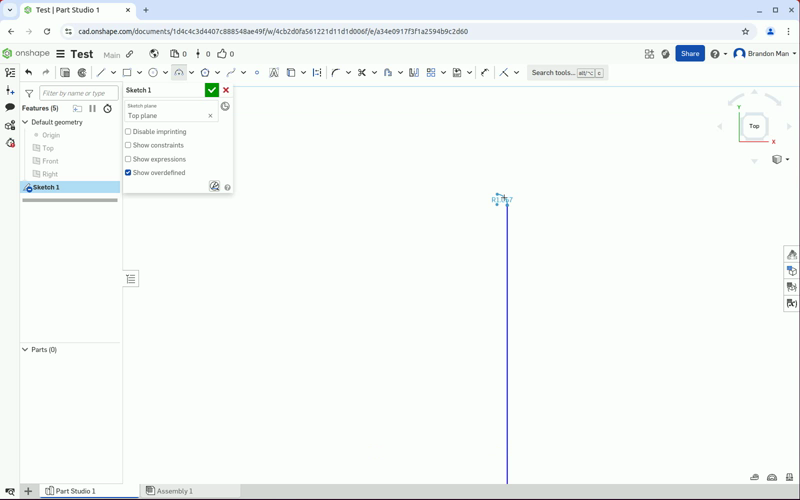
scroll(6)
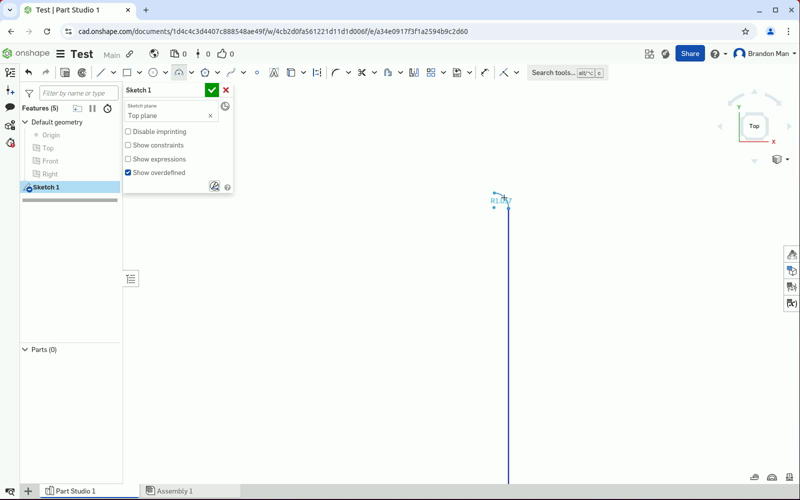
scroll(6)
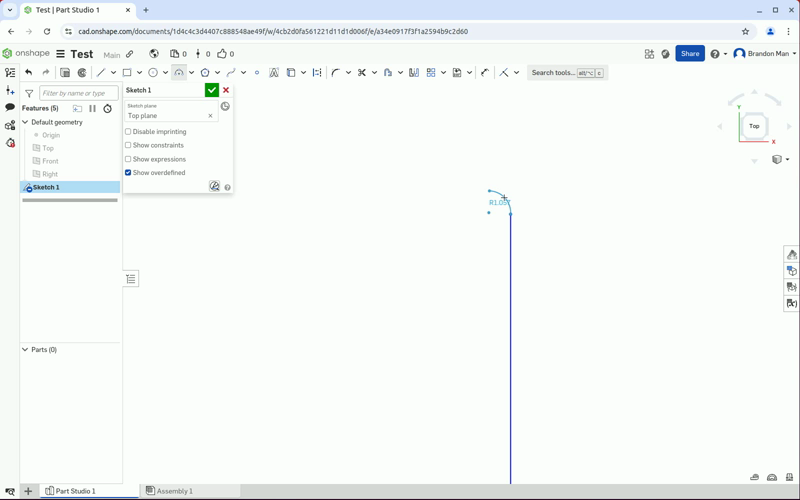
scroll(6)
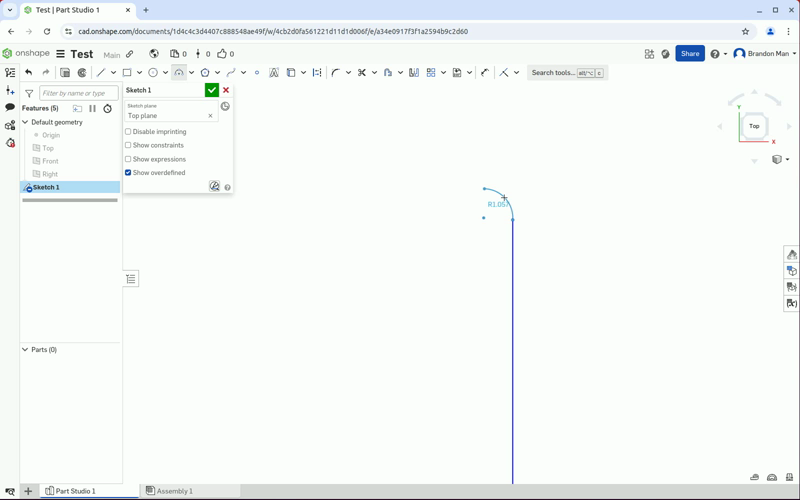
scroll(6)
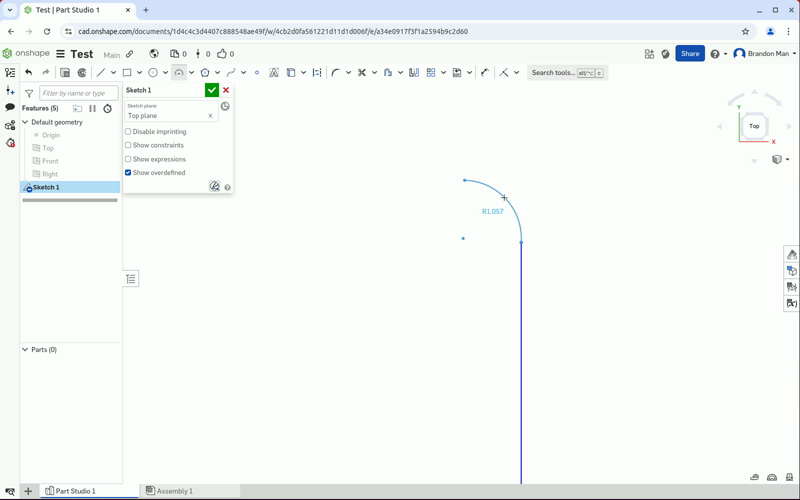
click(504, 197)
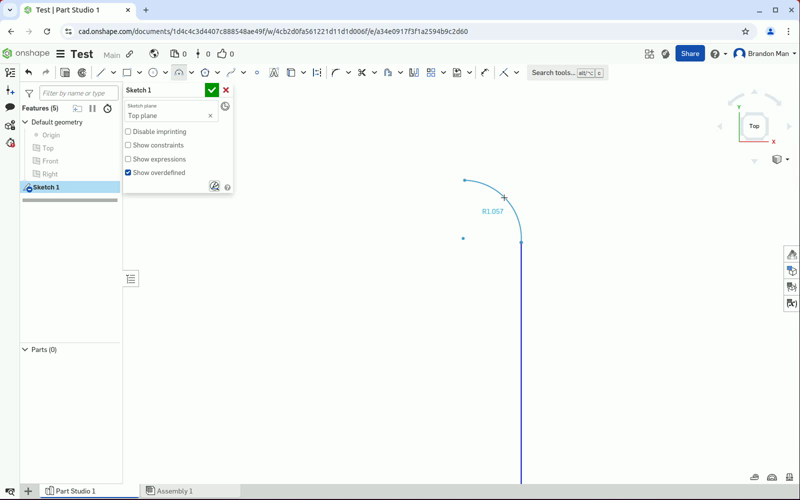
scroll(-6)
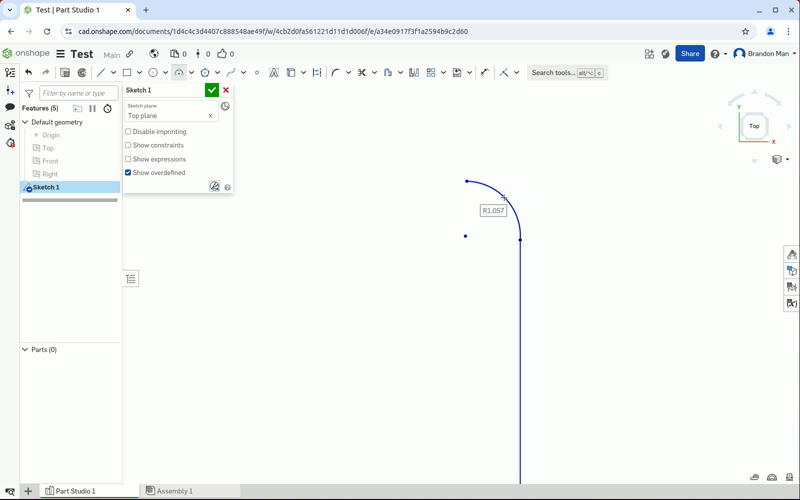
scroll(-6)
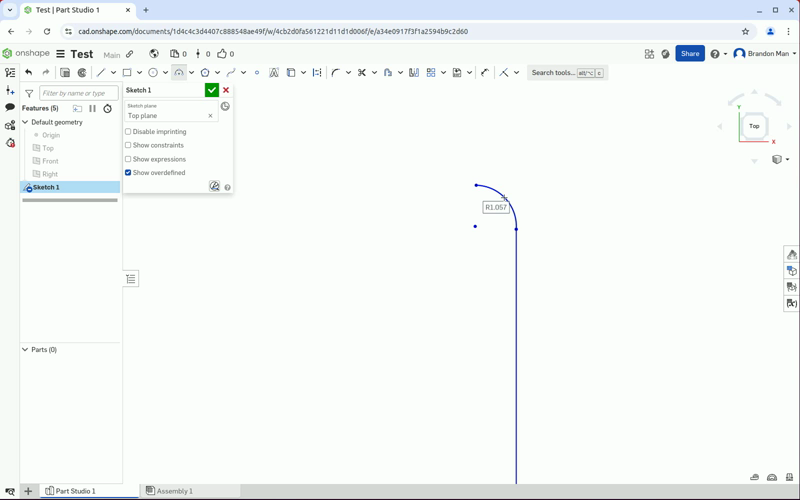
scroll(-6)
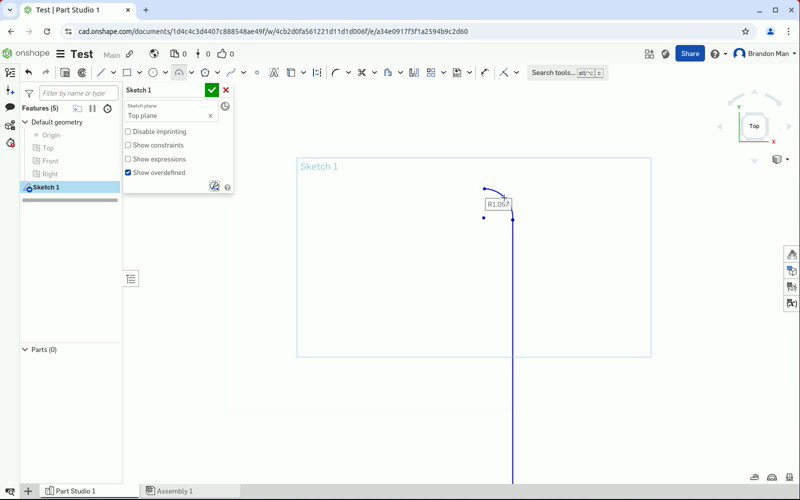
scroll(-6)
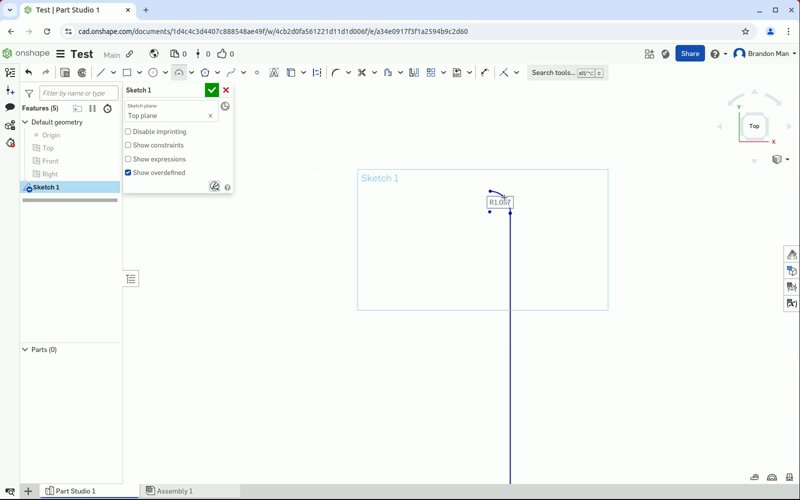
scroll(-6)
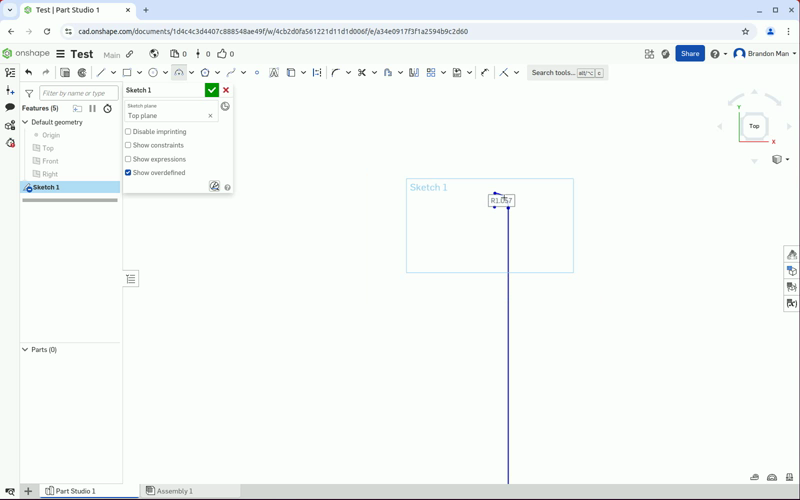
scroll(-6)
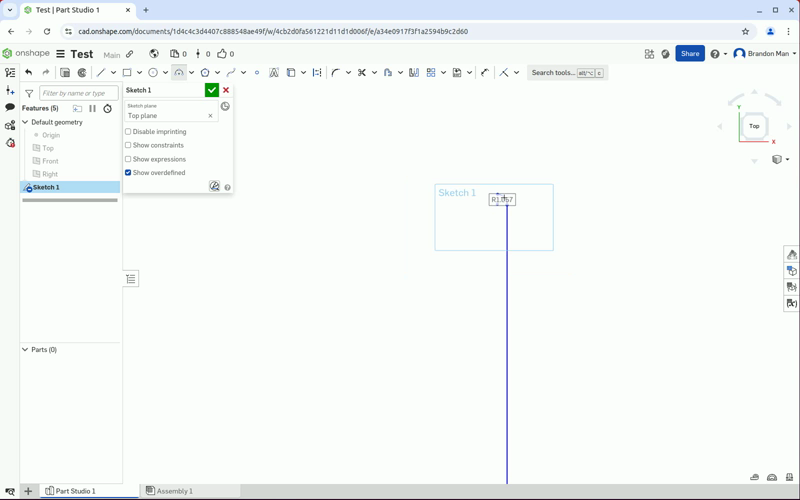
scroll(-6)
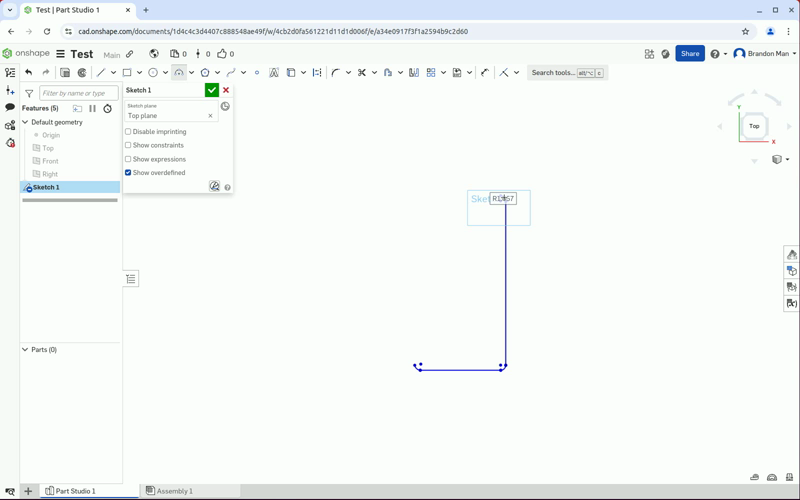
key_up(shift)
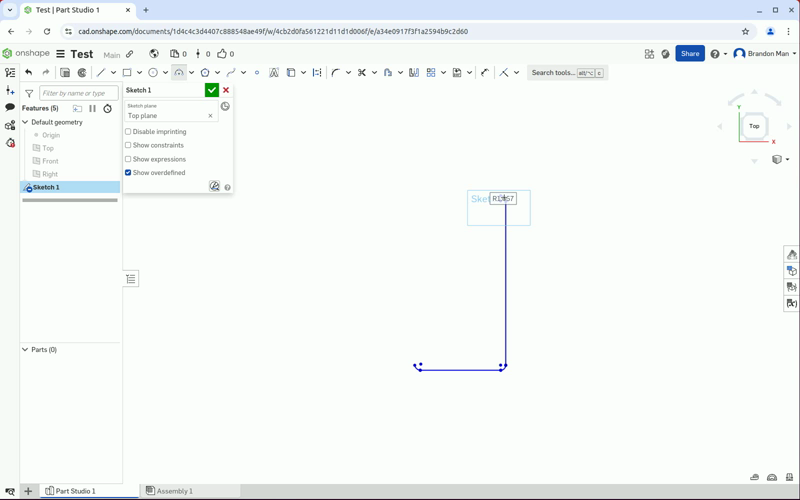
key(esc)
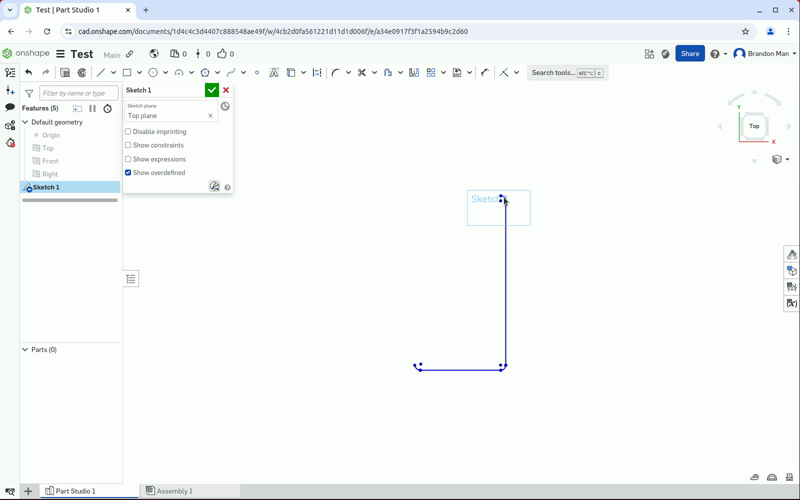
key(l)
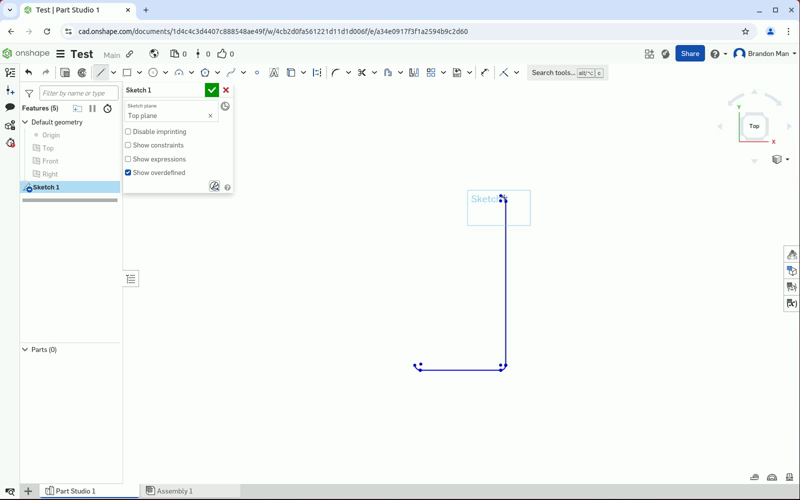
mouse_move(500, 195)
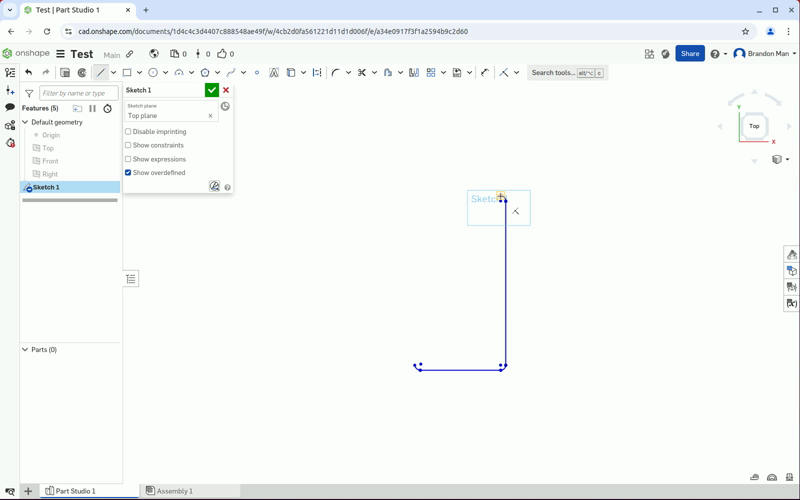
scroll(6)
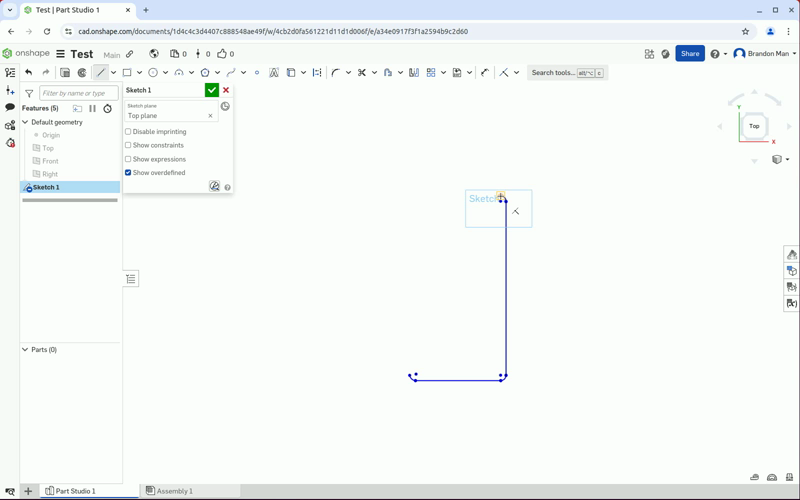
scroll(6)
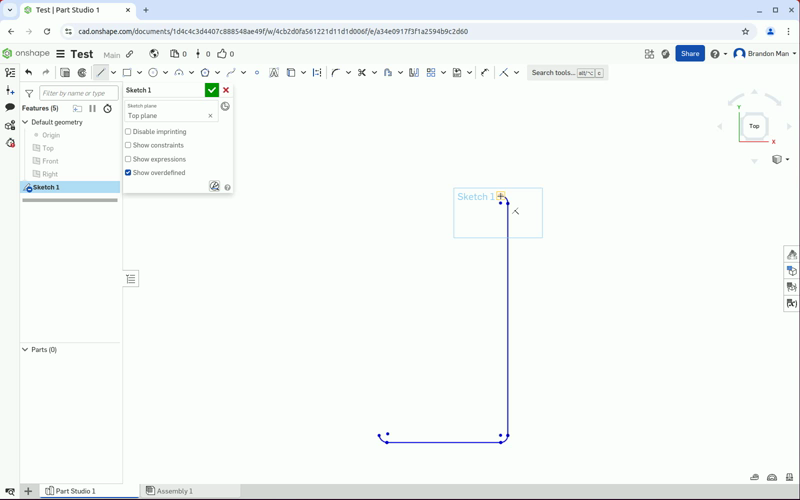
scroll(6)
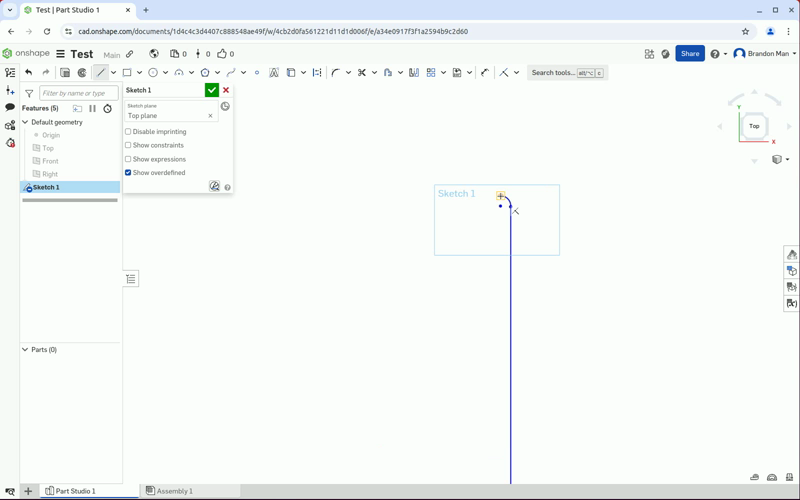
scroll(6)
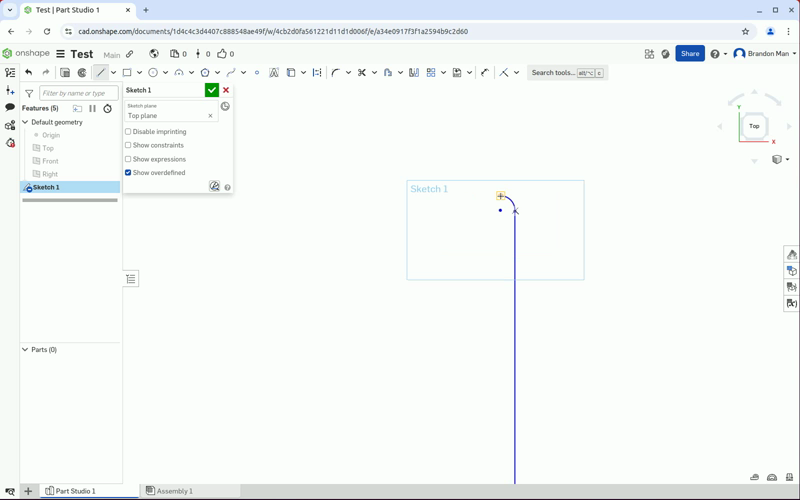
scroll(6)
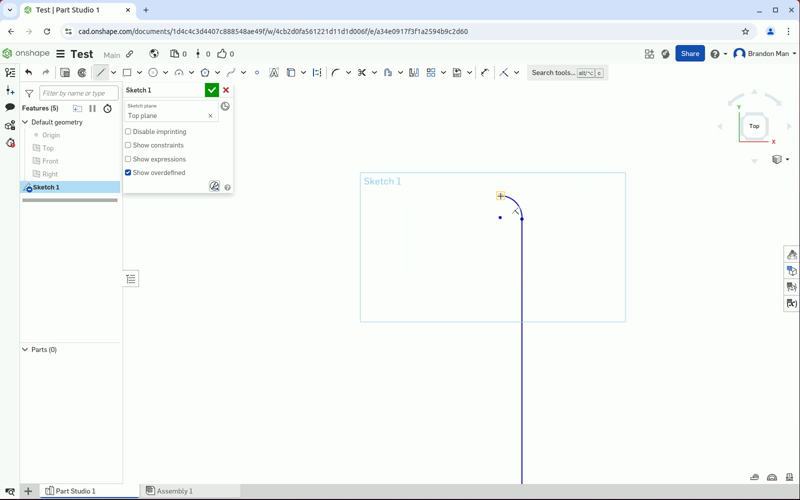
scroll(6)
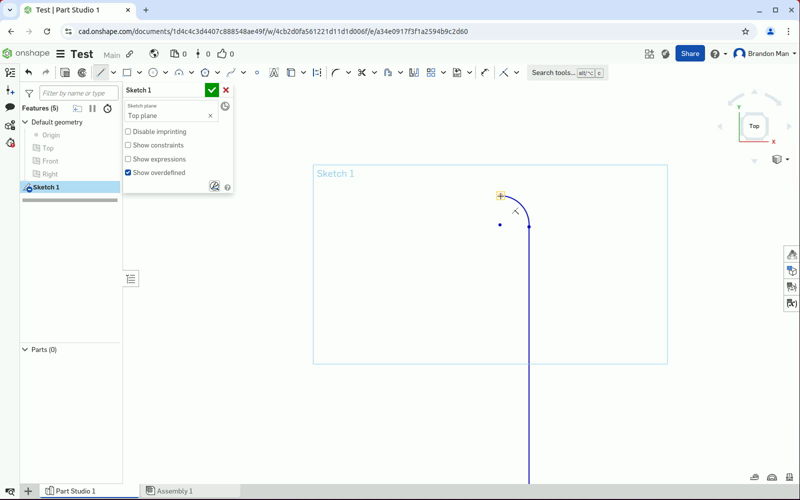
scroll(6)
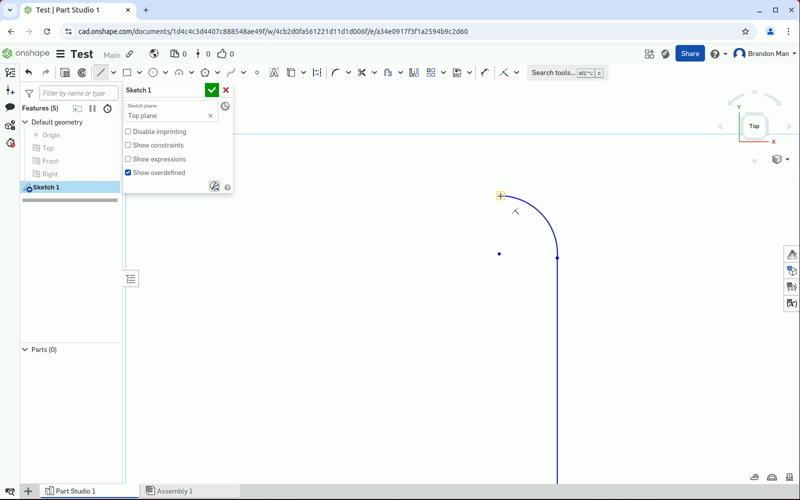
click(500, 195)
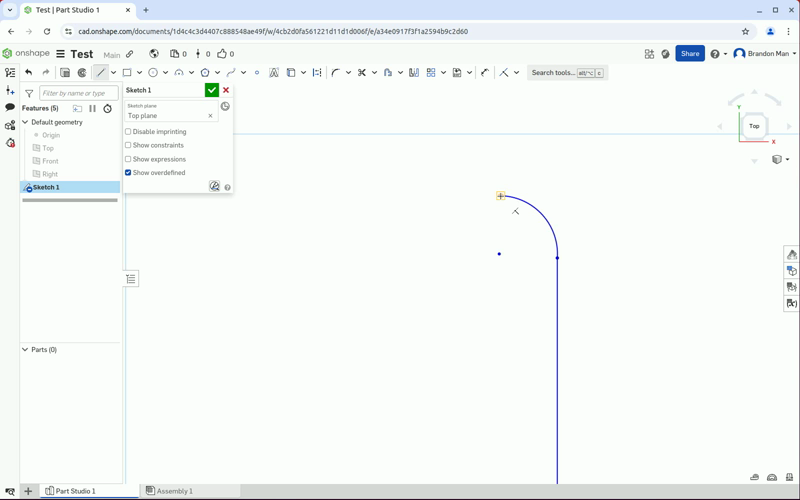
scroll(-6)
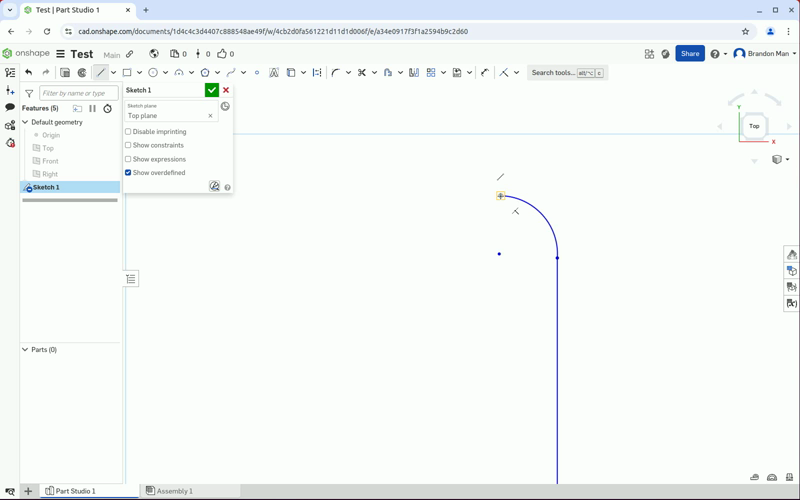
scroll(-6)
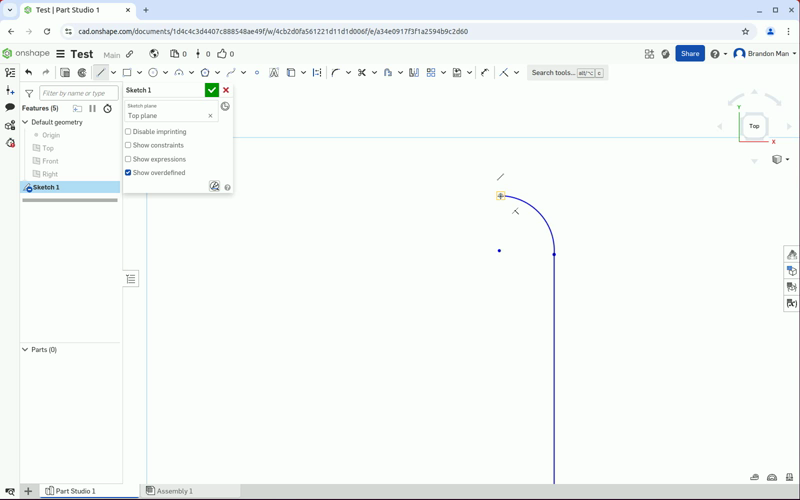
scroll(-6)
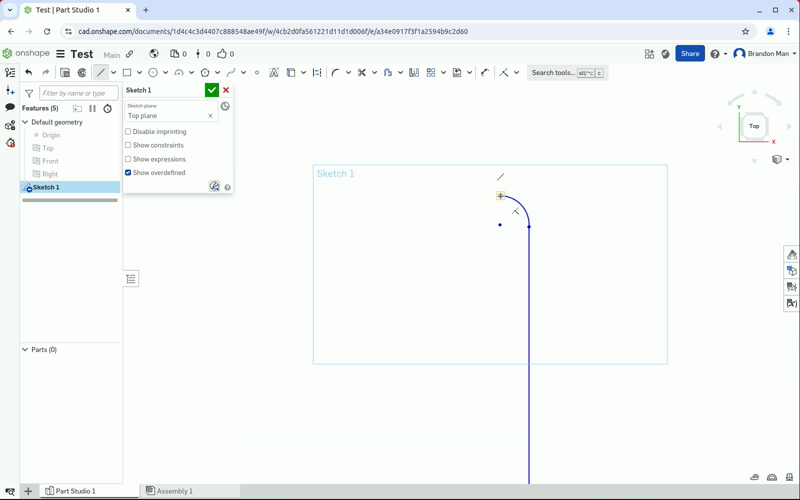
scroll(-6)
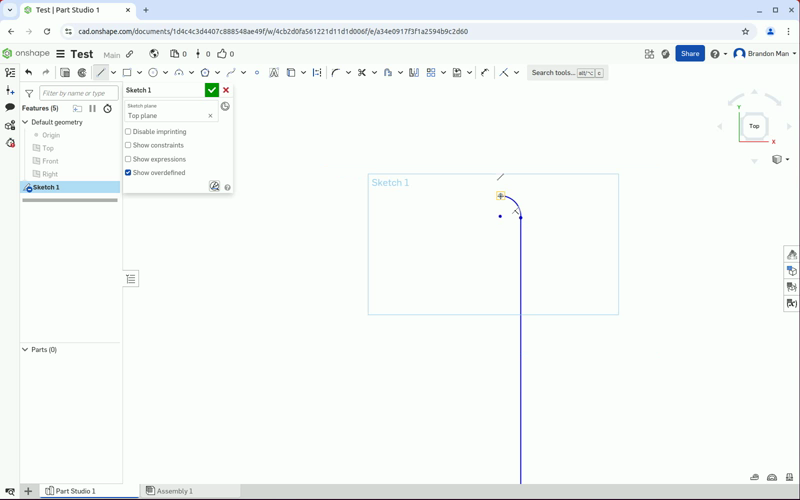
scroll(-6)
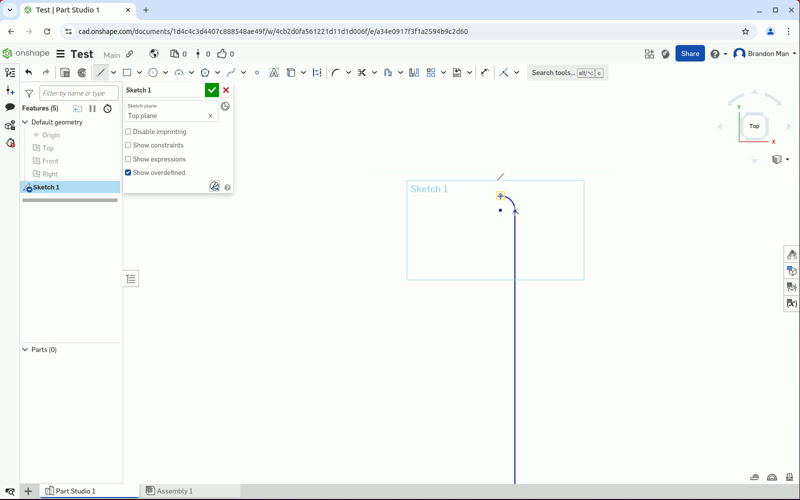
scroll(-6)
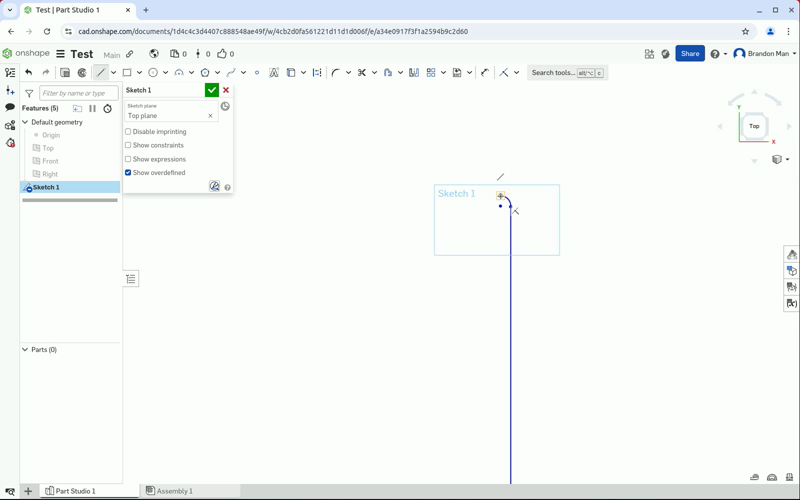
scroll(-6)
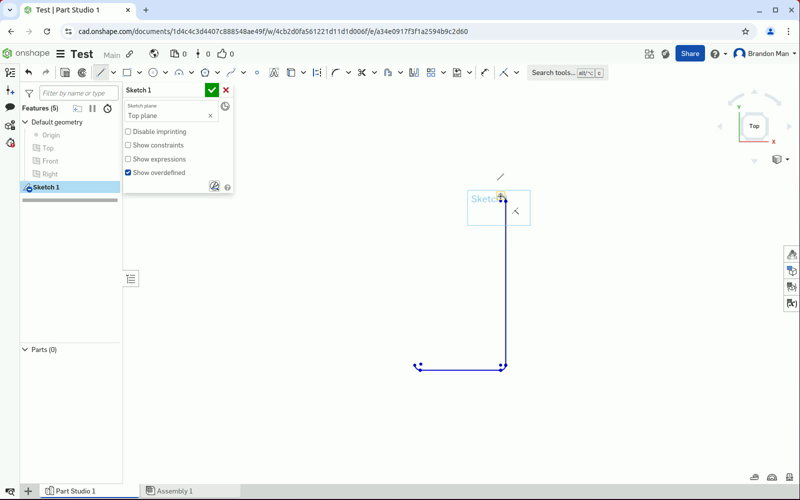
key_down(shift)
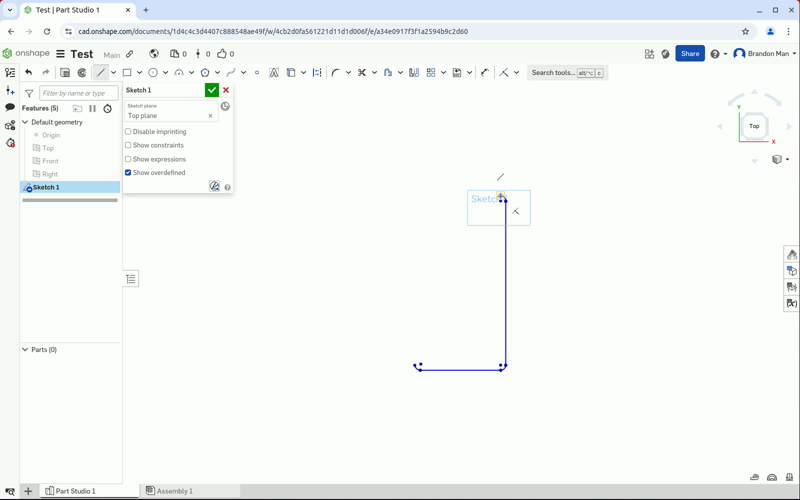
mouse_move(420, 195)
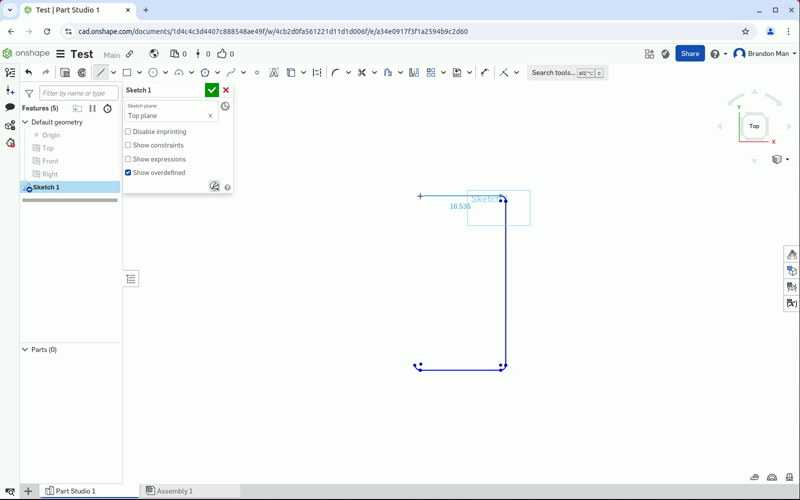
click(420, 195)
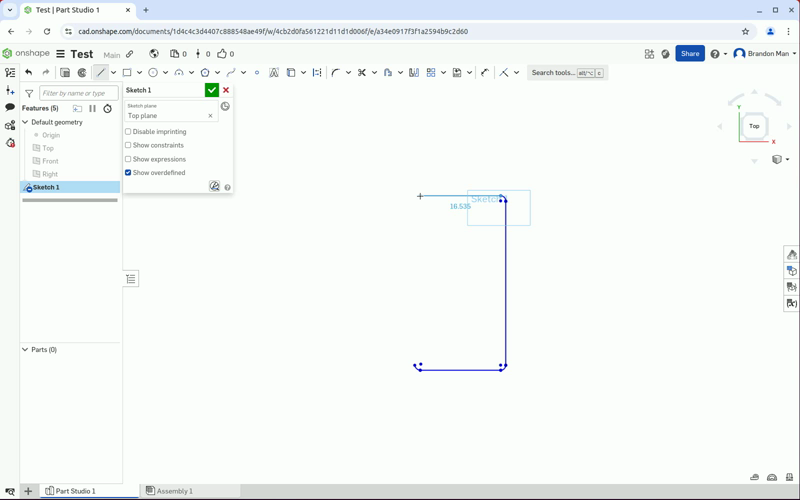
key_up(shift)
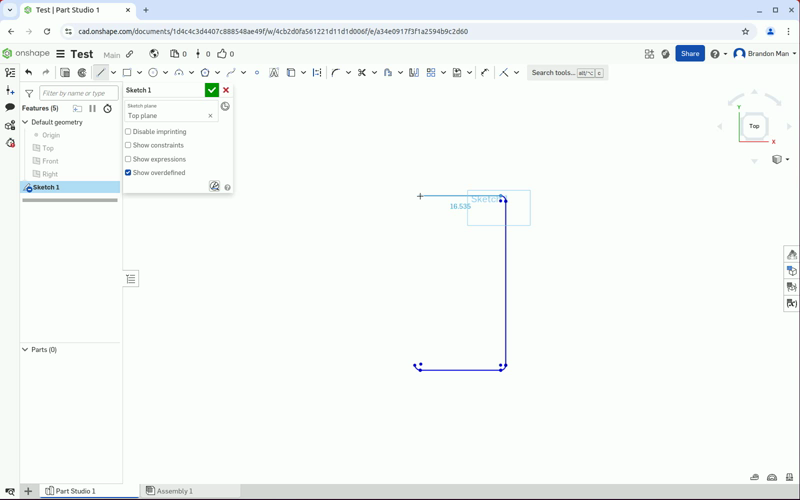
key(esc)
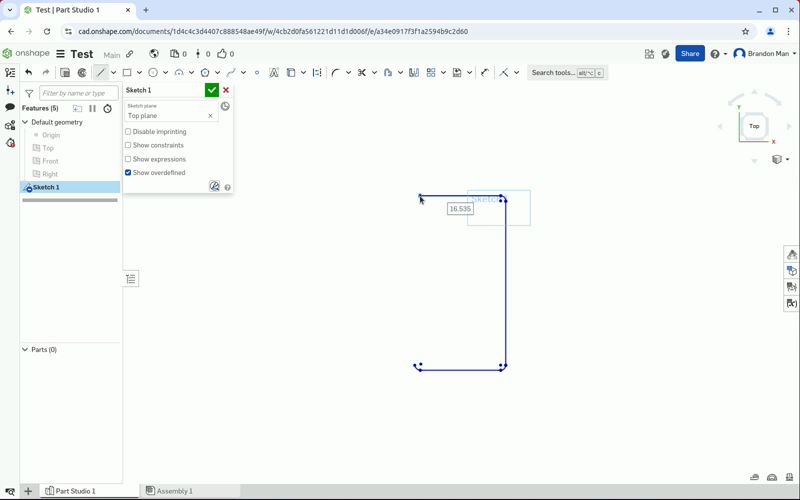
key(a)
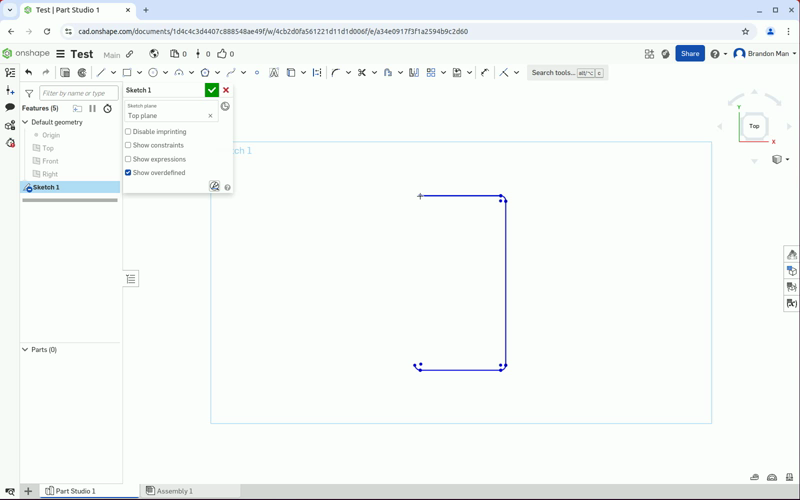
mouse_move(420, 195)
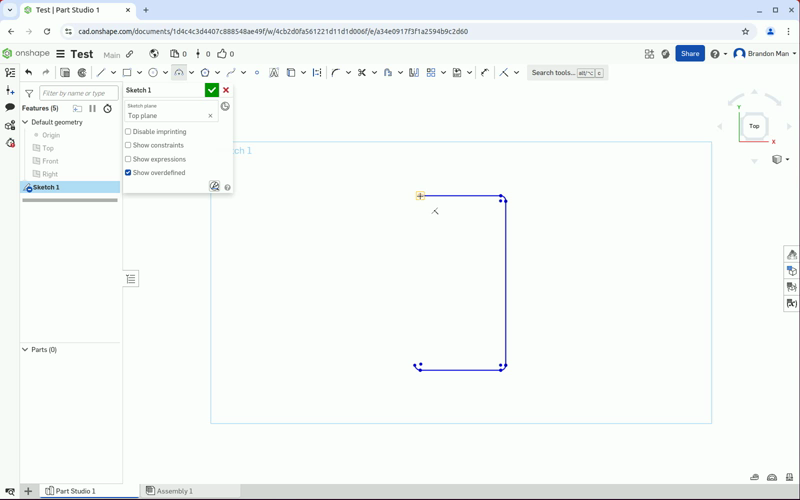
click(420, 195)
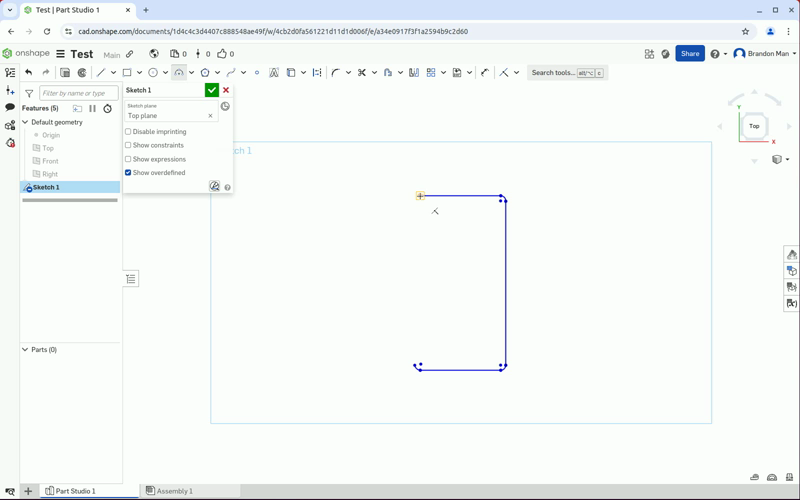
key_down(shift)
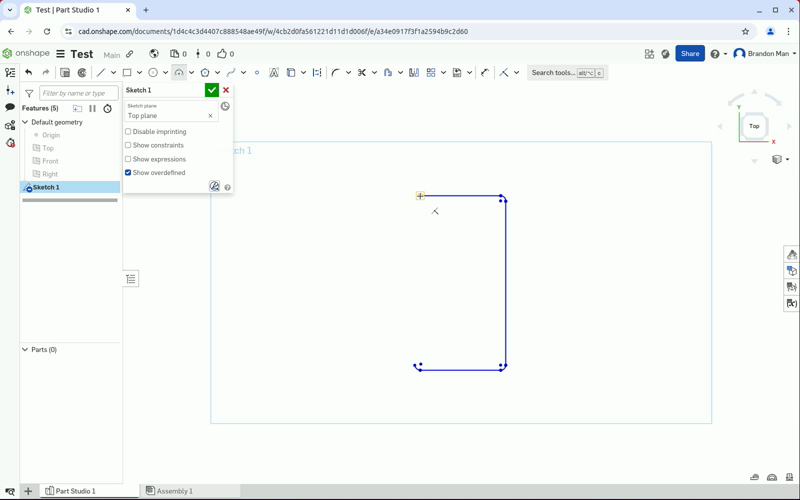
mouse_move(414, 201)
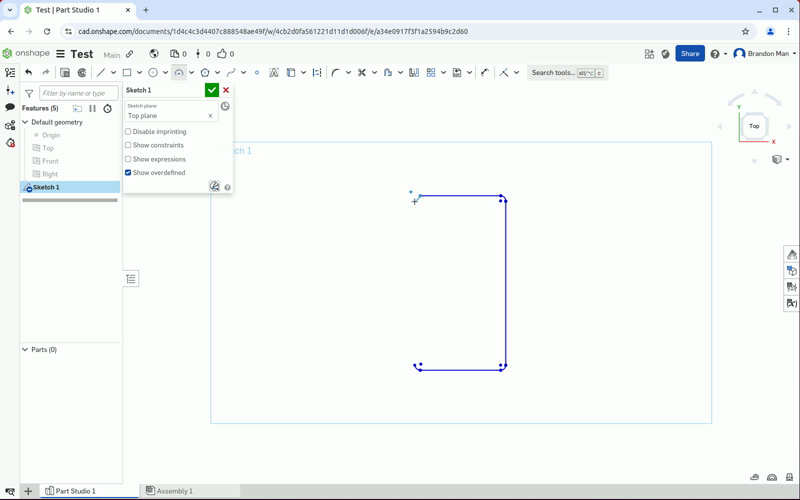
click(414, 201)
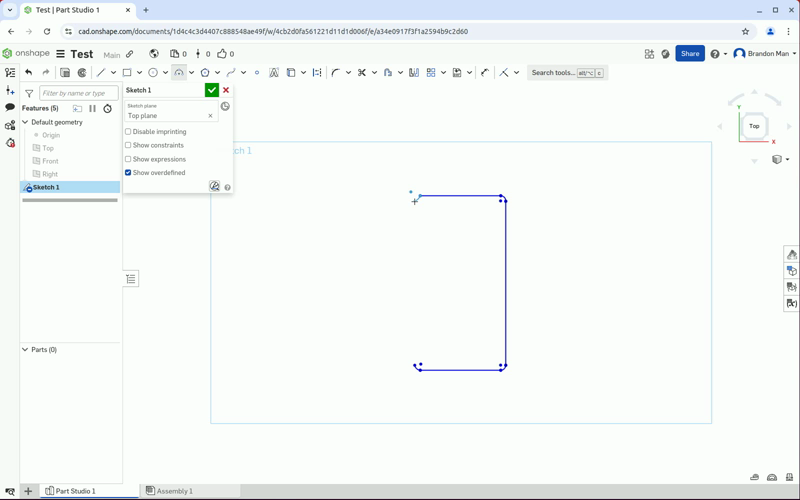
mouse_move(416, 197)
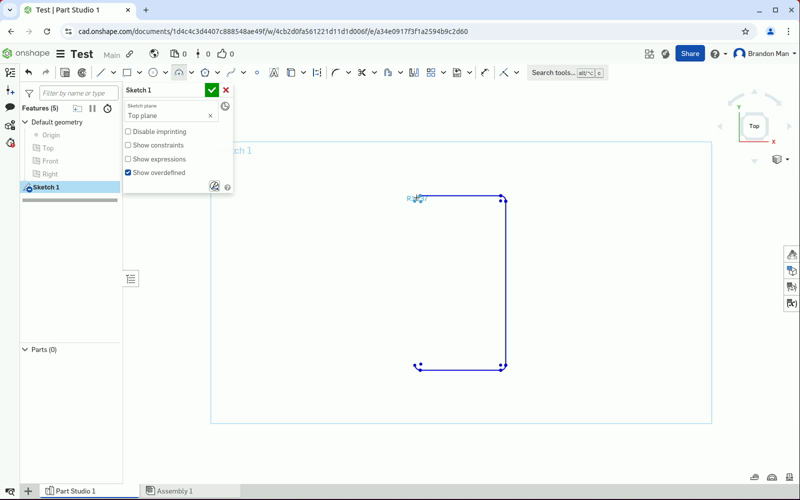
scroll(6)
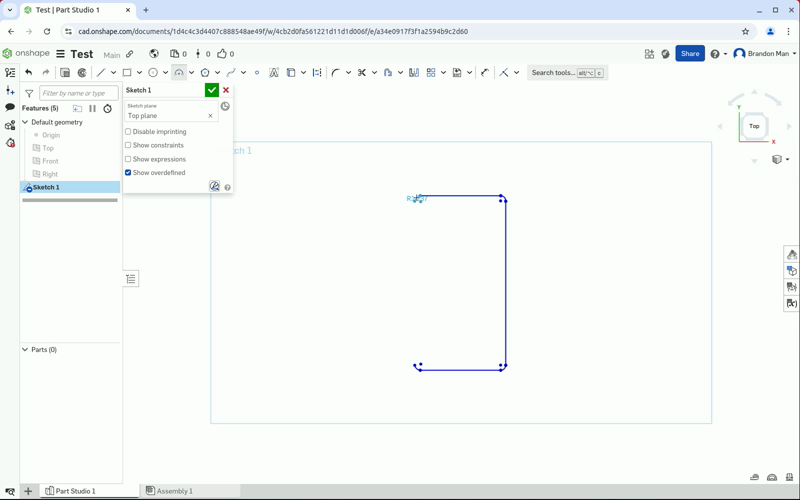
scroll(6)
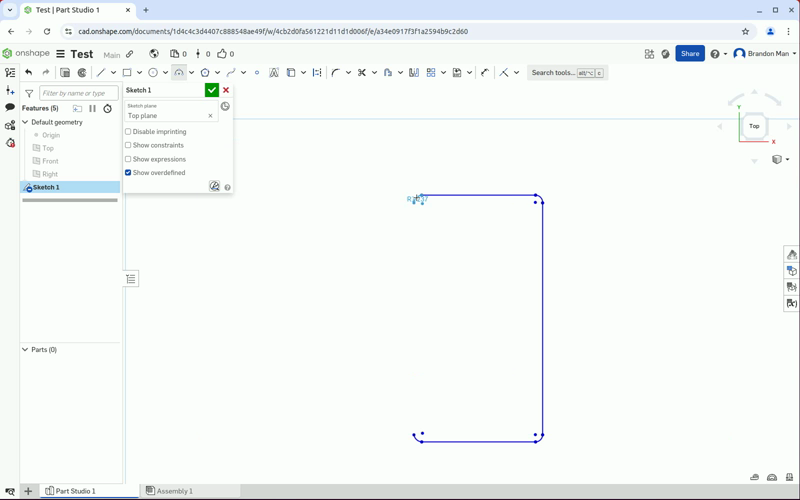
scroll(6)
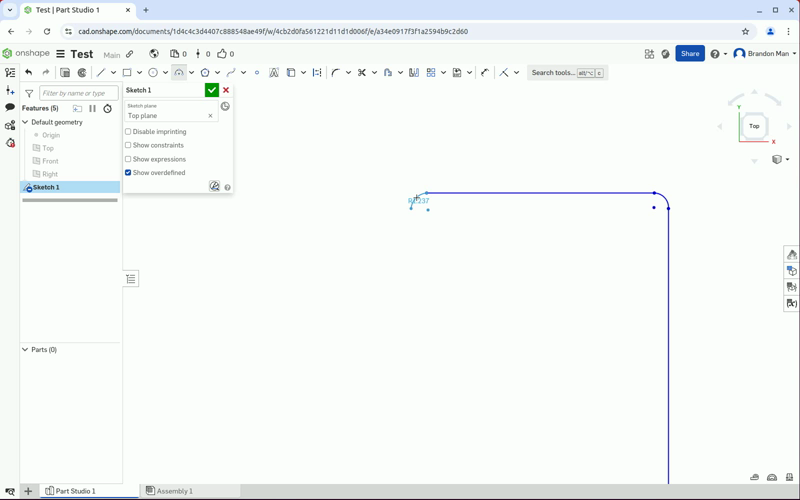
scroll(6)
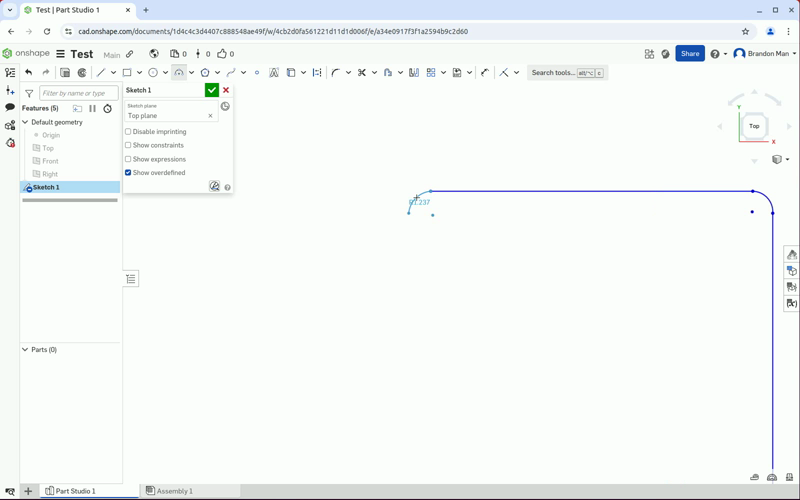
scroll(6)
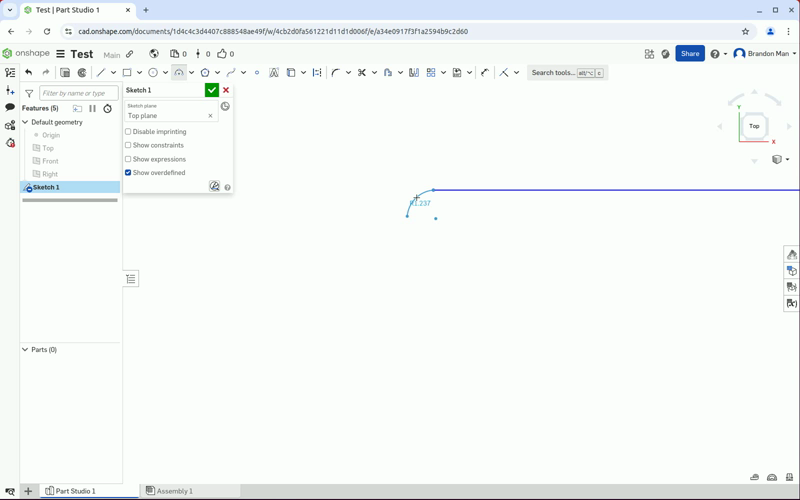
scroll(6)
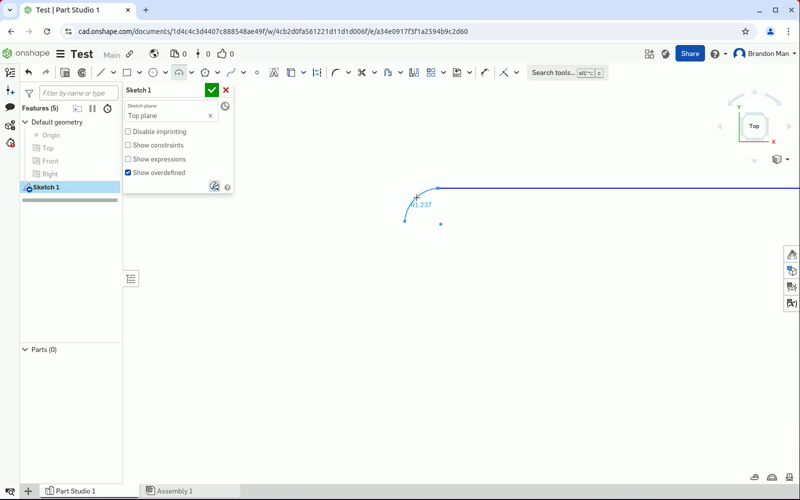
scroll(6)
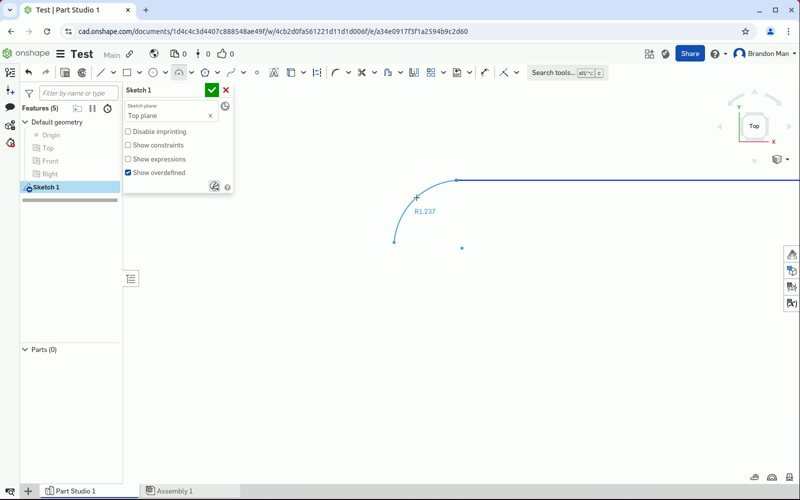
click(416, 197)
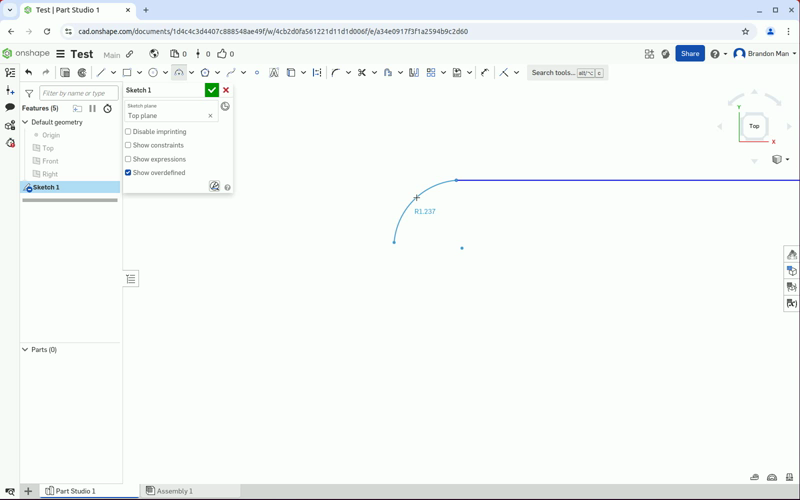
scroll(-6)
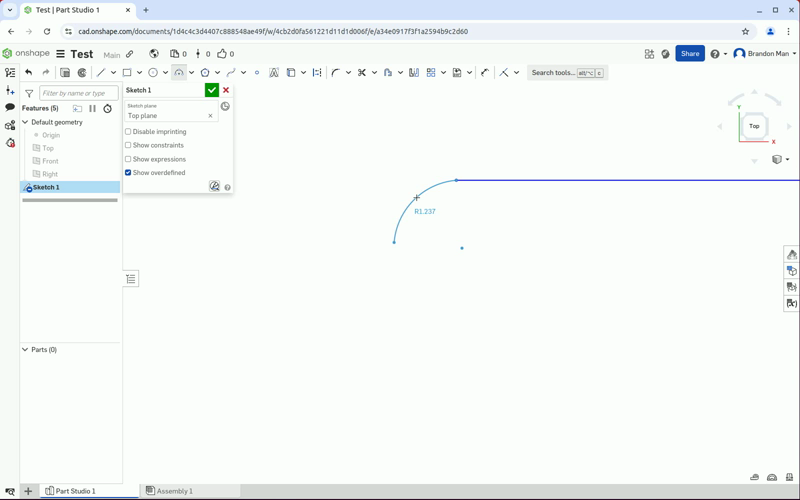
scroll(-6)
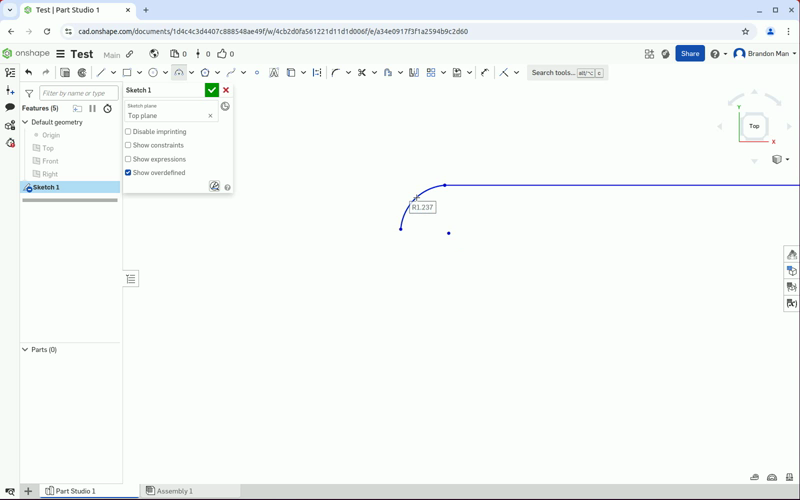
scroll(-6)
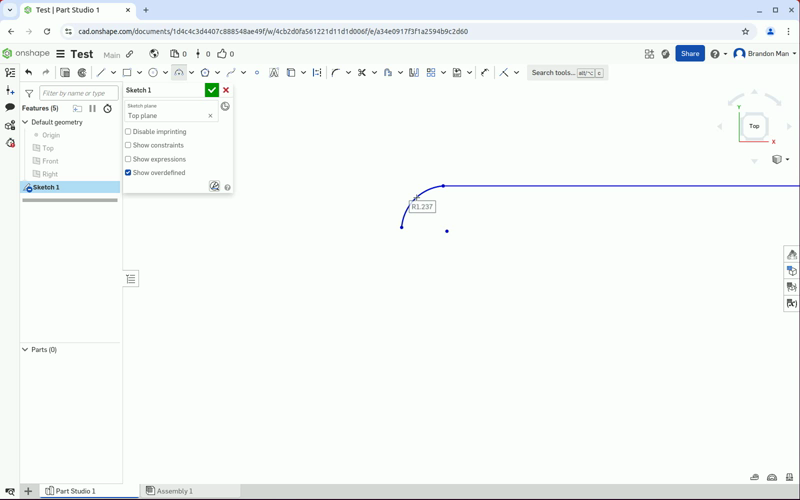
scroll(-6)
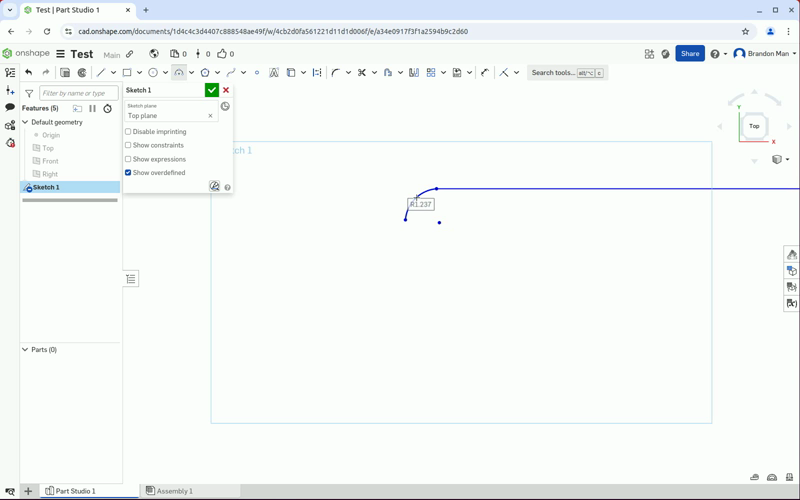
scroll(-6)
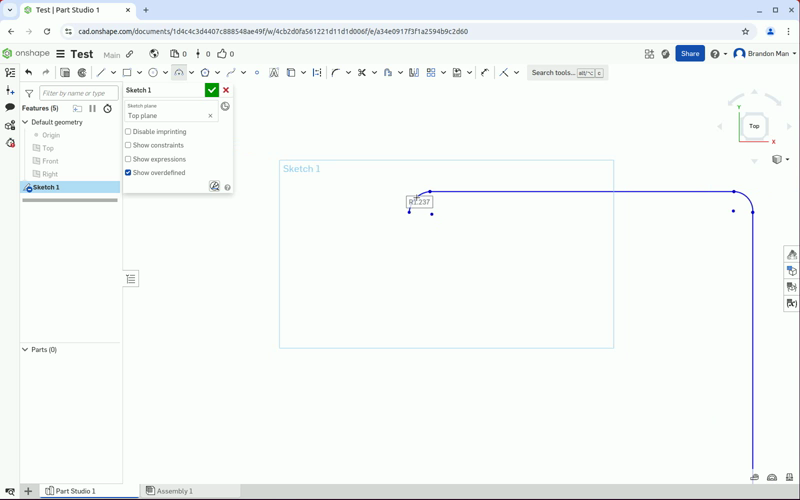
scroll(-6)
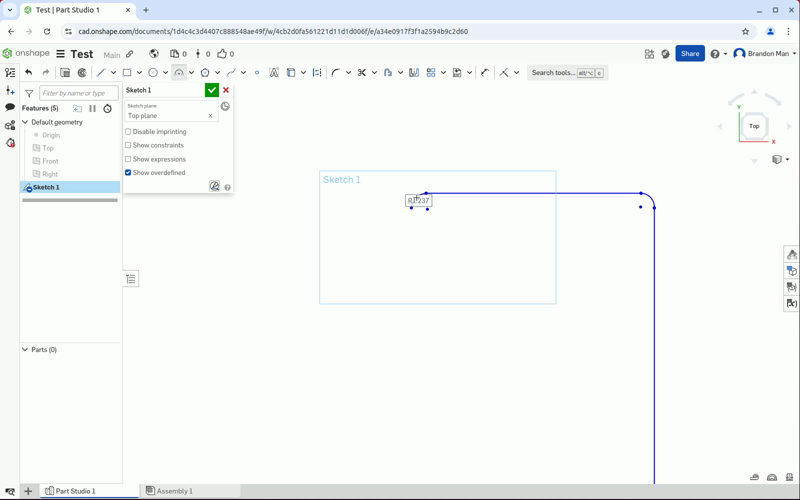
scroll(-6)
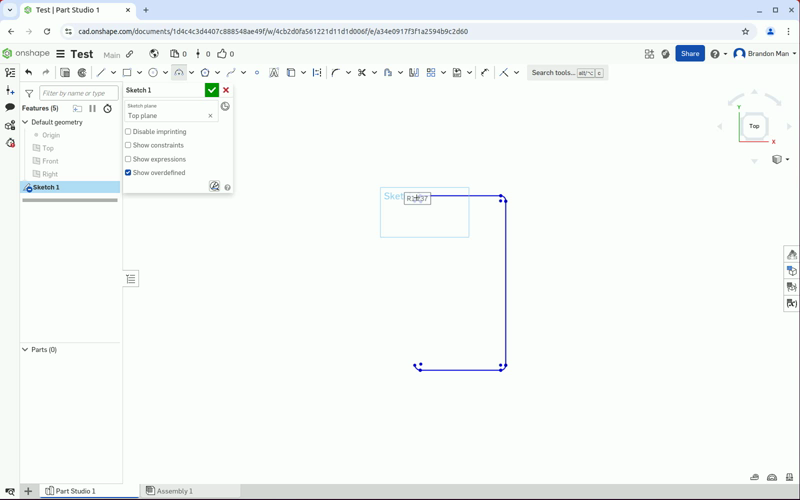
key_up(shift)
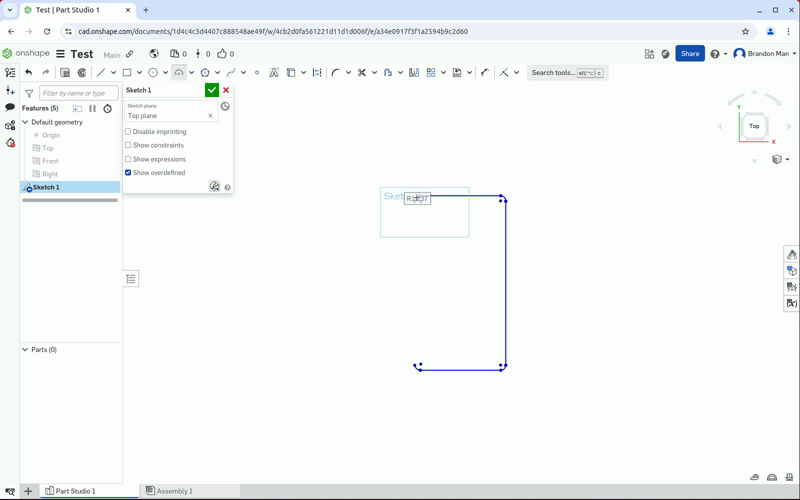
key(esc)
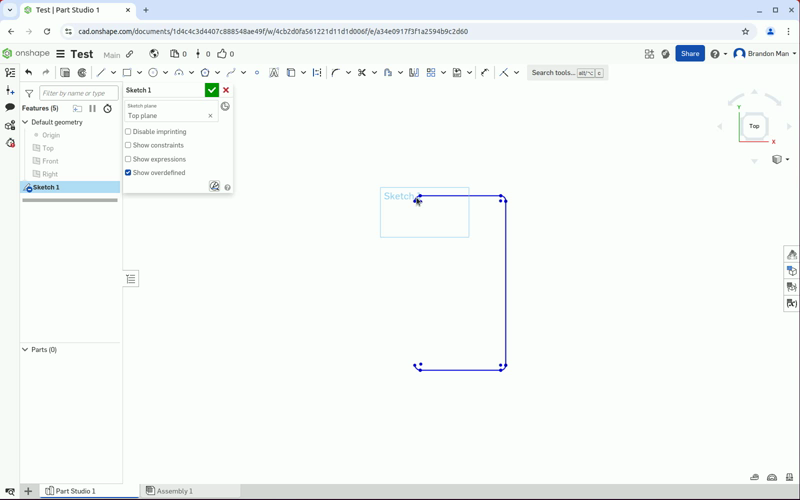
key(l)
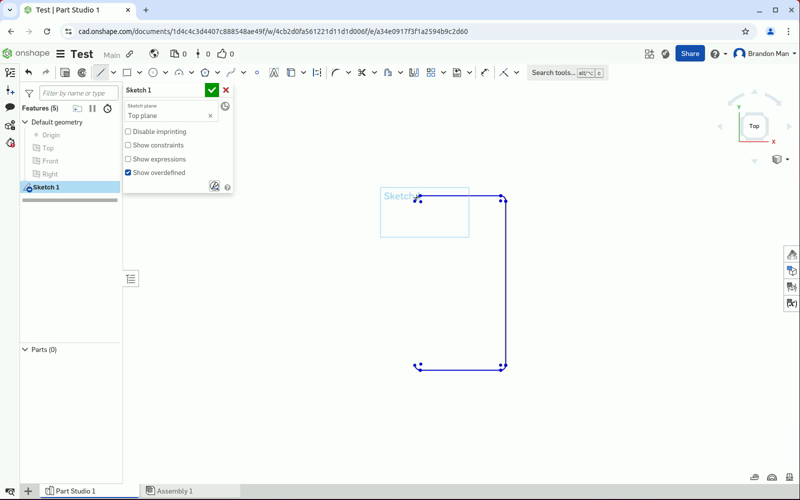
mouse_move(414, 201)
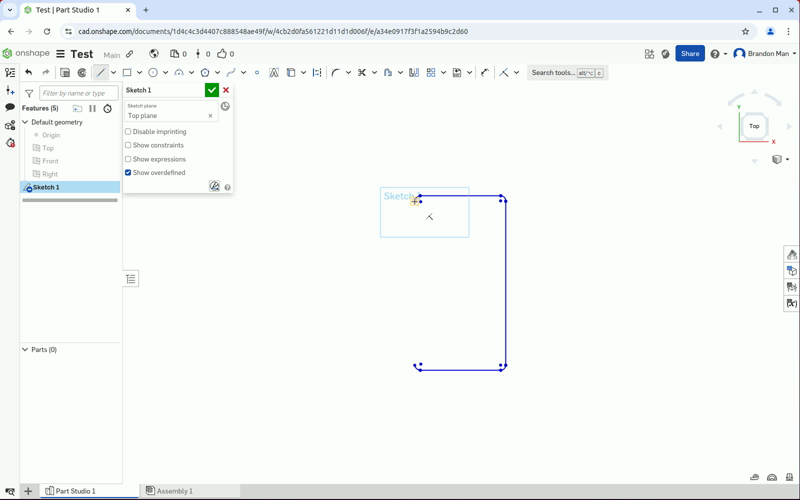
scroll(6)
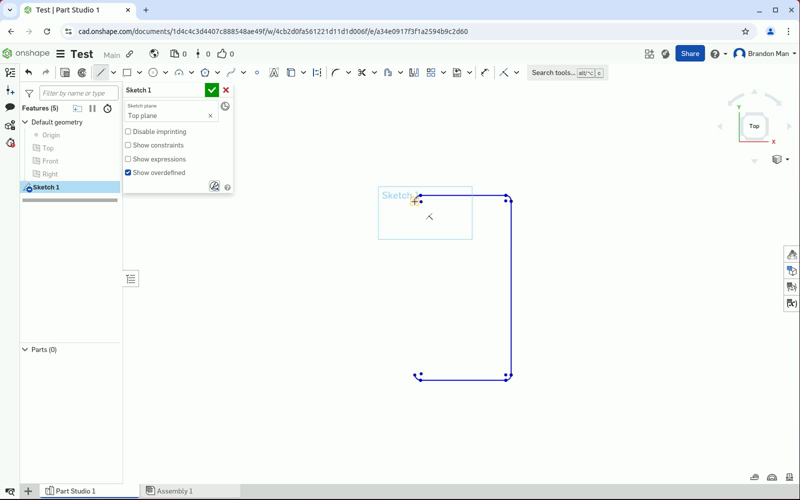
scroll(6)
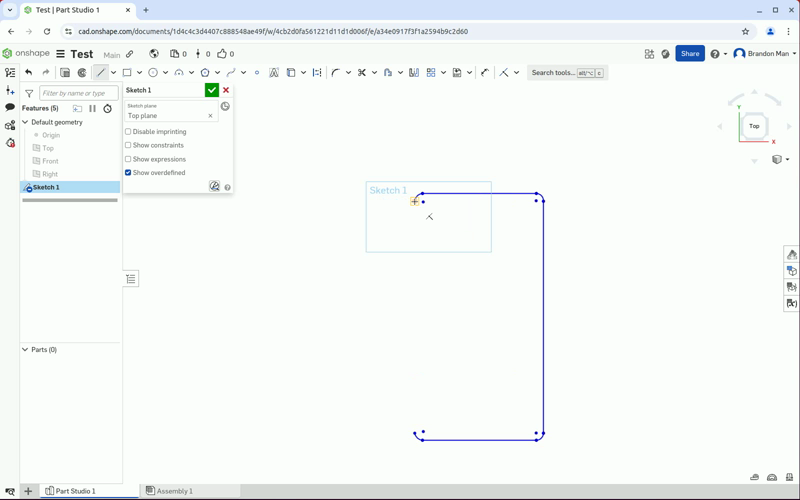
scroll(6)
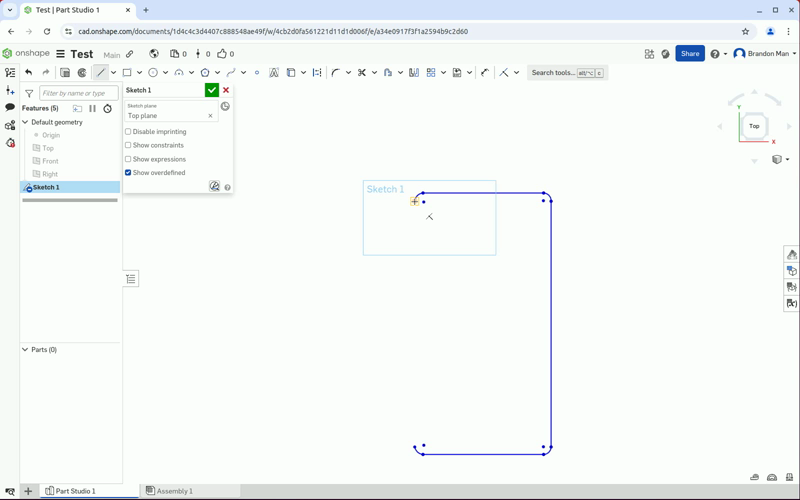
scroll(6)
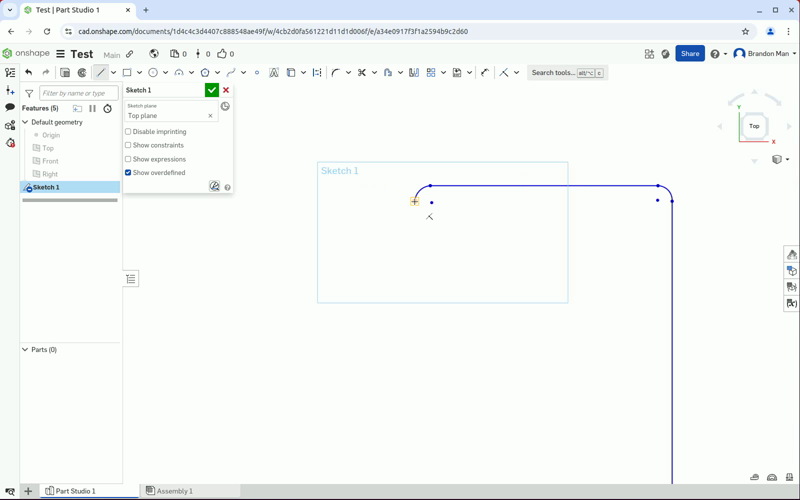
scroll(6)
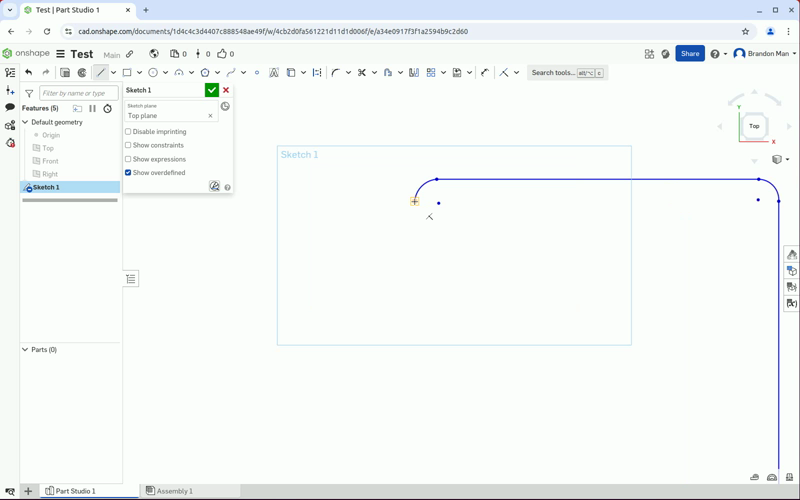
scroll(6)
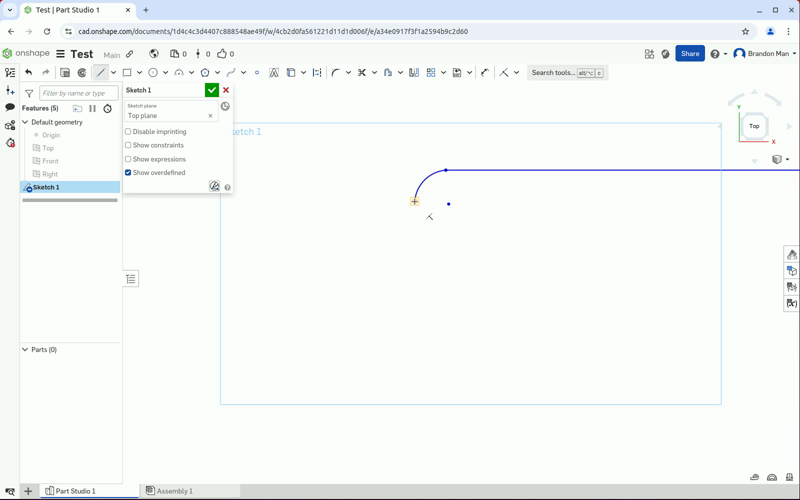
scroll(6)
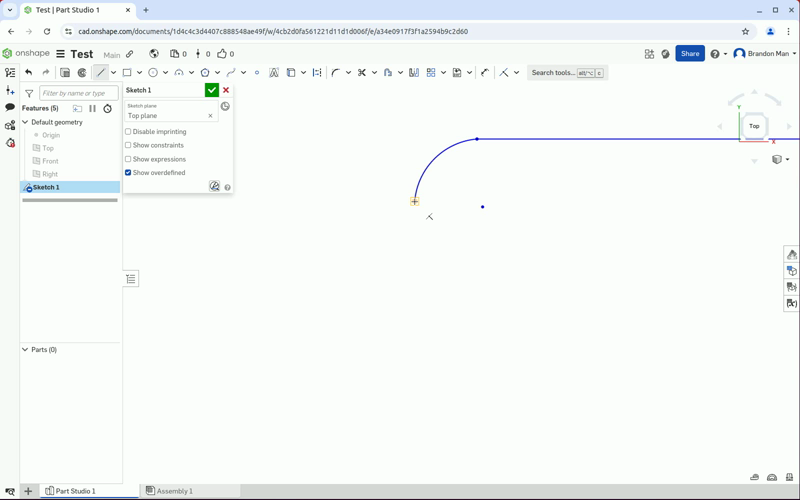
click(414, 201)
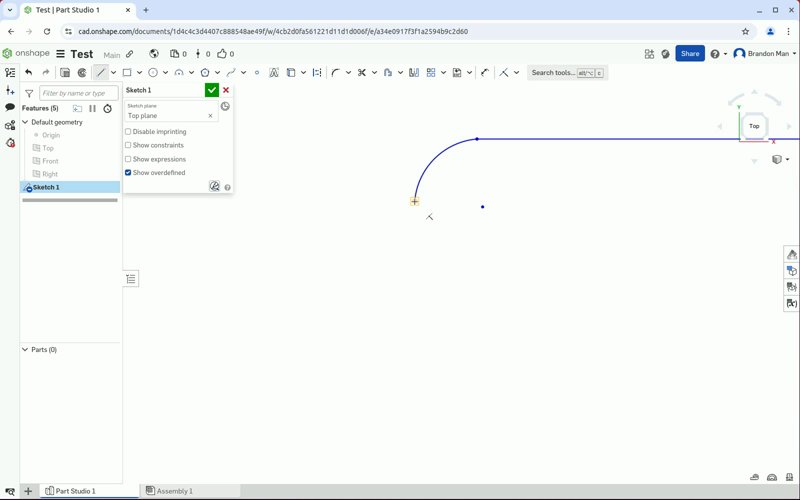
scroll(-6)
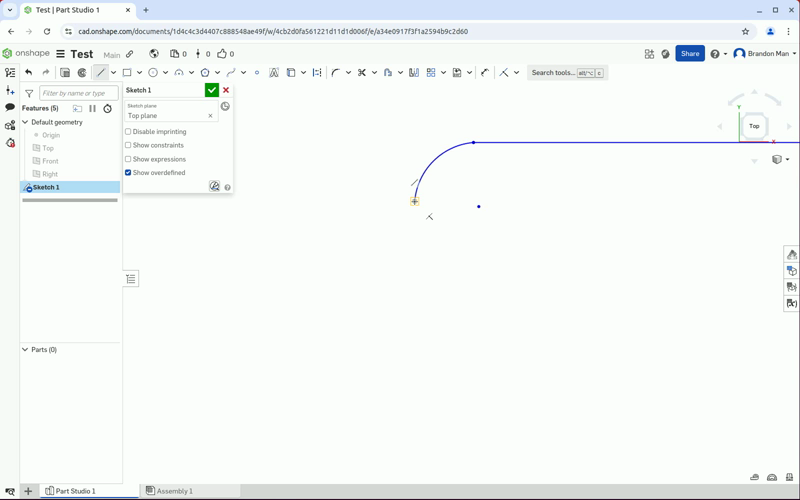
scroll(-6)
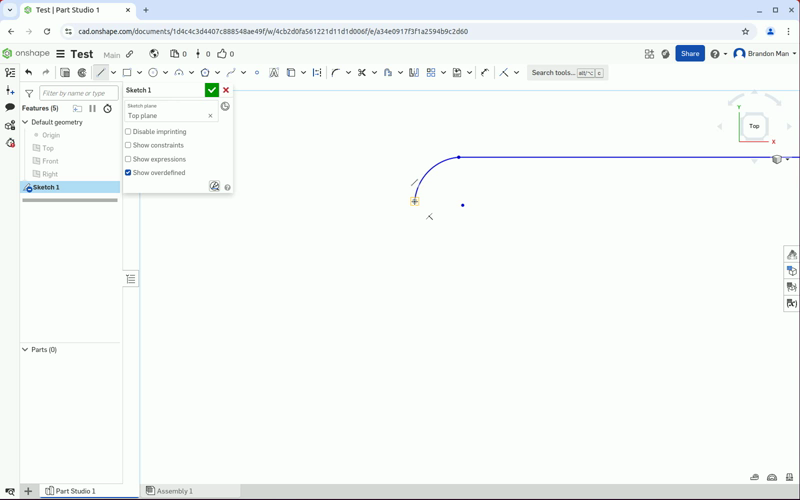
scroll(-6)
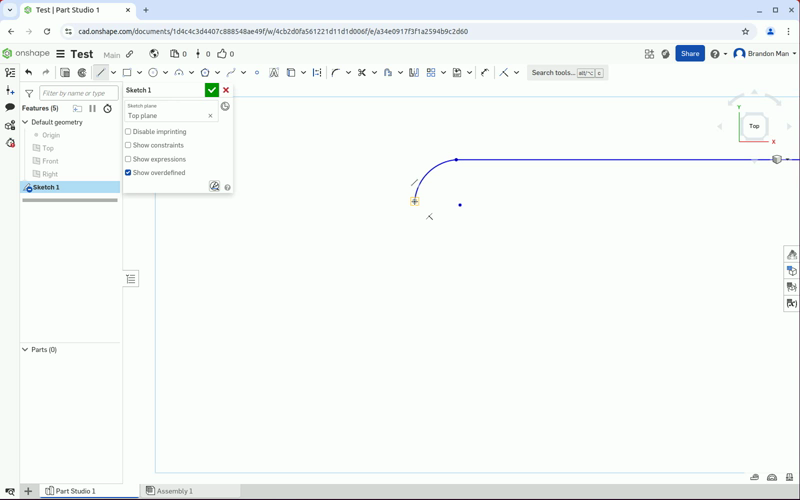
scroll(-6)
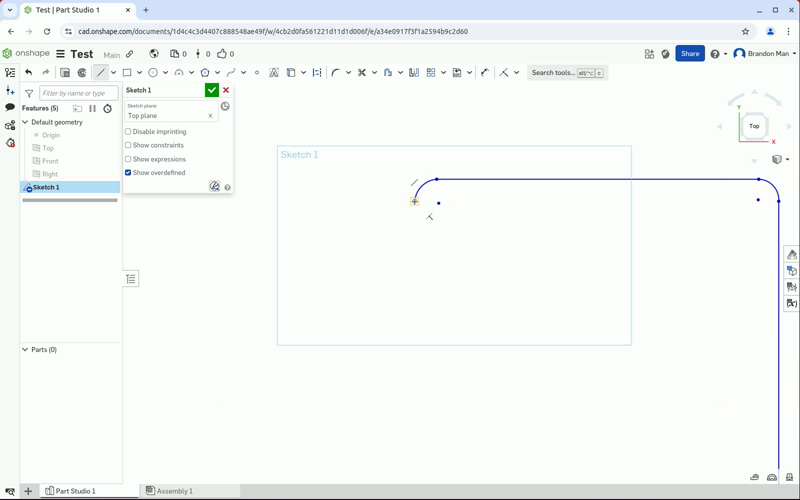
scroll(-6)
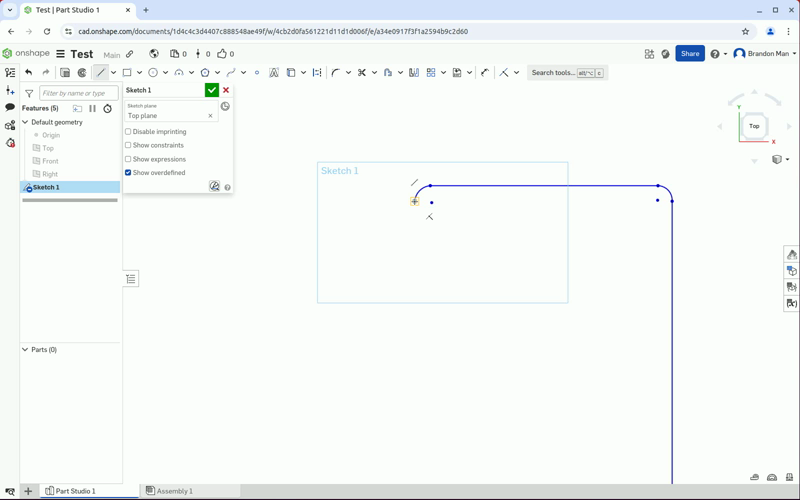
scroll(-6)
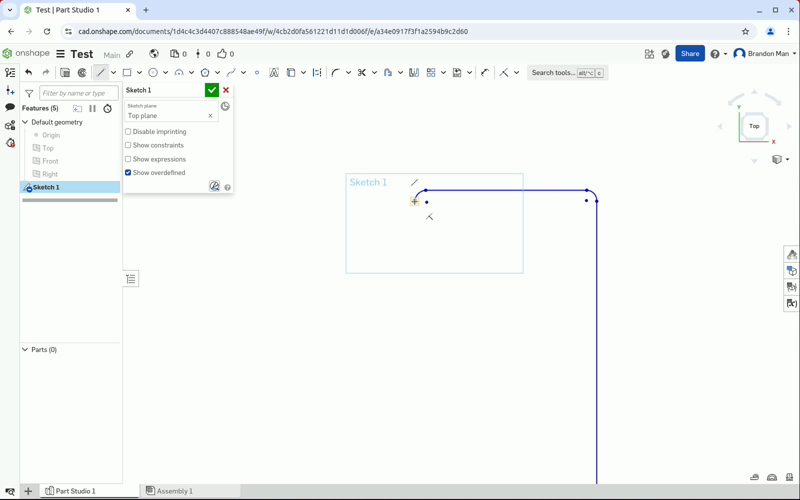
scroll(-6)
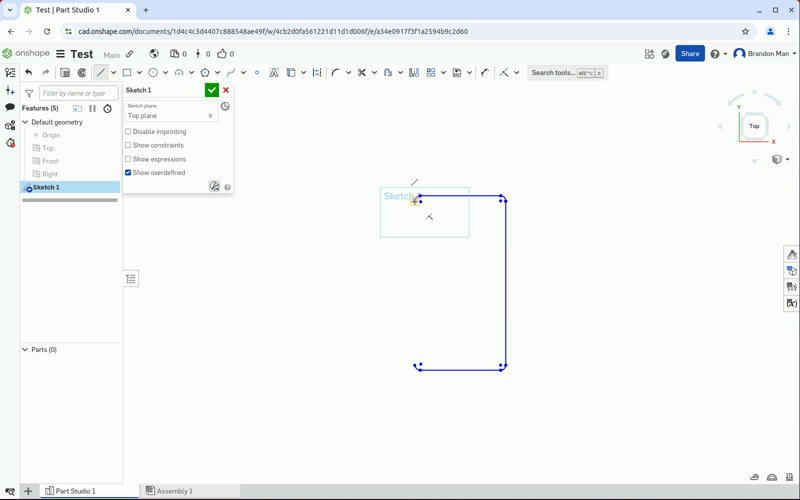
key_down(shift)
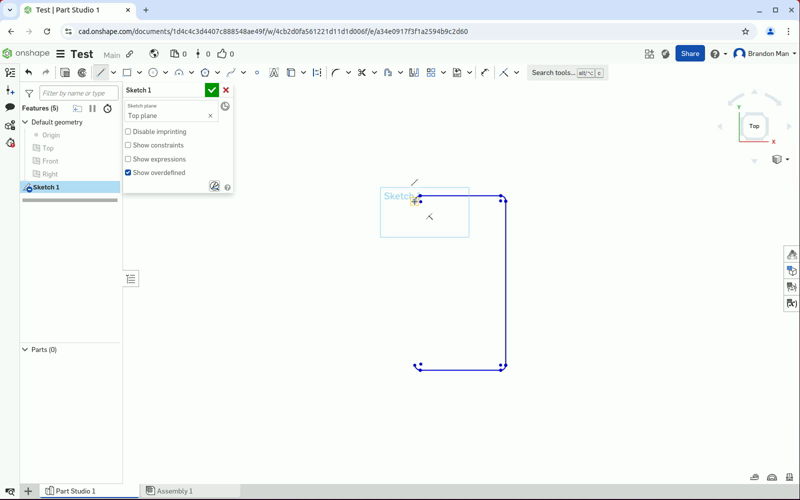
mouse_move(414, 365)
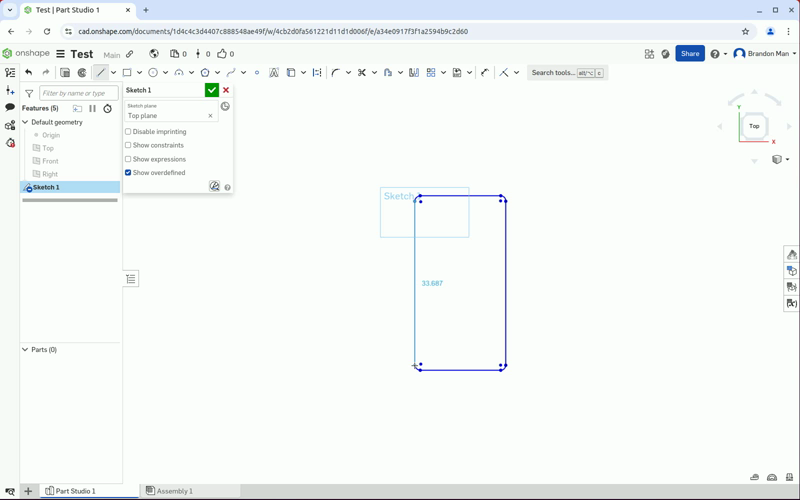
scroll(6)
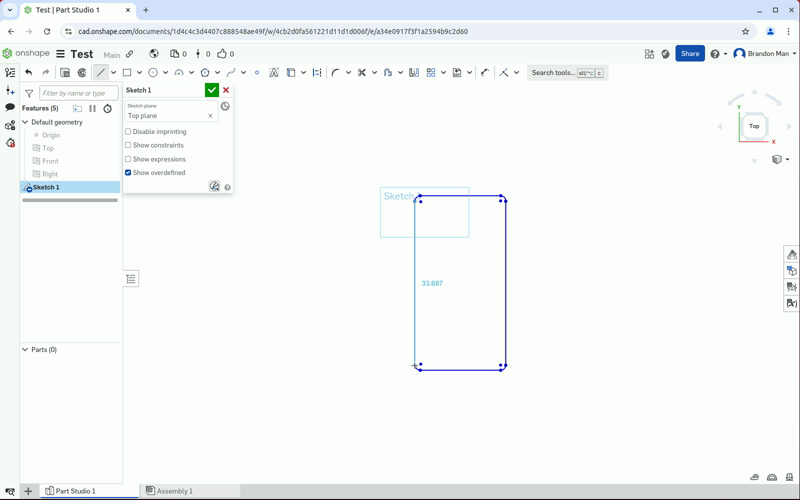
scroll(6)
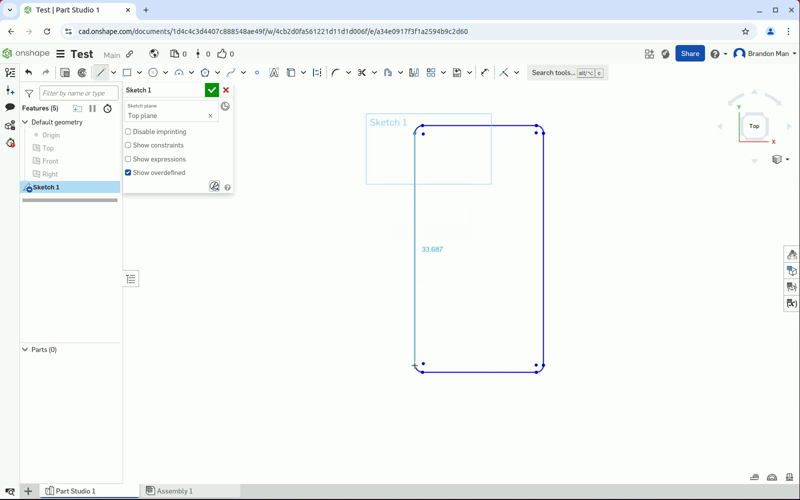
scroll(6)
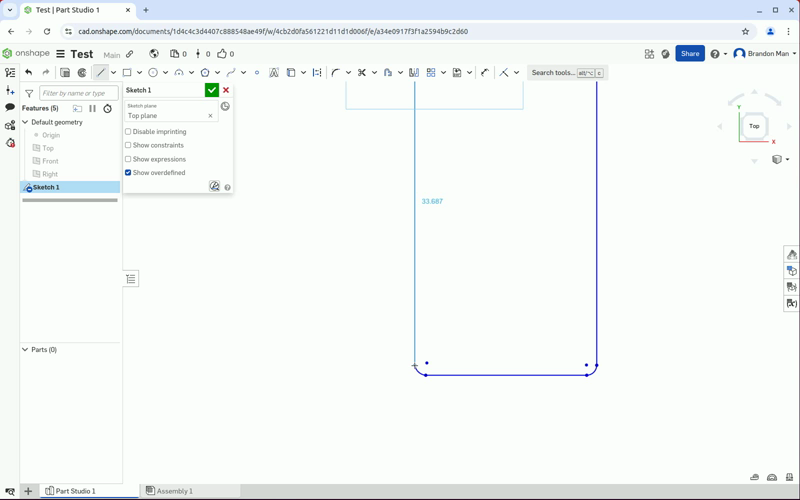
scroll(6)
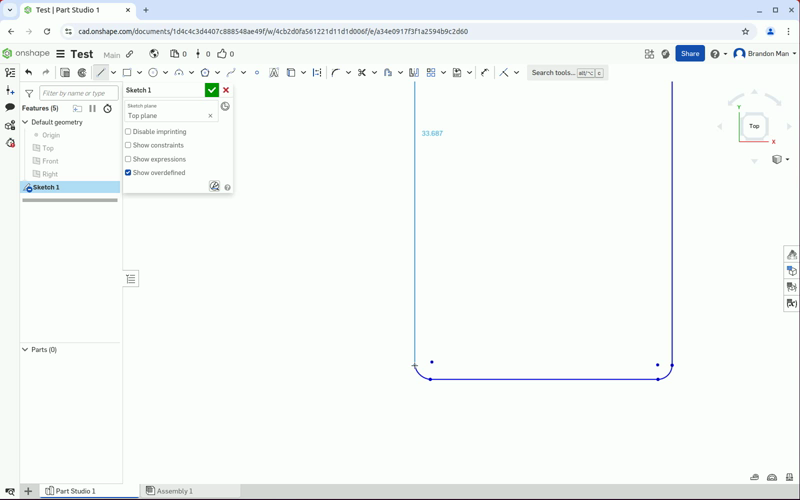
scroll(6)
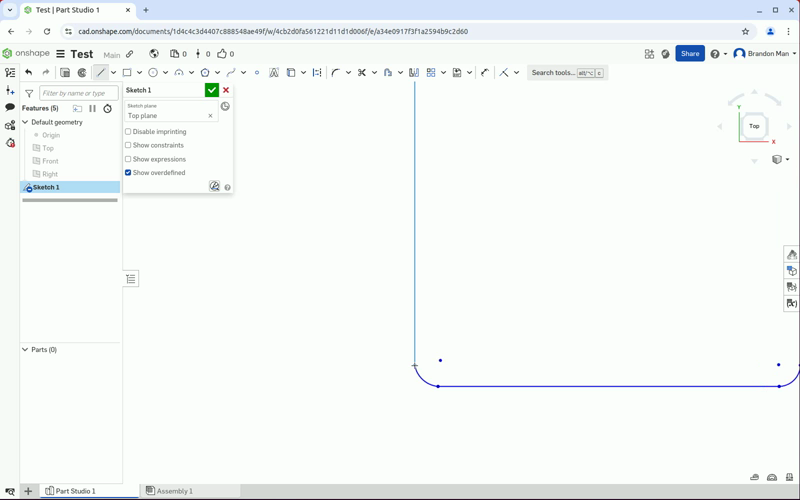
scroll(6)
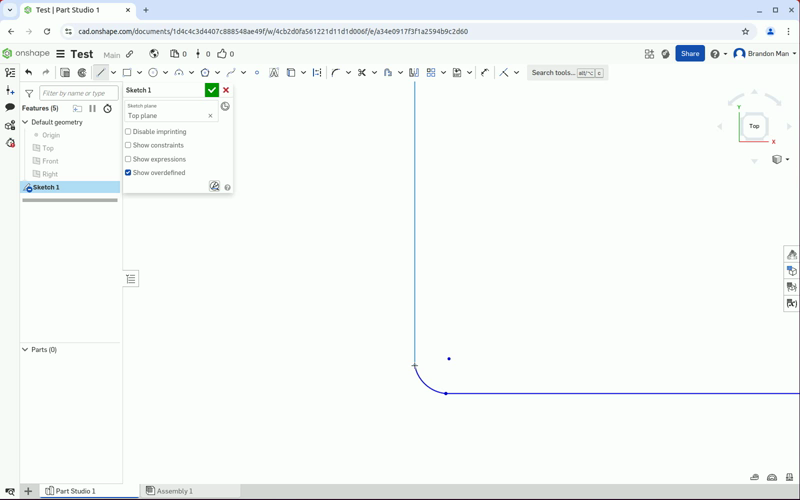
scroll(6)
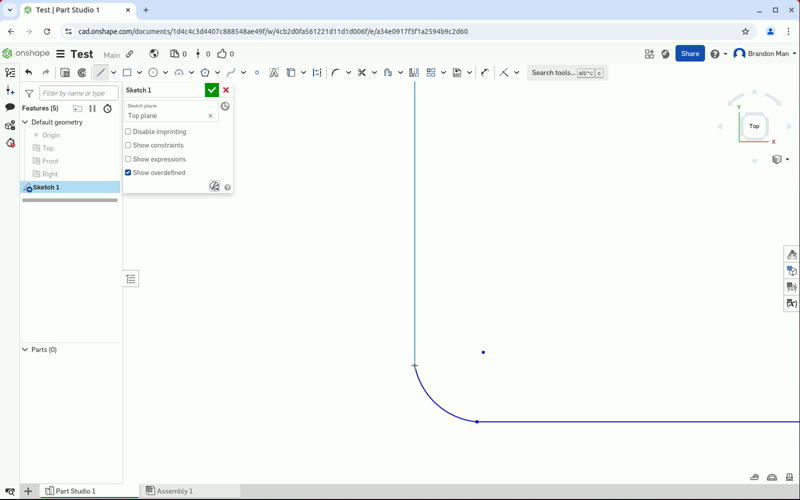
key_up(shift)
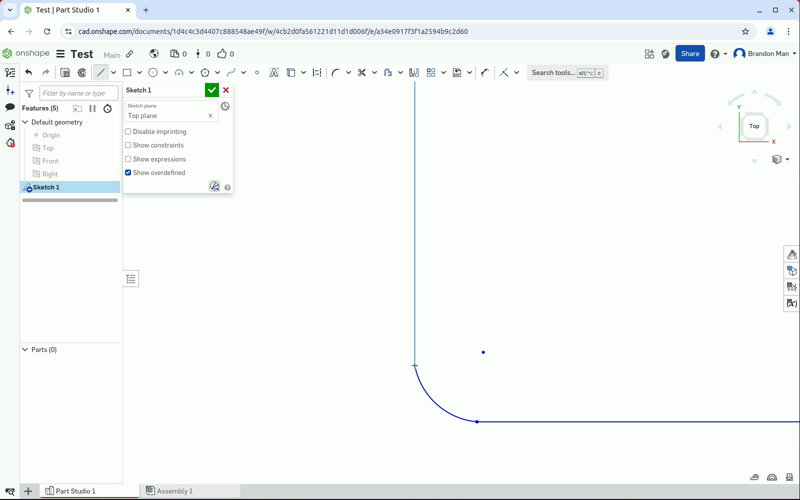
click(414, 365)
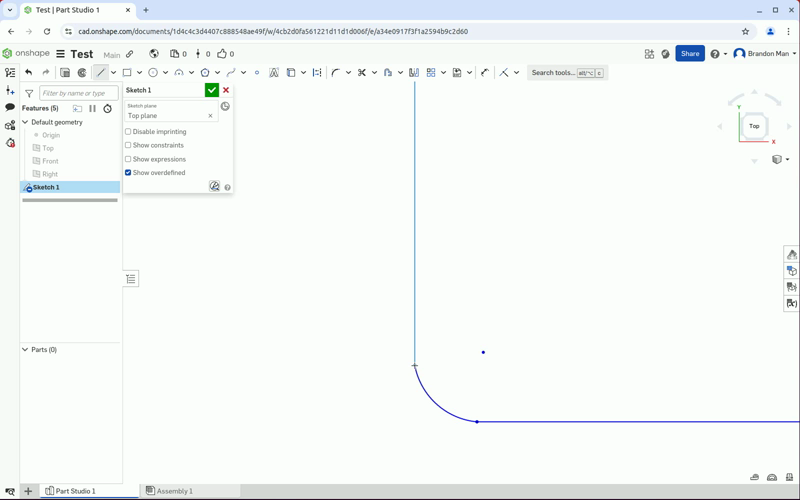
scroll(-6)
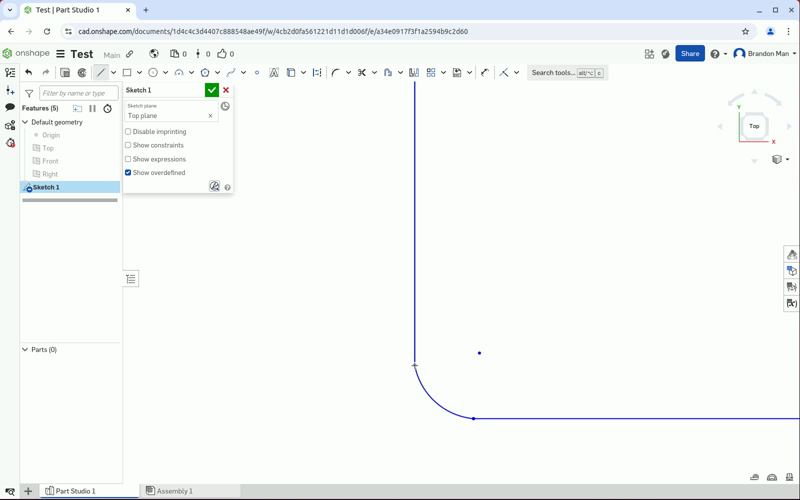
scroll(-6)
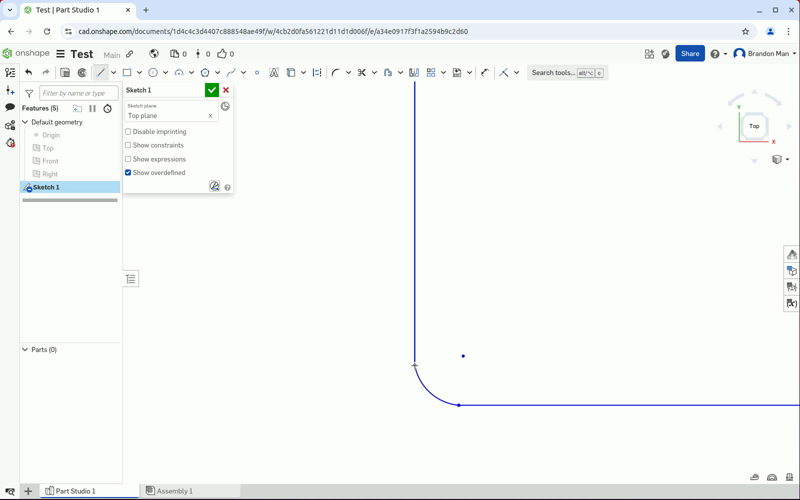
scroll(-6)
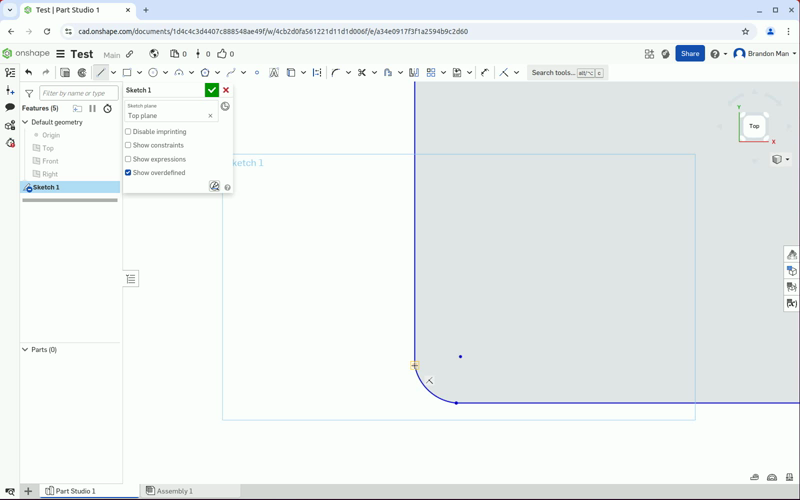
scroll(-6)
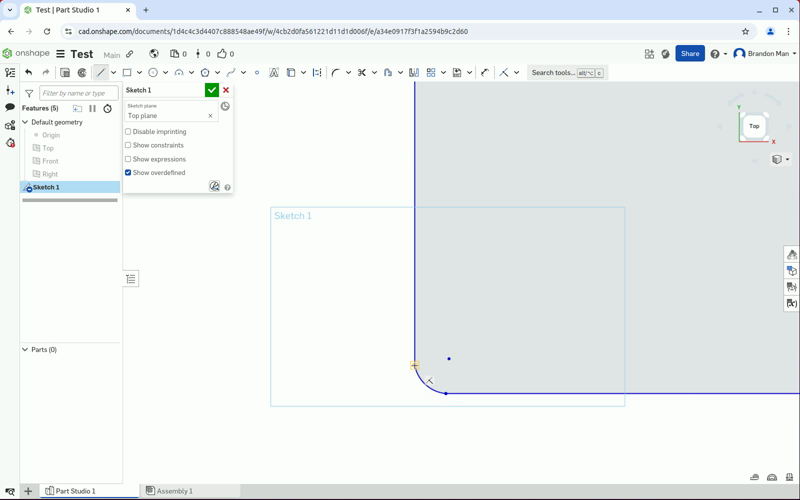
scroll(-6)
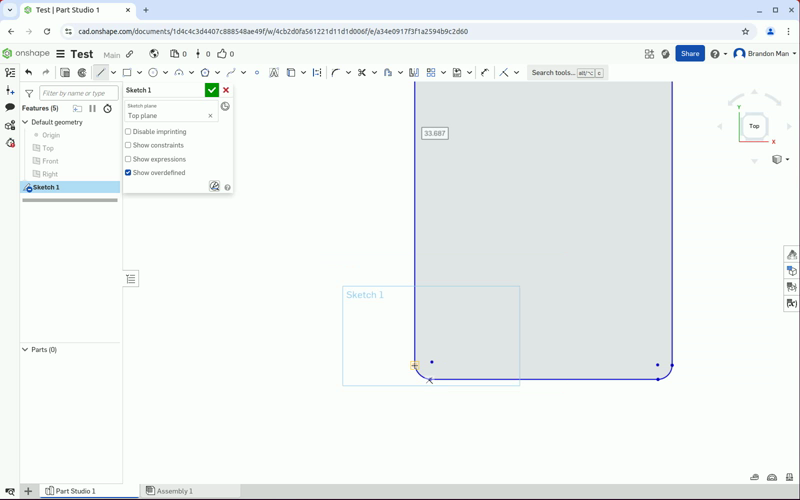
scroll(-6)
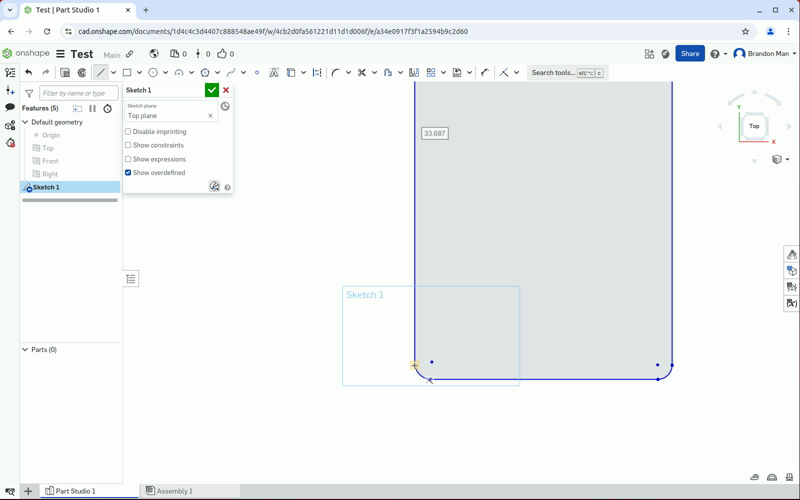
scroll(-6)
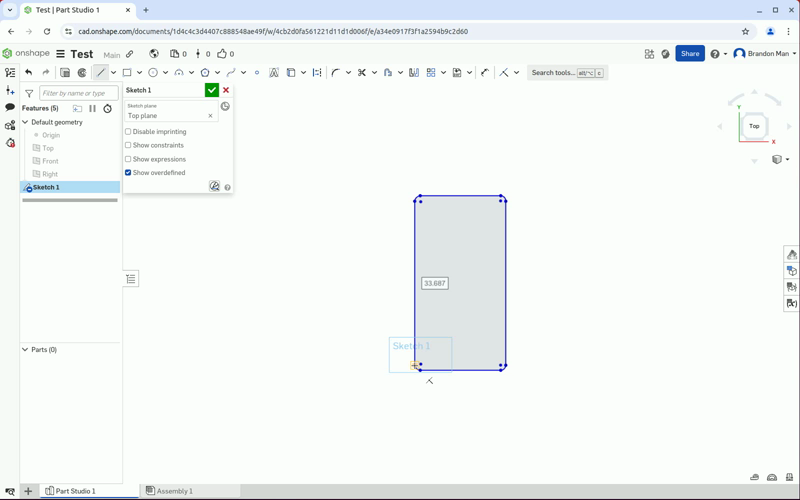
key(esc)
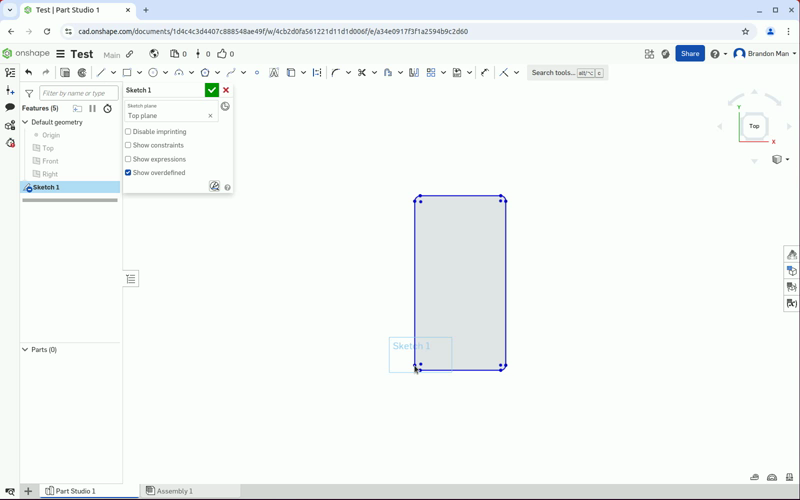
mouse_move(457, 358)
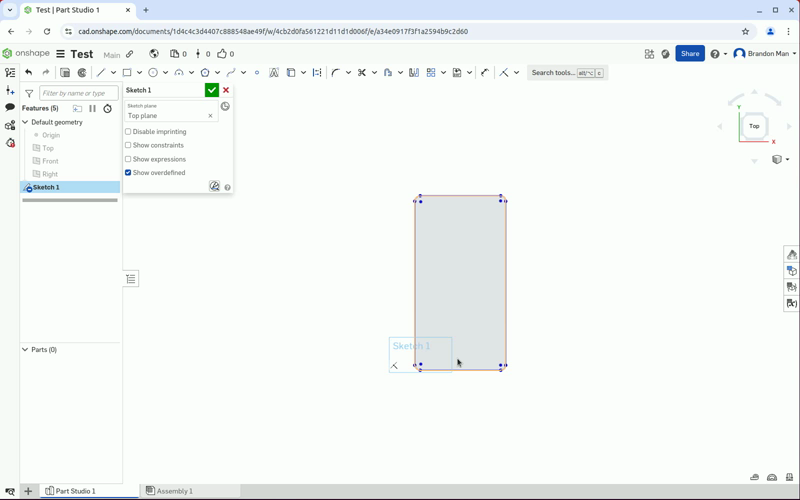
click(457, 358)
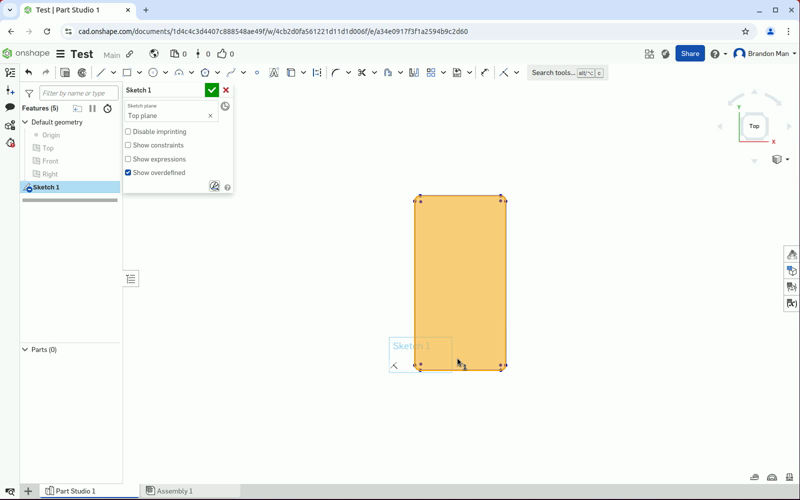
mouse_move(73, 352)
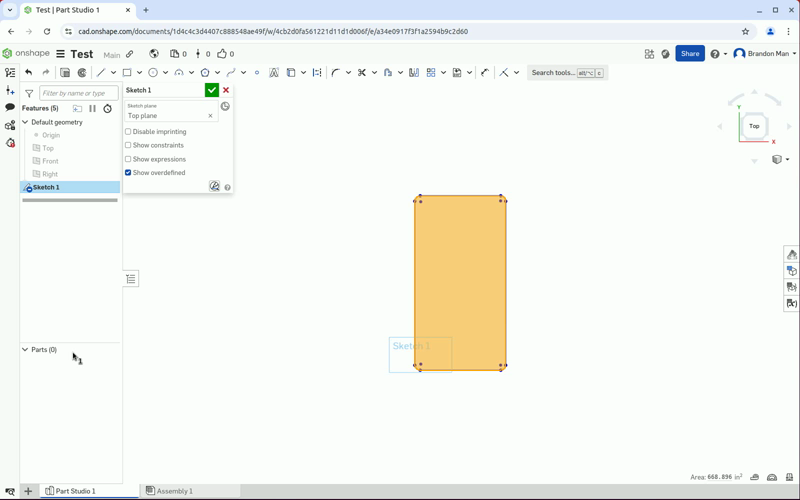
key(shift+y)
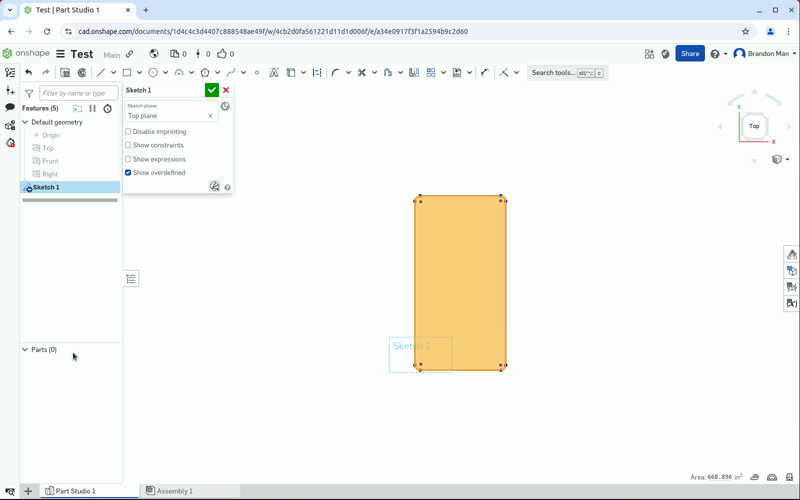
key(shift+e)
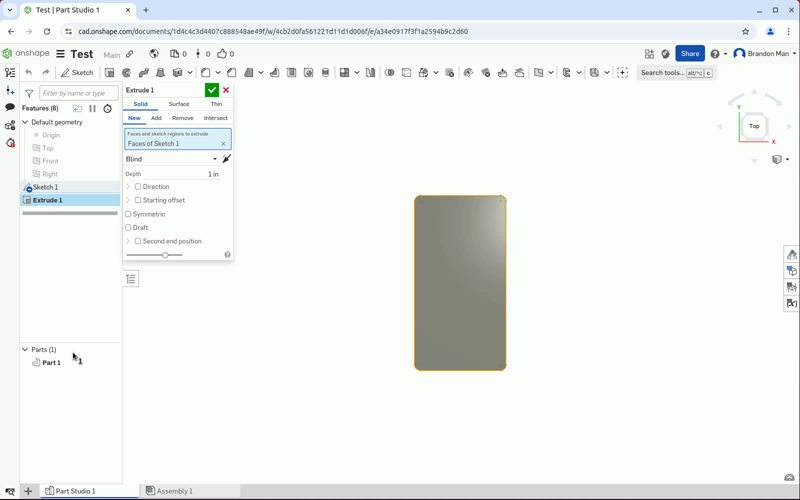
mouse_move(143, 106)
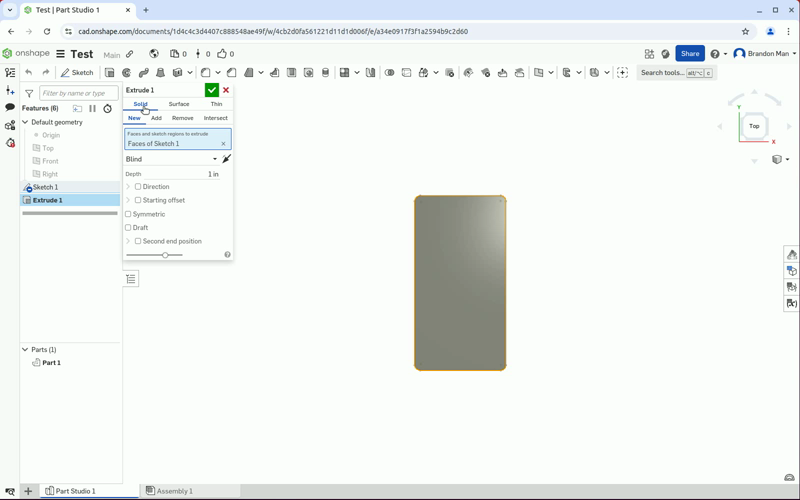
click(143, 106)
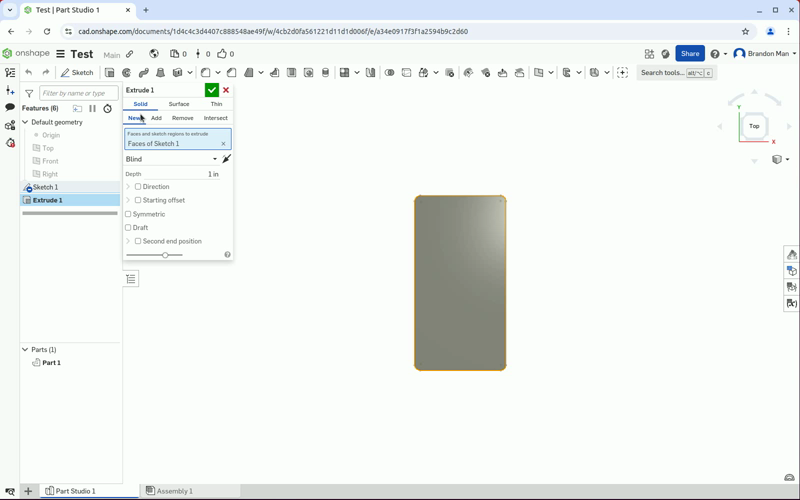
mouse_move(137, 120)
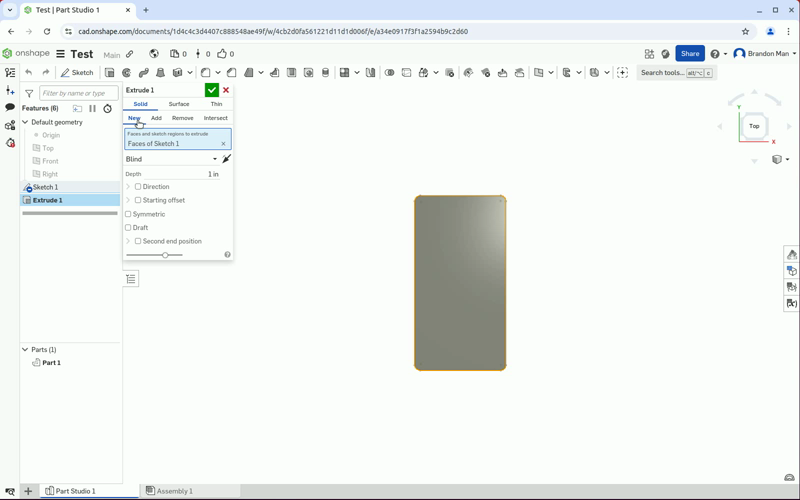
click(137, 120)
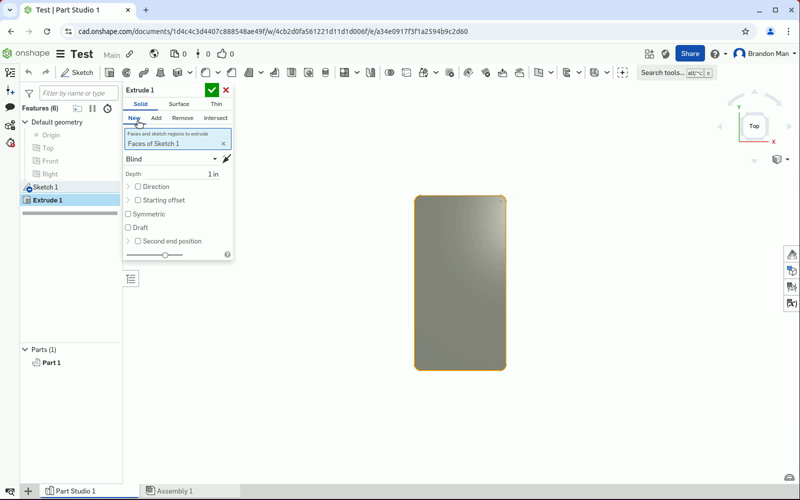
key(tab, 4)
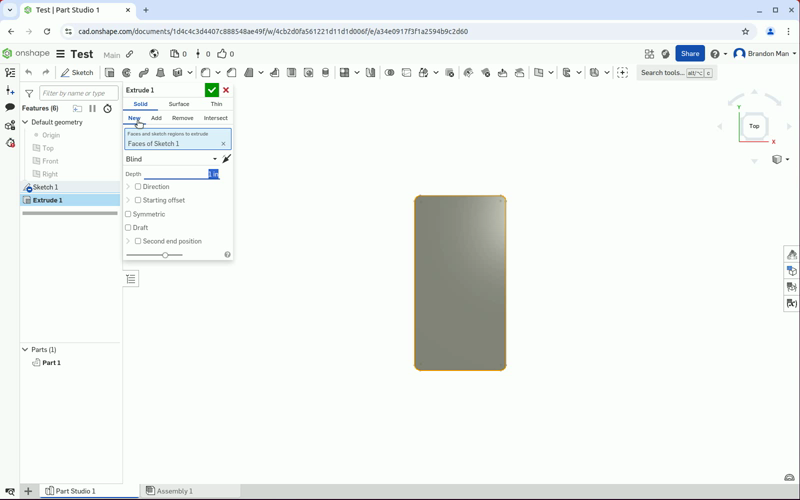
text(2.407)
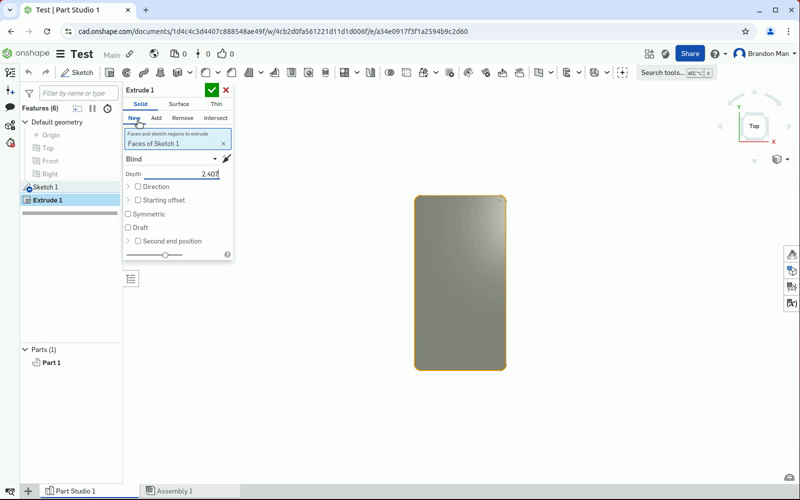
key(enter)
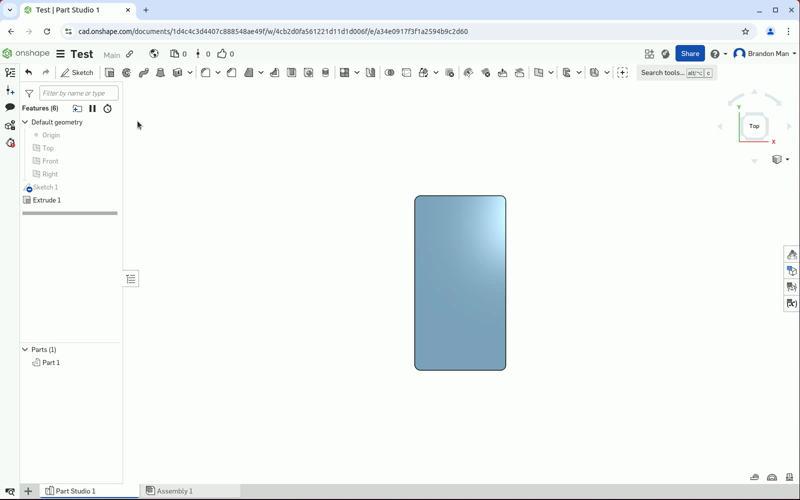
key(shift+h)
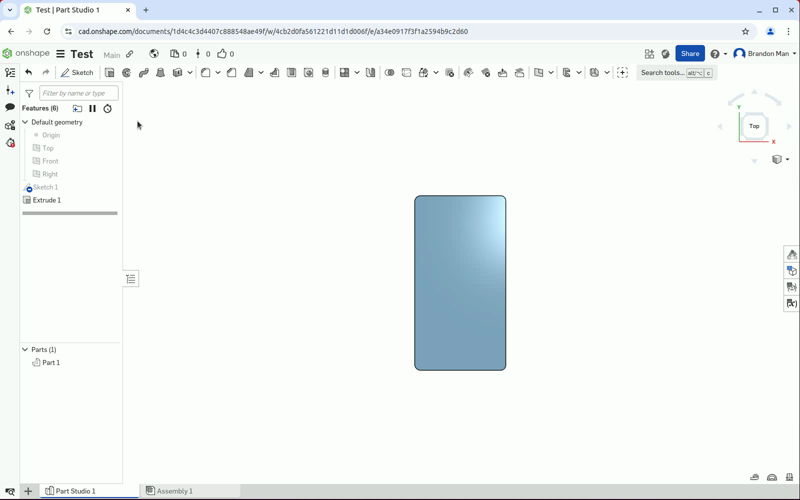
key(shift+h)
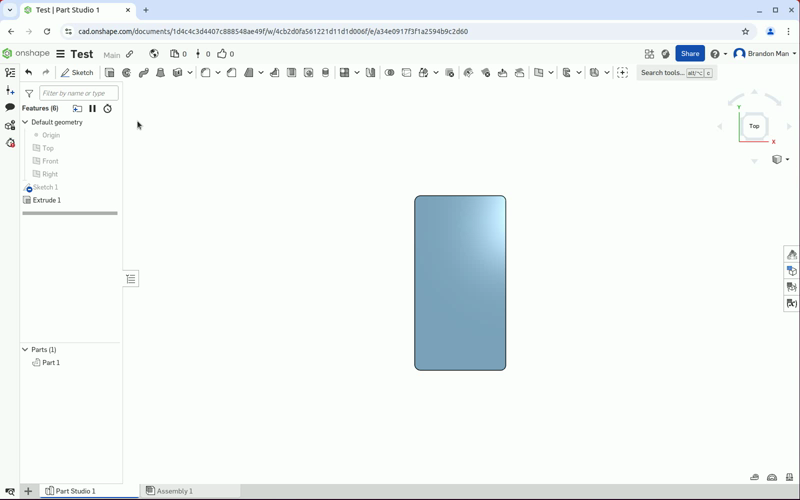
mouse_move(73, 189)
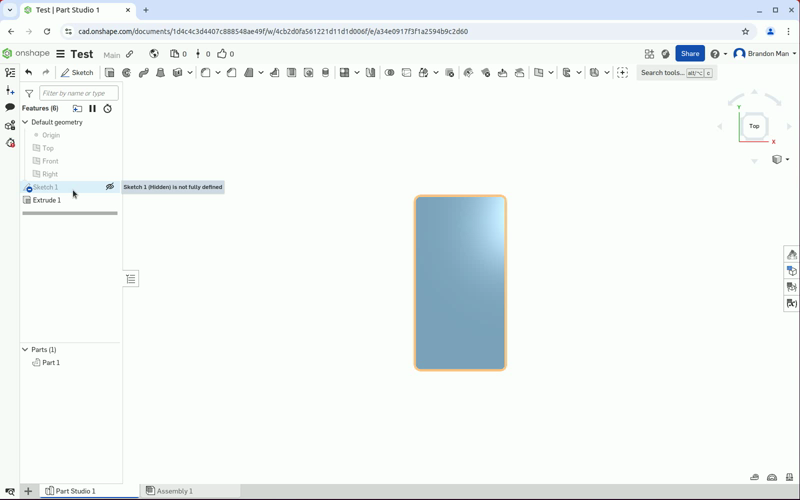
click(73, 189)
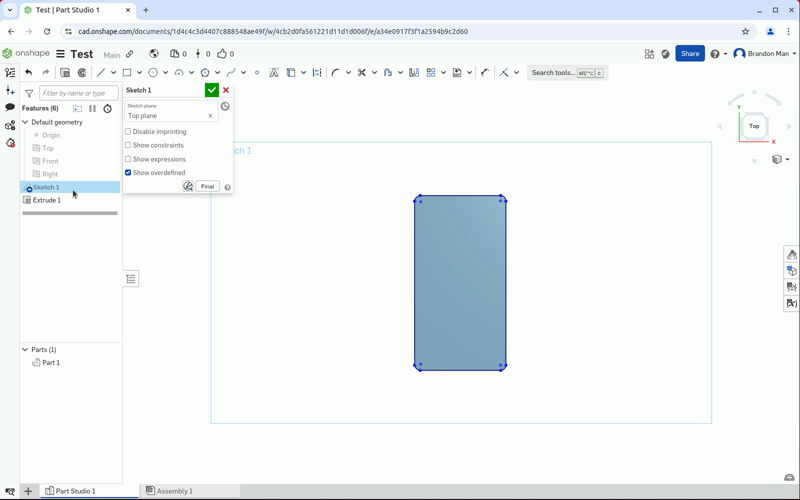
mouse_move(229, 92)
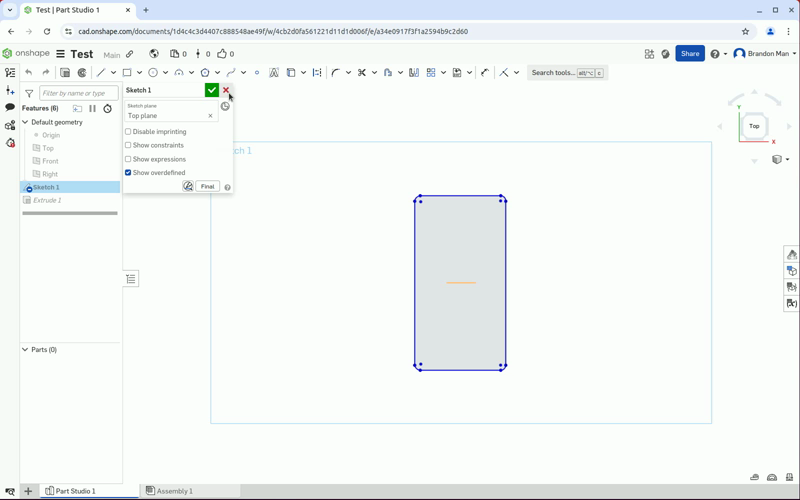
click(229, 92)
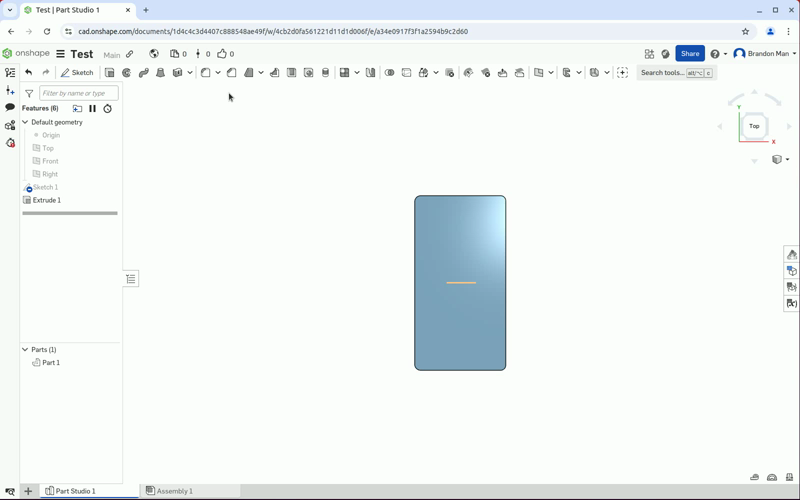
mouse_move(541, 75)
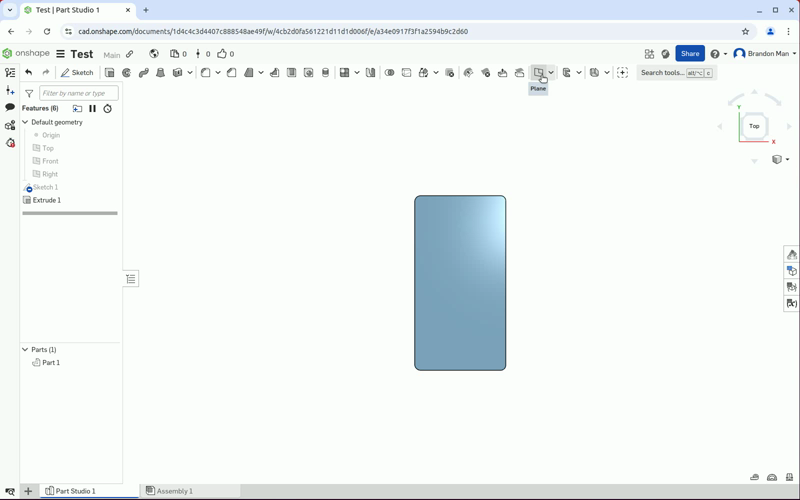
click(541, 75)
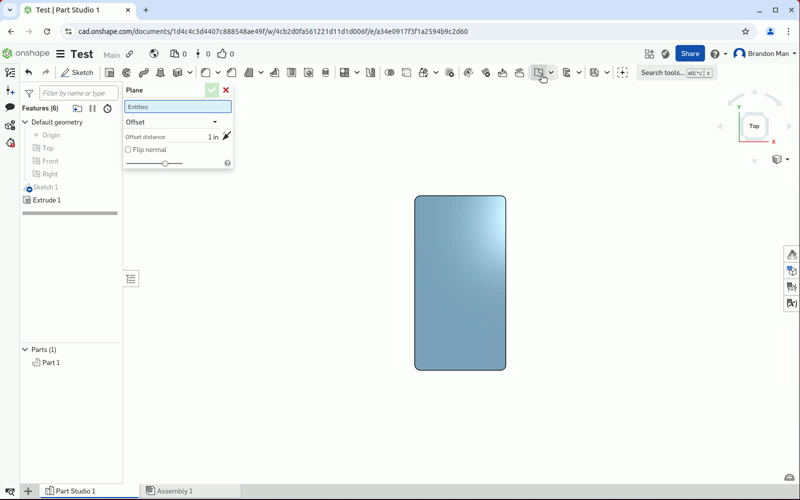
mouse_move(73, 150)
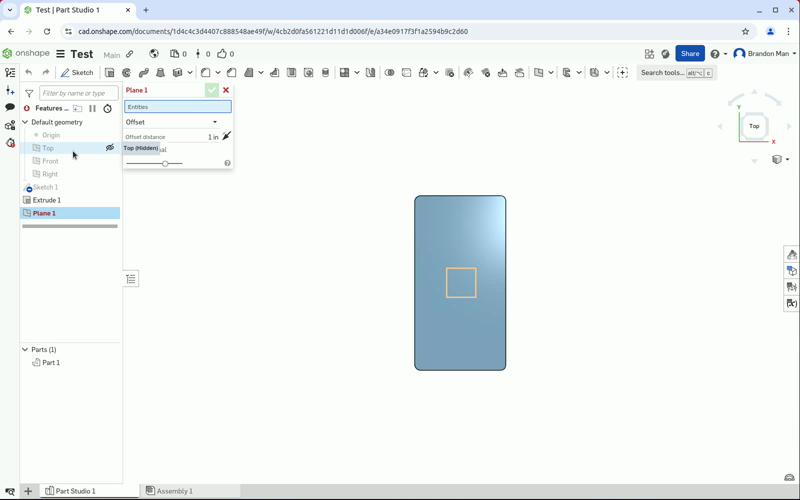
click(73, 150)
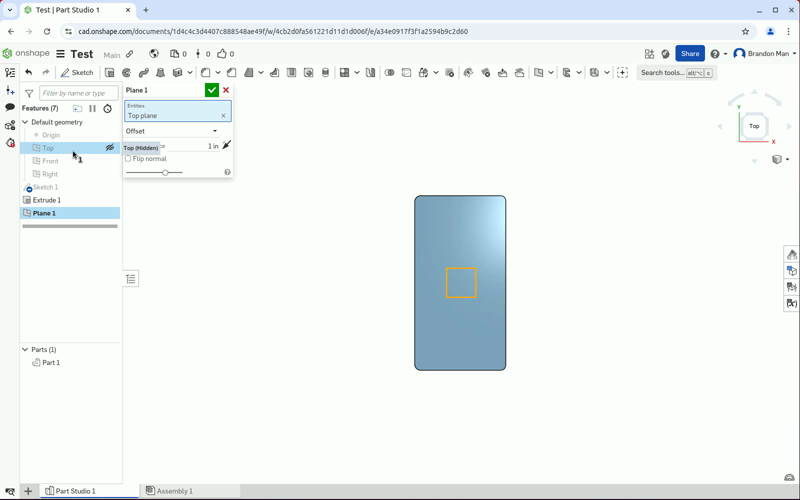
key(tab, 2)
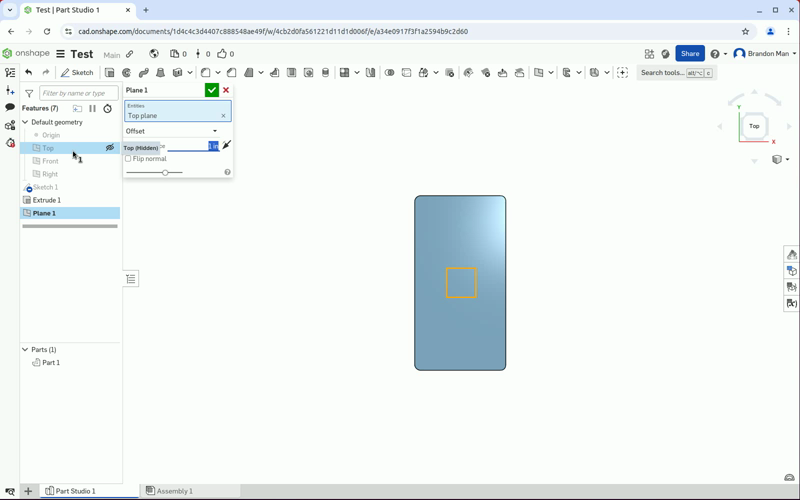
text(2.403)
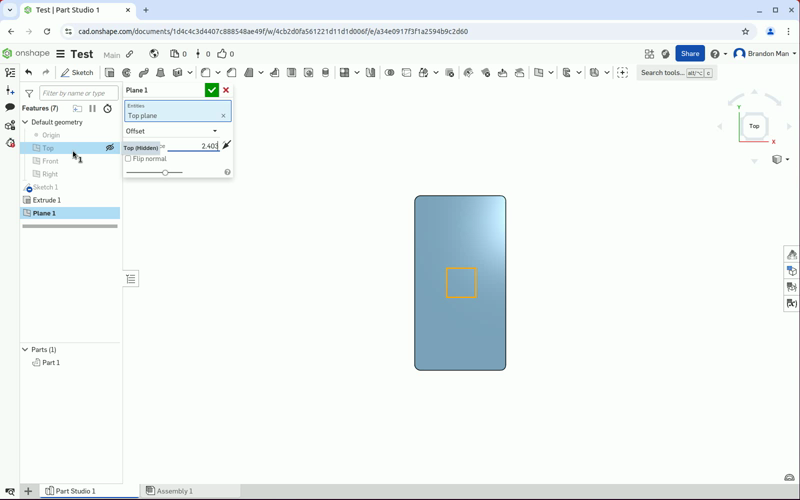
key(enter, 2)
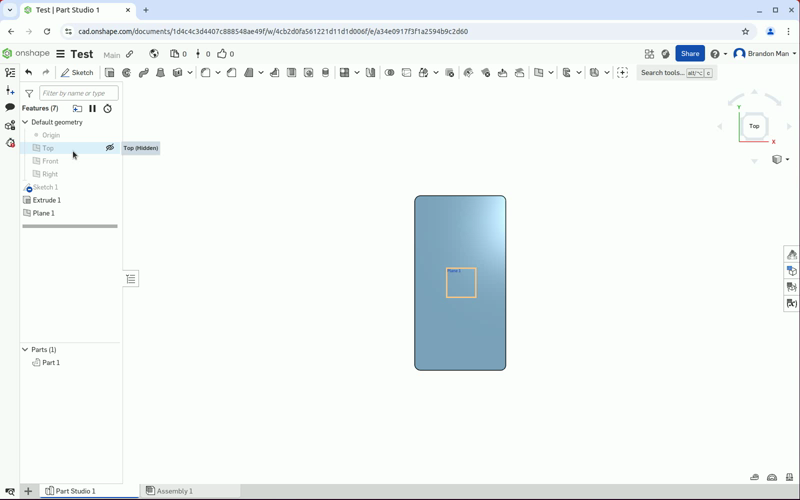
key(shift+s)
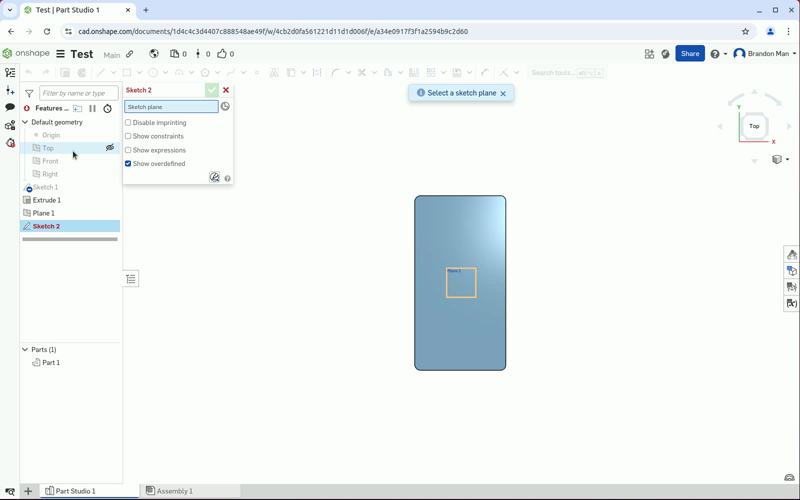
mouse_move(73, 215)
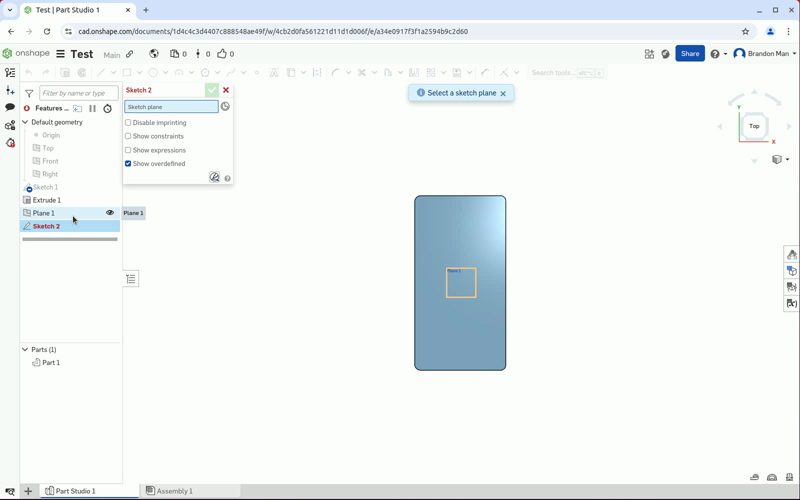
click(73, 215)
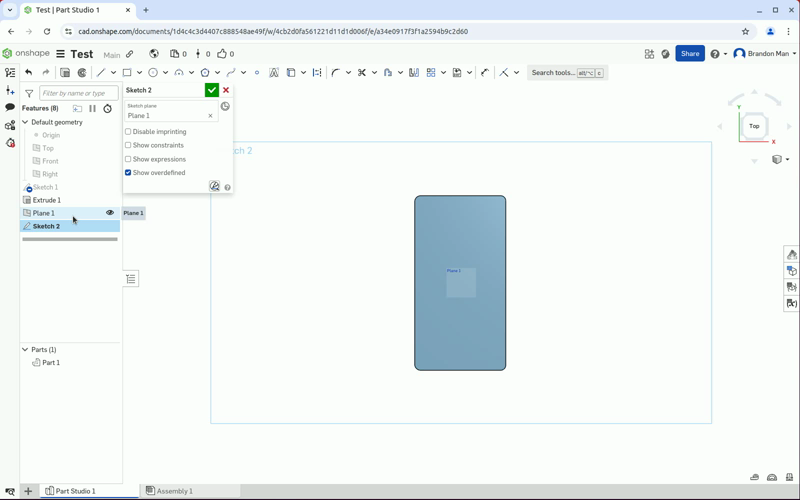
mouse_move(73, 352)
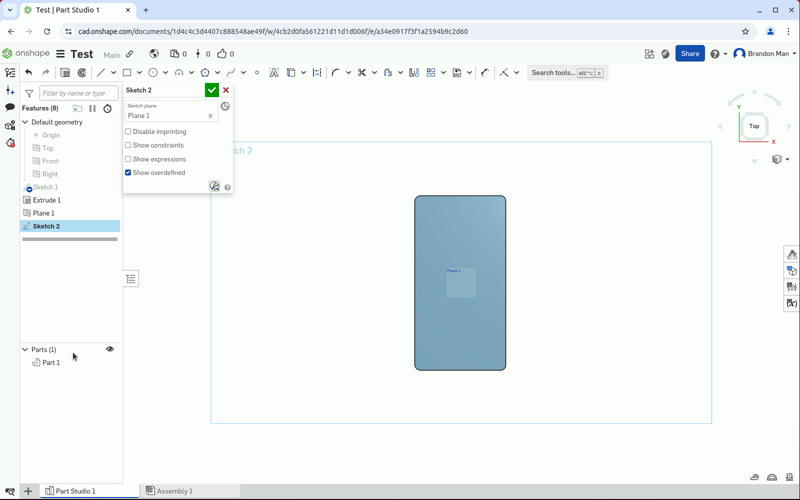
key(y)
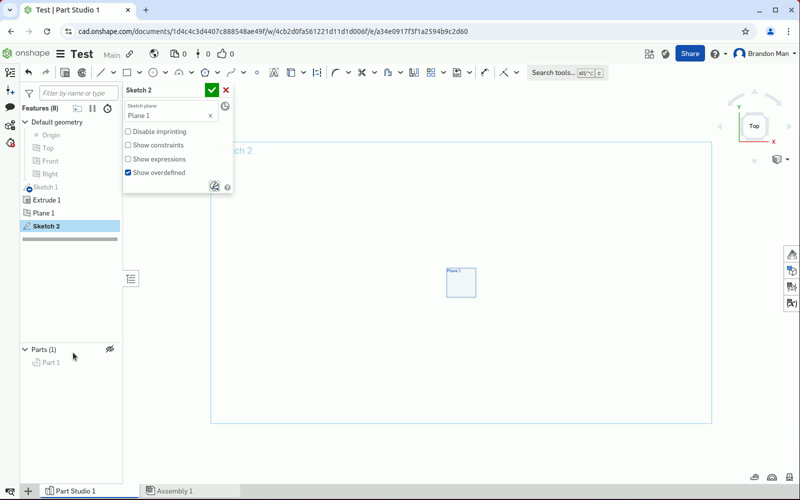
key(c)
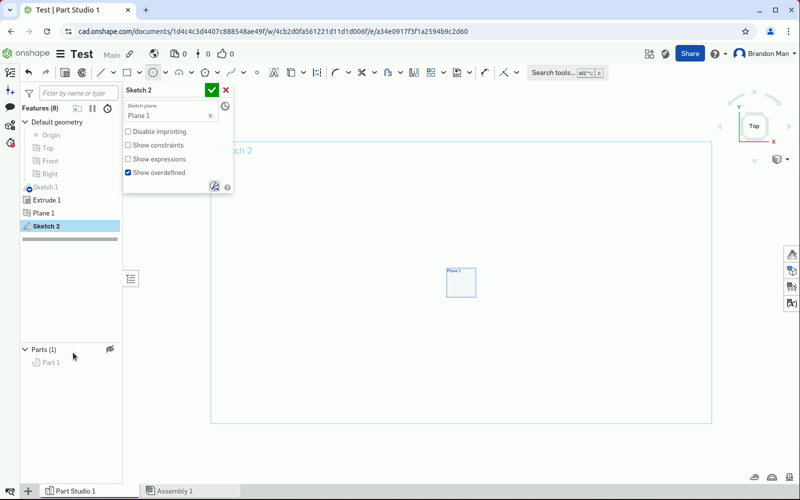
key_down(shift)
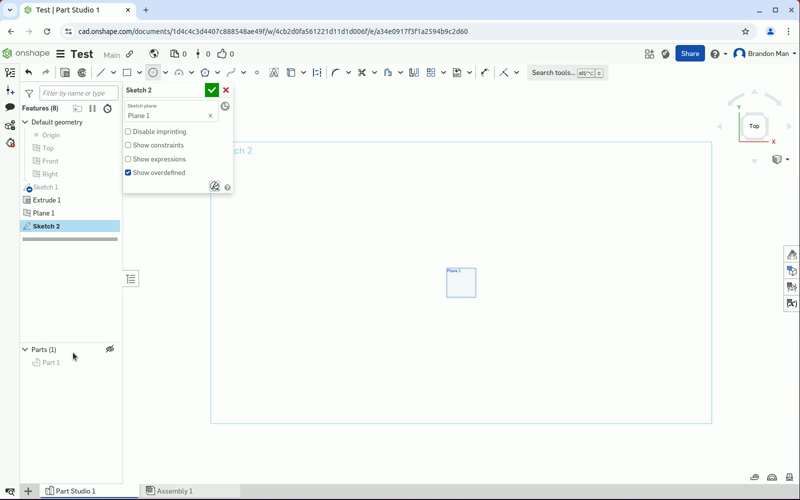
mouse_move(461, 282)
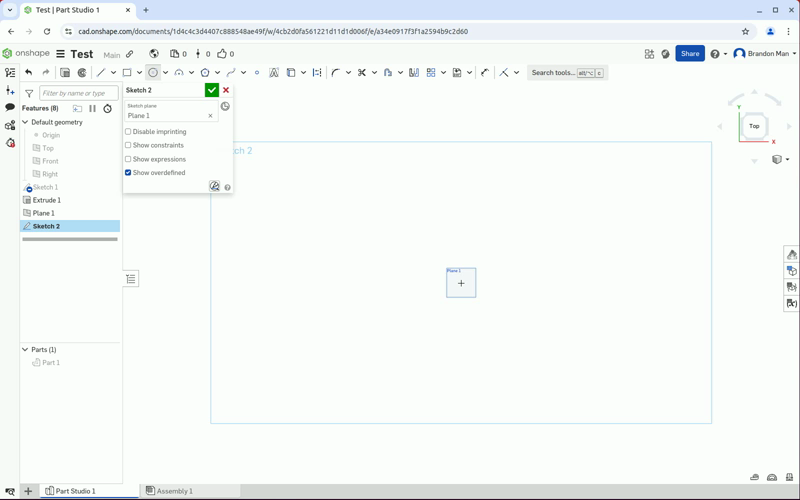
click(461, 282)
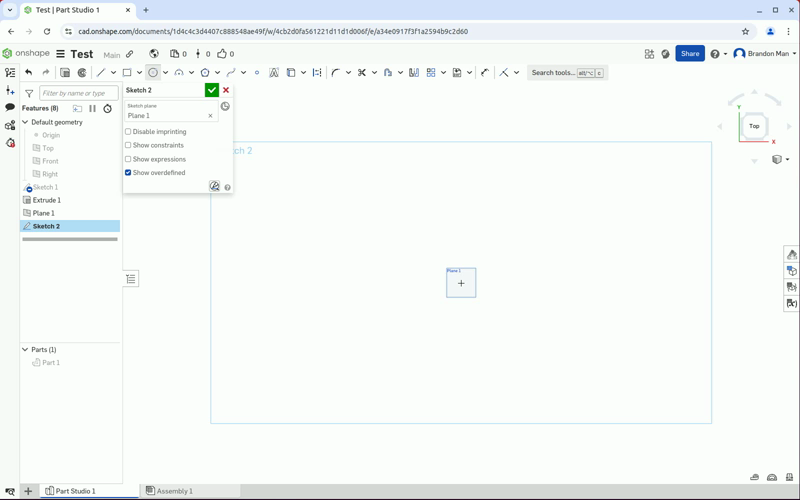
key_up(shift)
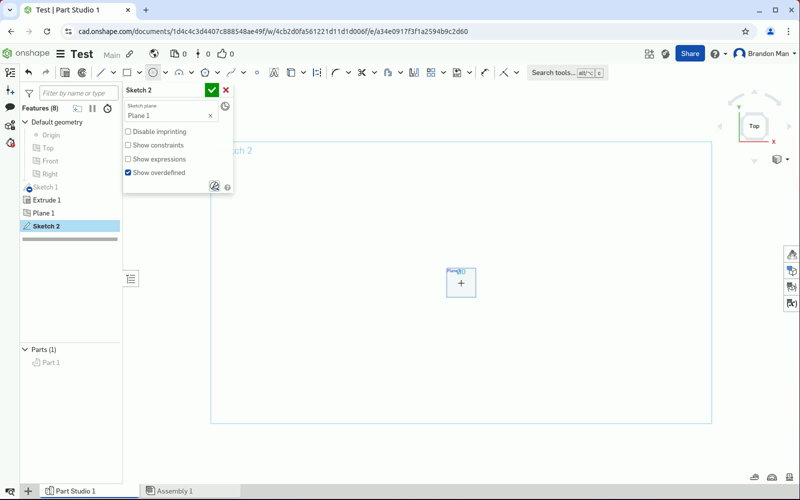
mouse_move(492, 282)
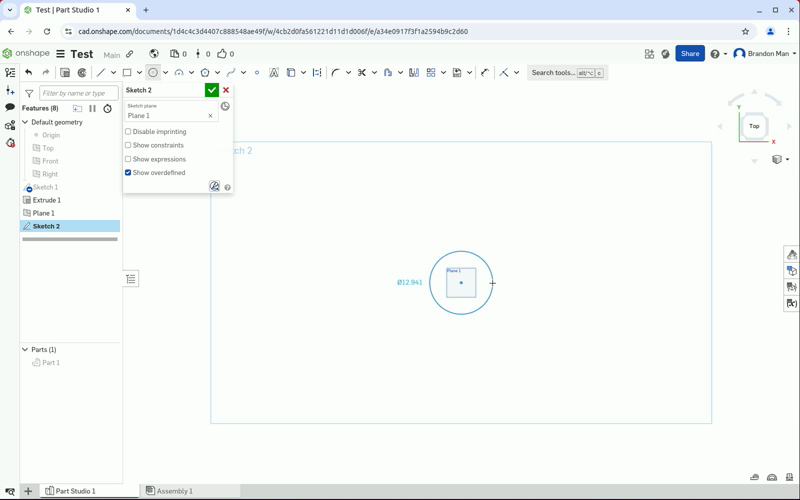
click(492, 282)
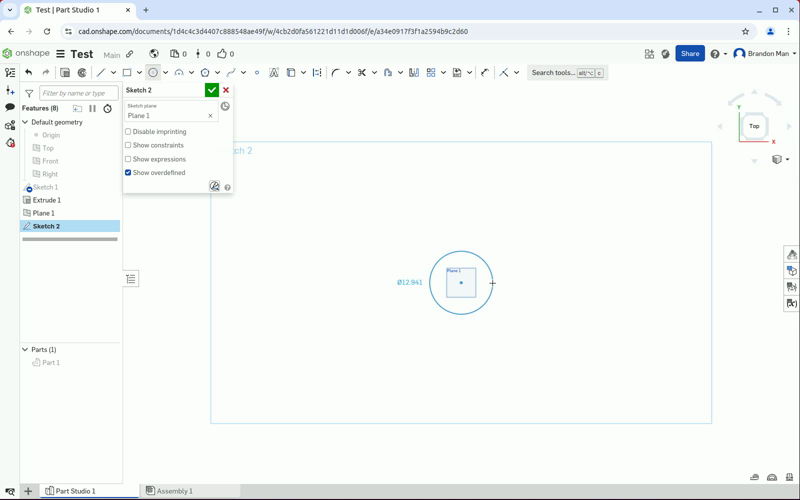
key(esc)
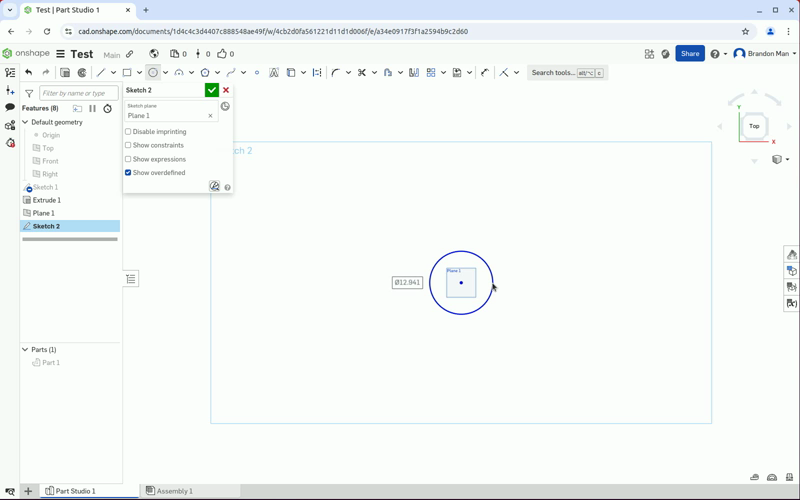
mouse_move(445, 264)
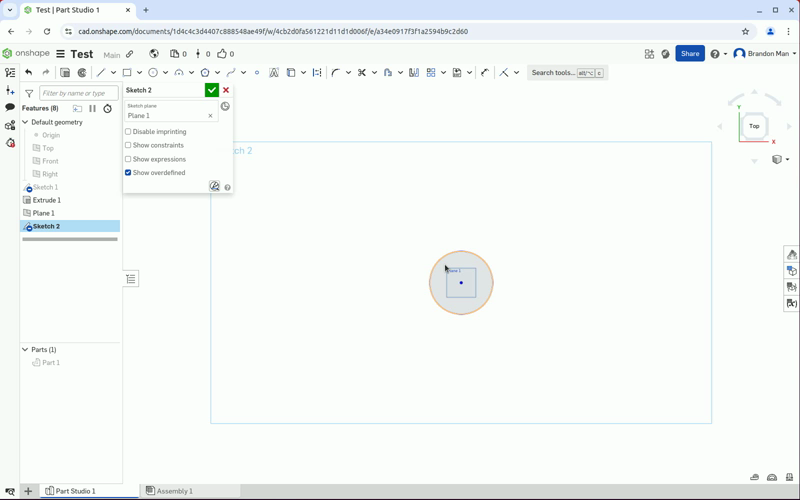
click(445, 264)
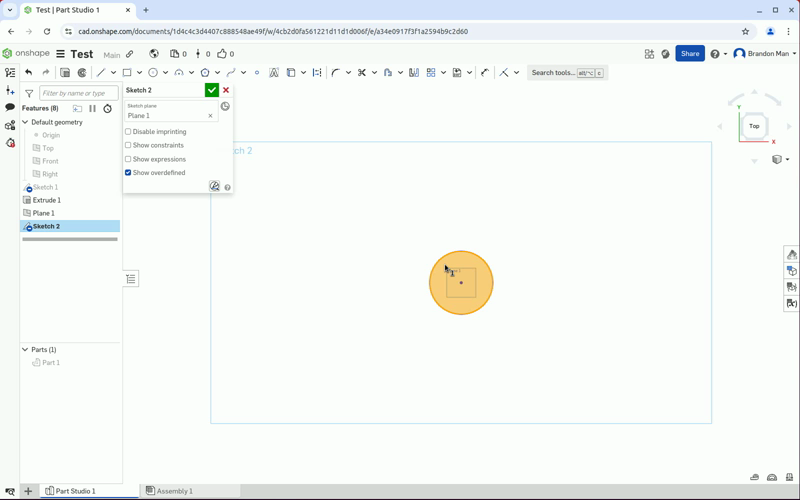
mouse_move(73, 352)
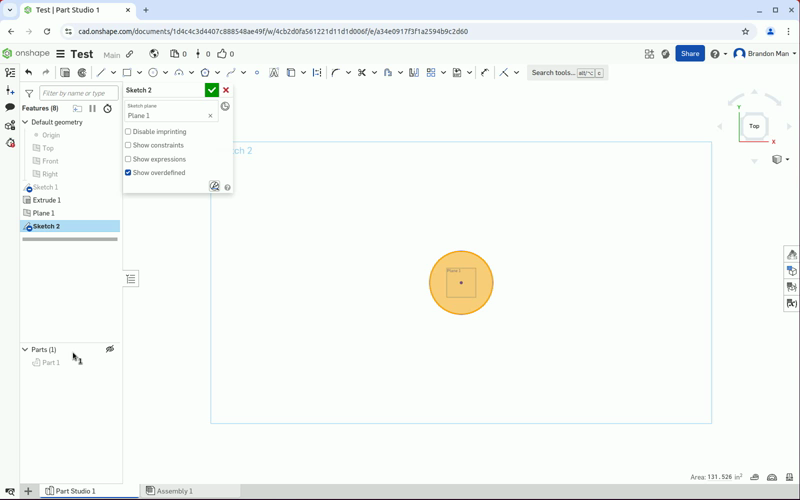
key(shift+y)
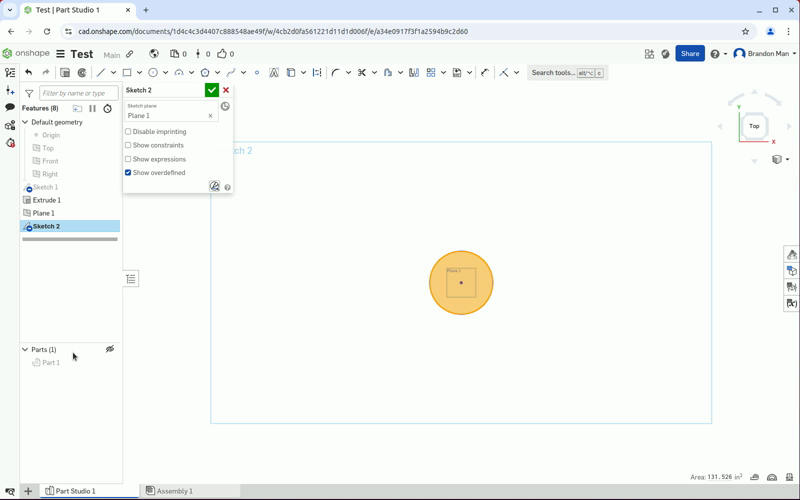
key(shift+e)
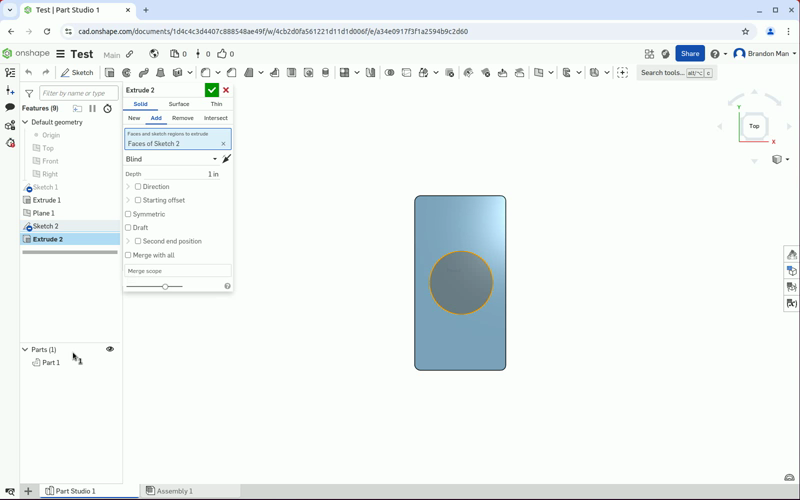
mouse_move(143, 106)
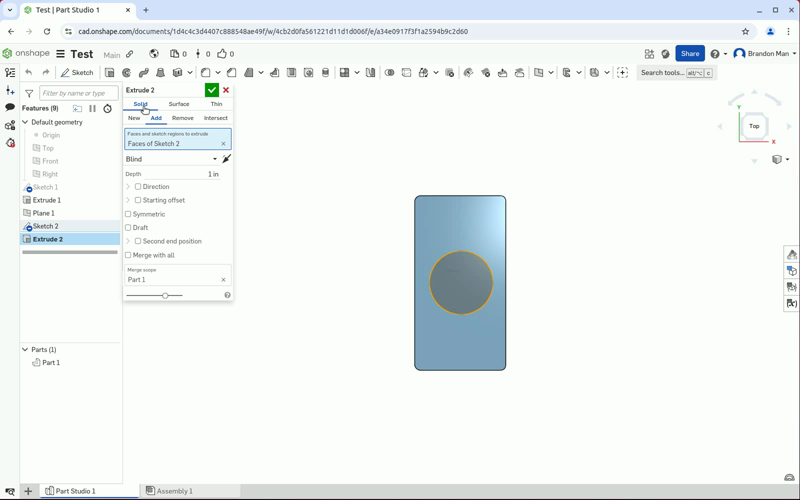
click(143, 106)
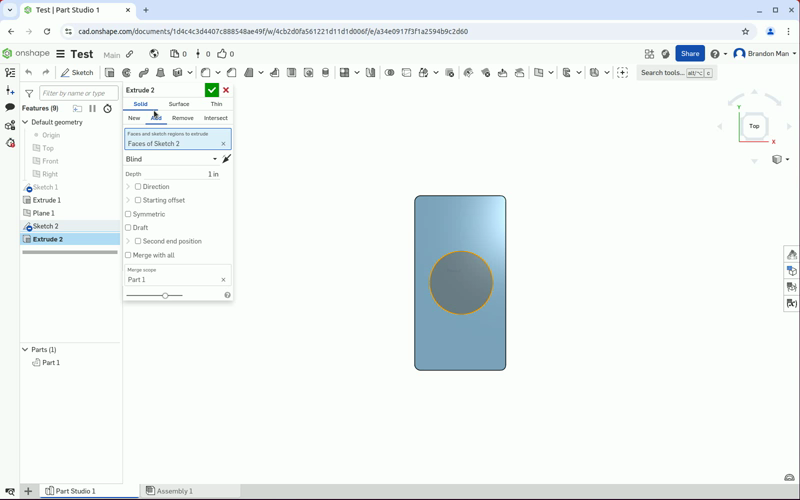
mouse_move(186, 120)
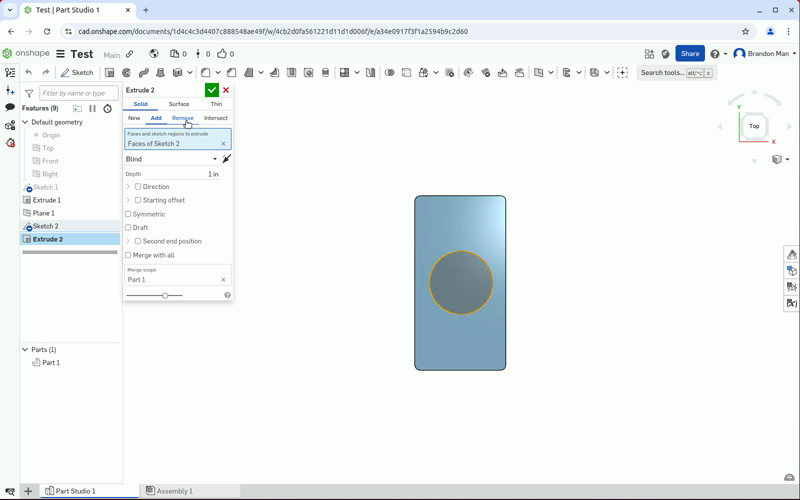
click(186, 120)
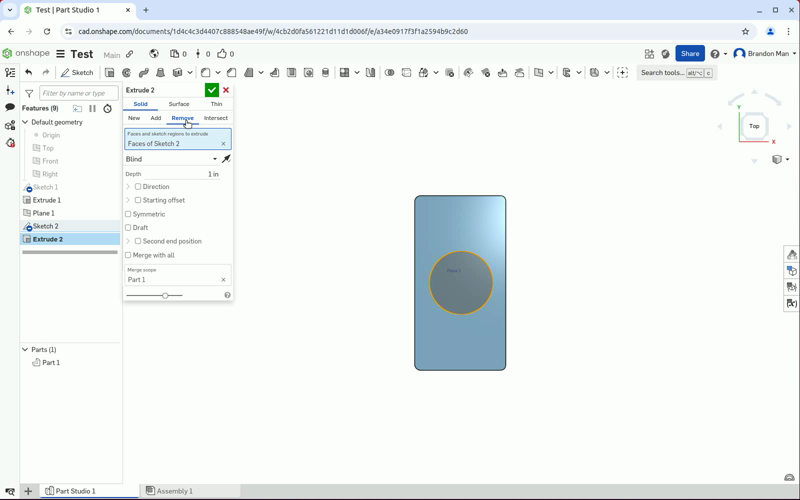
key(tab, 4)
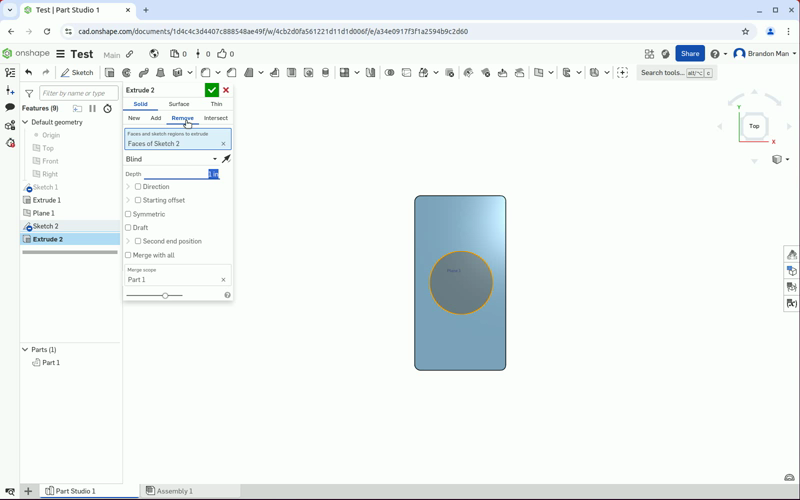
text(0.481)
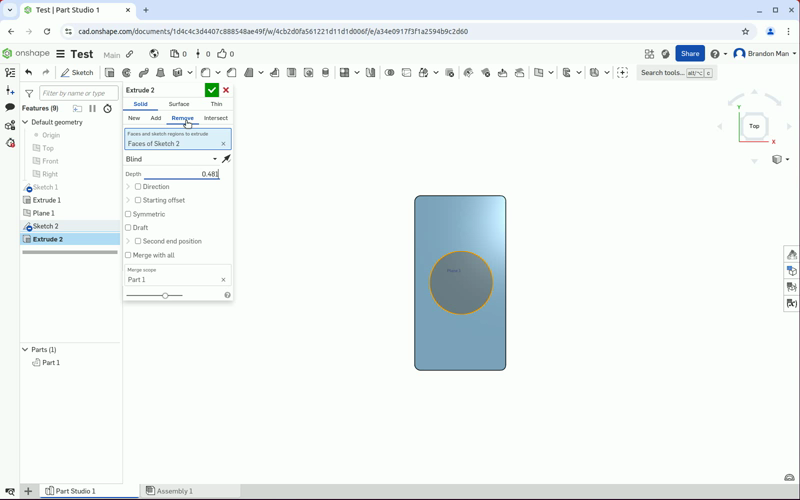
key(tab, 6)
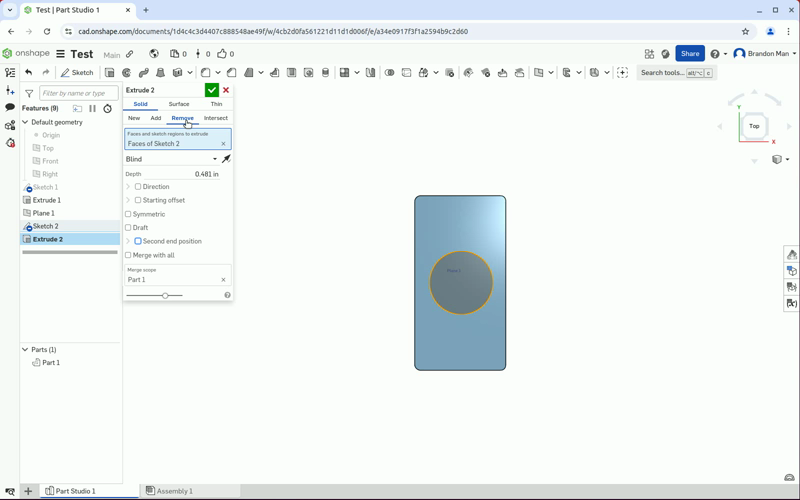
key(space)
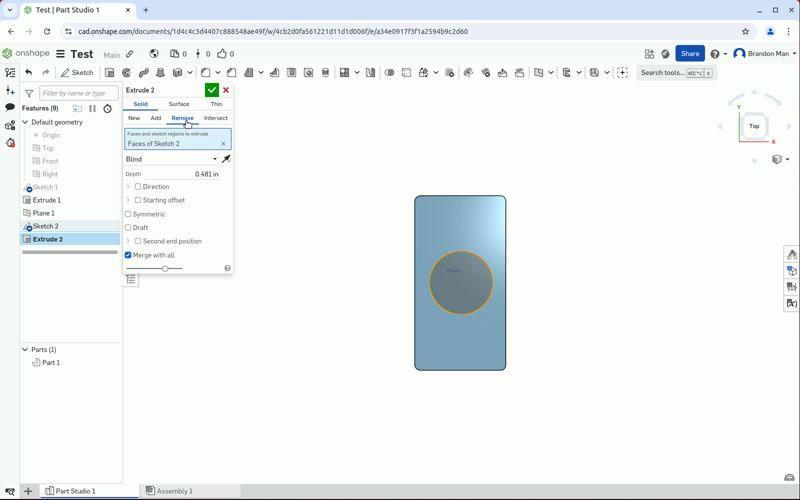
key(enter)
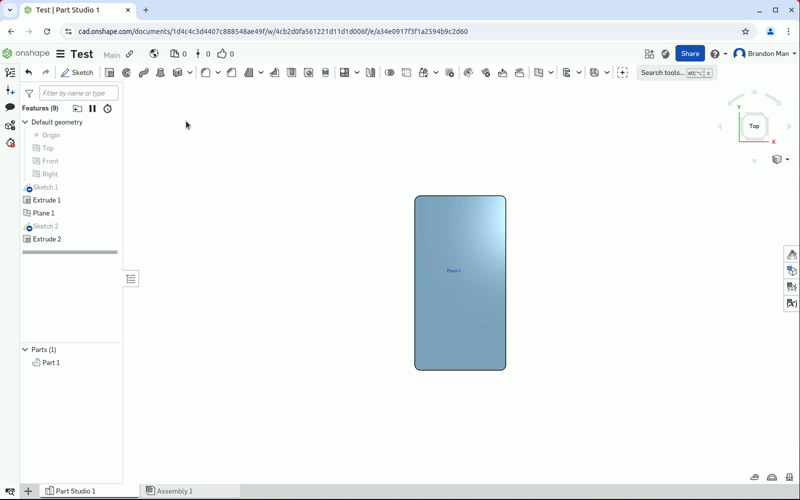
key(shift+h)
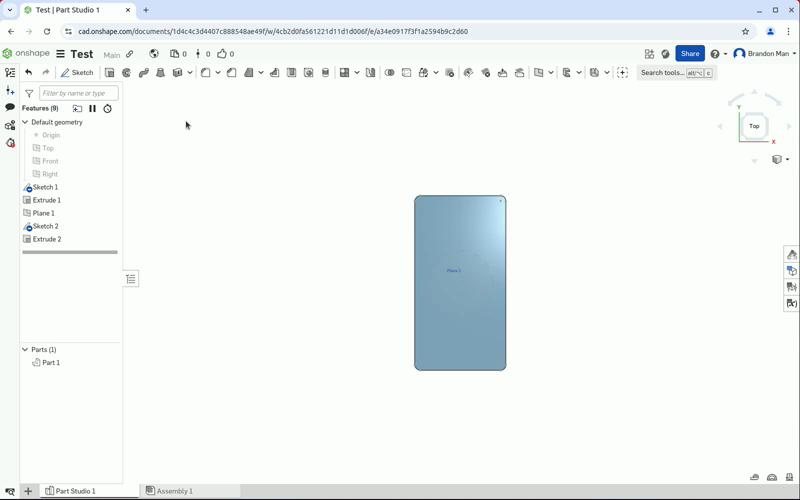
key(shift+h)
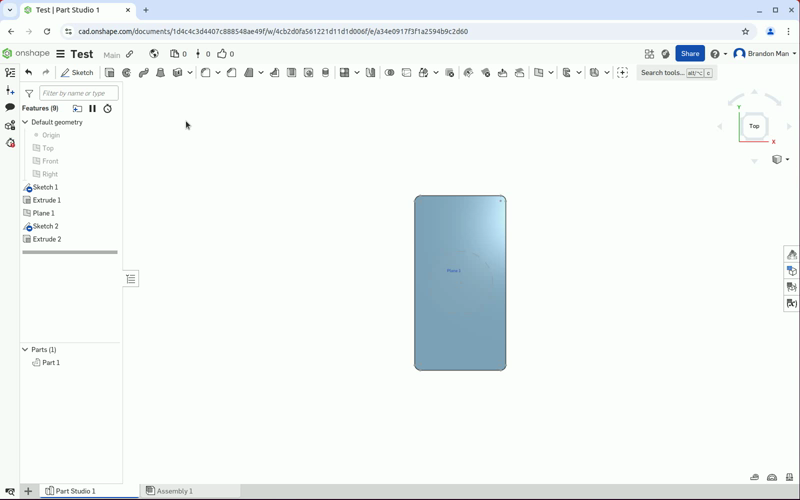
key(shift+7)
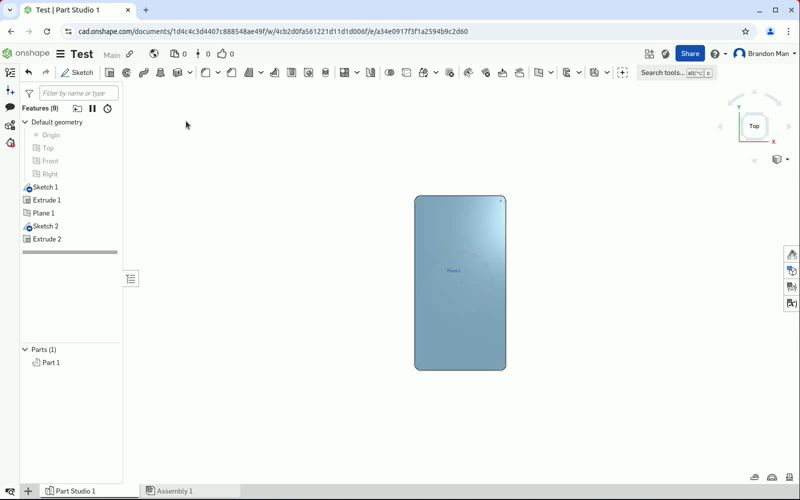
key(up, 3)
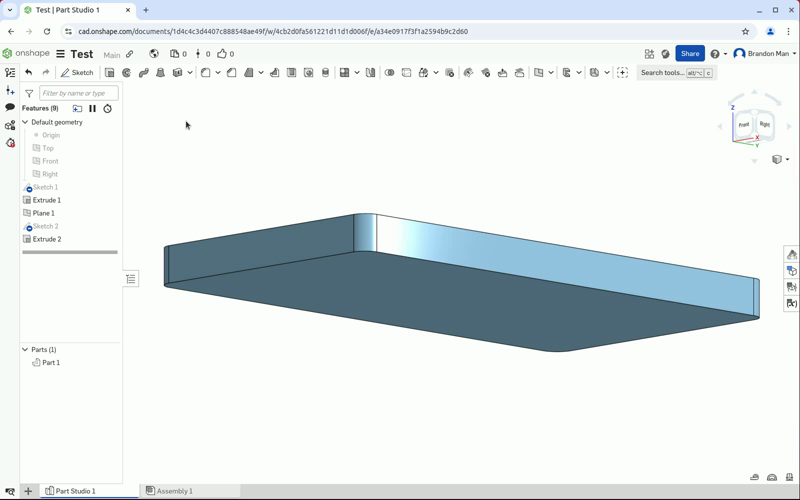
key(left, 3)
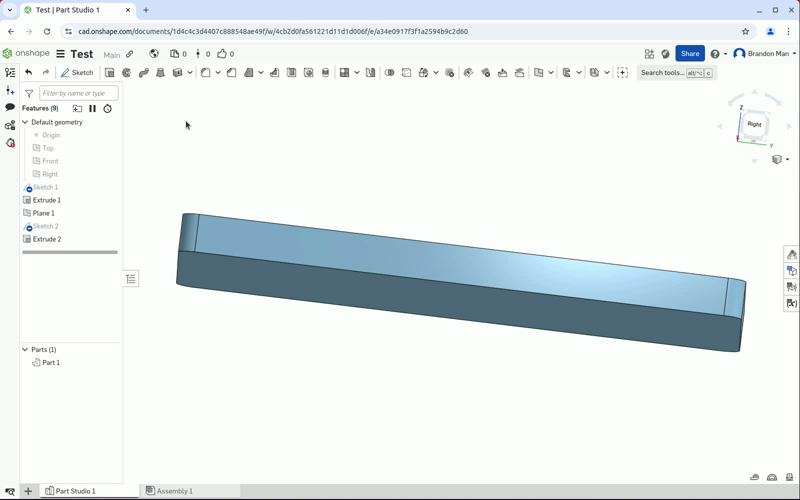
key(right, 3)
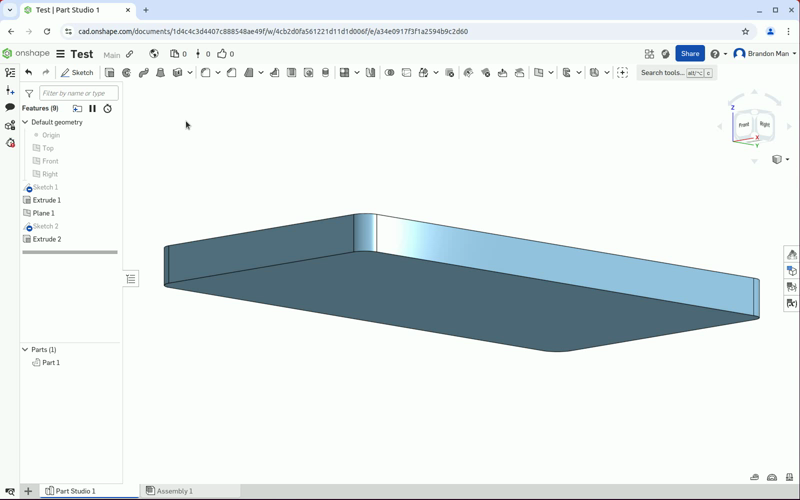
key(down, 3)
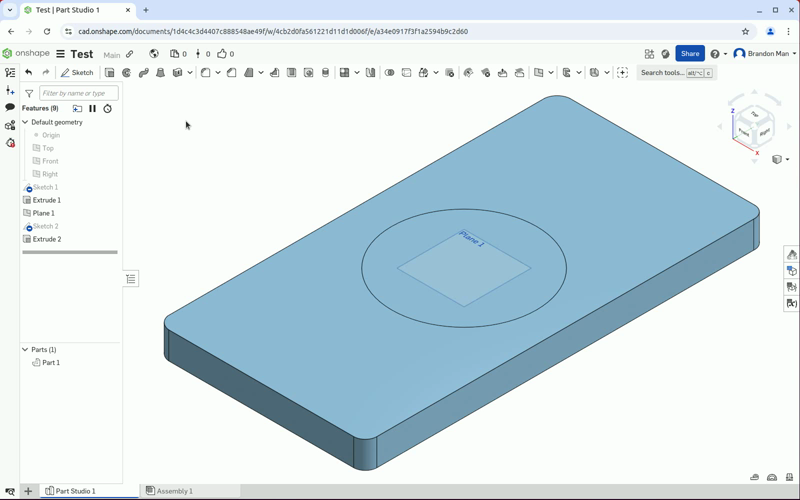
mouse_move(73, 189)
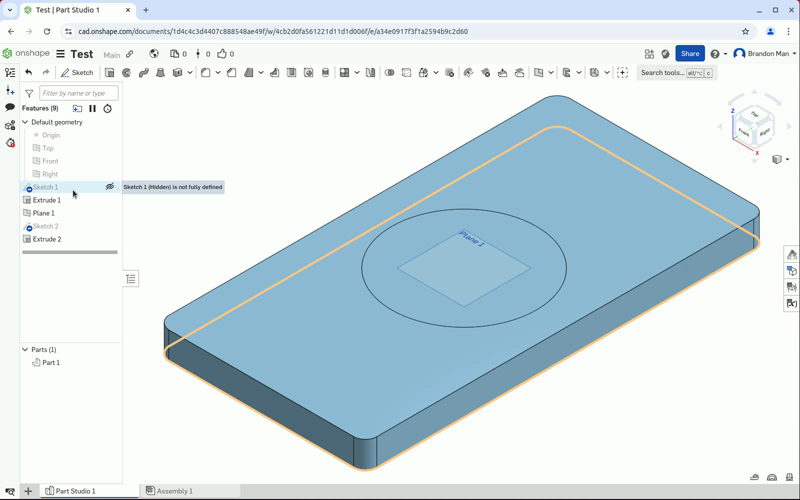
click(73, 189)